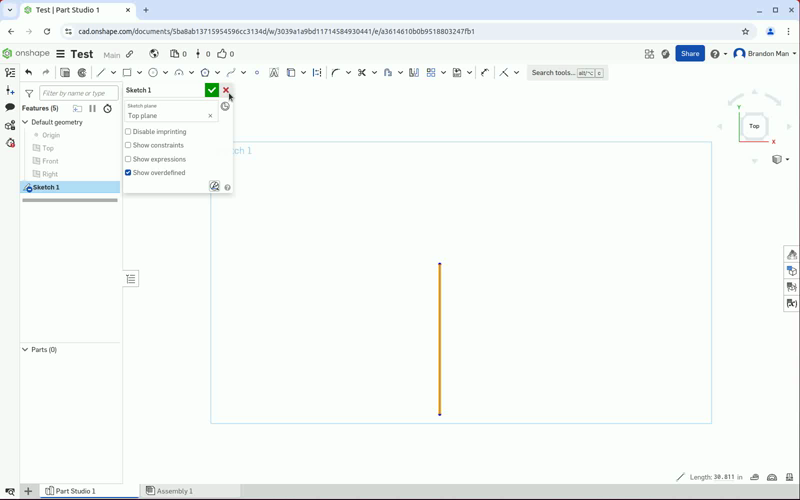
key(shift+h)
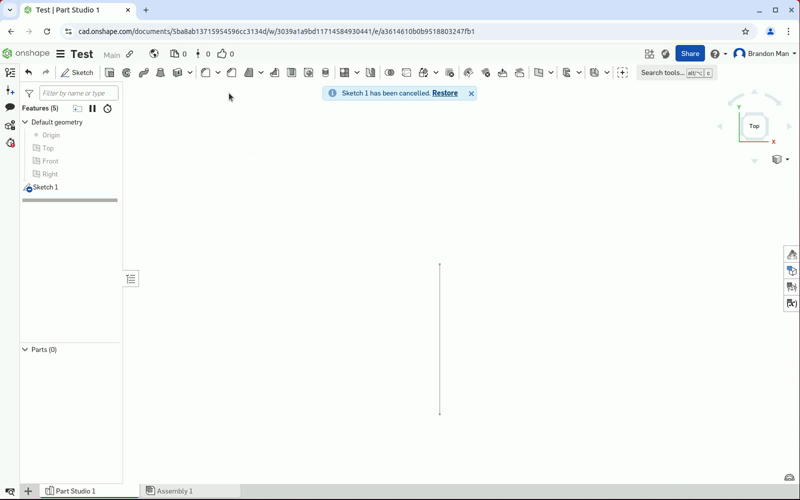
key(shift+s)
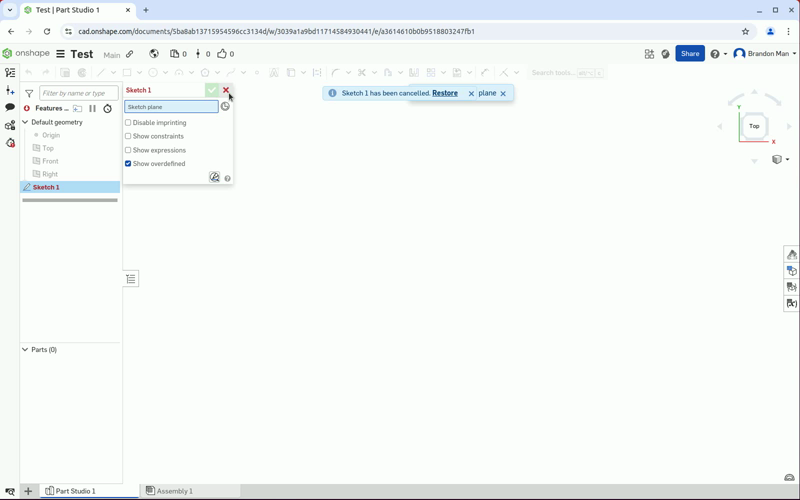
mouse_move(73, 150)
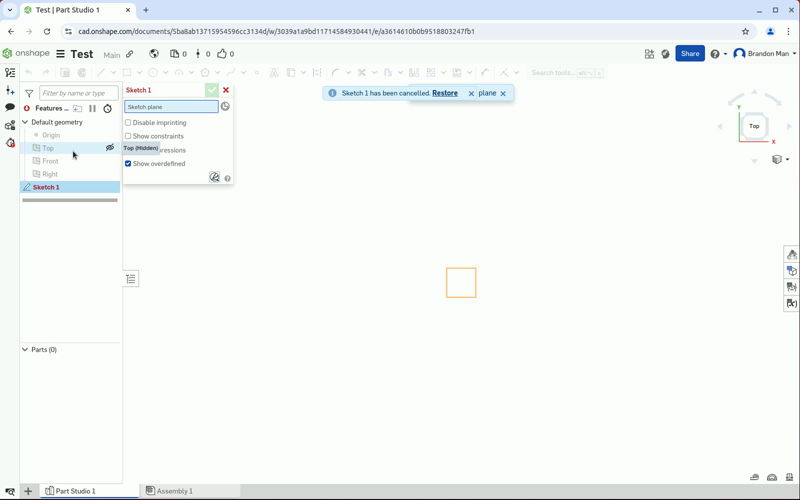
click(73, 150)
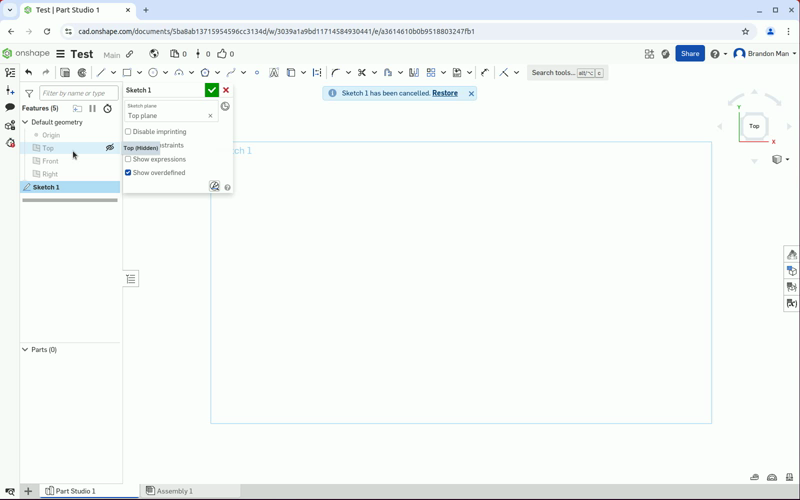
mouse_move(73, 352)
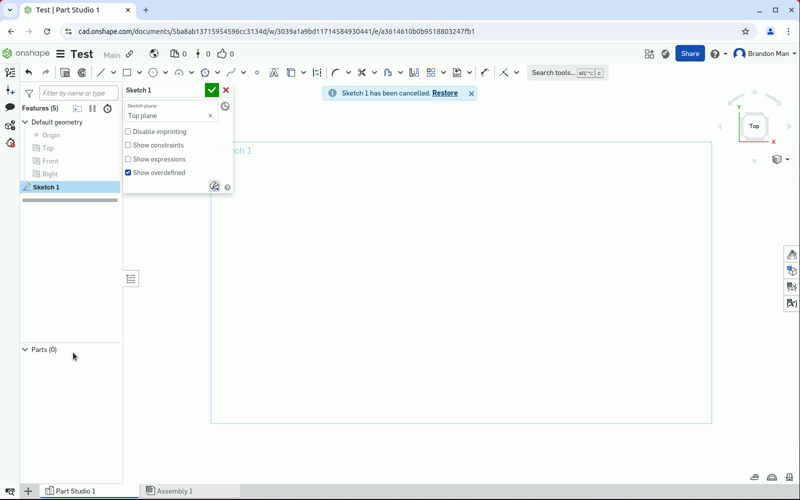
key(y)
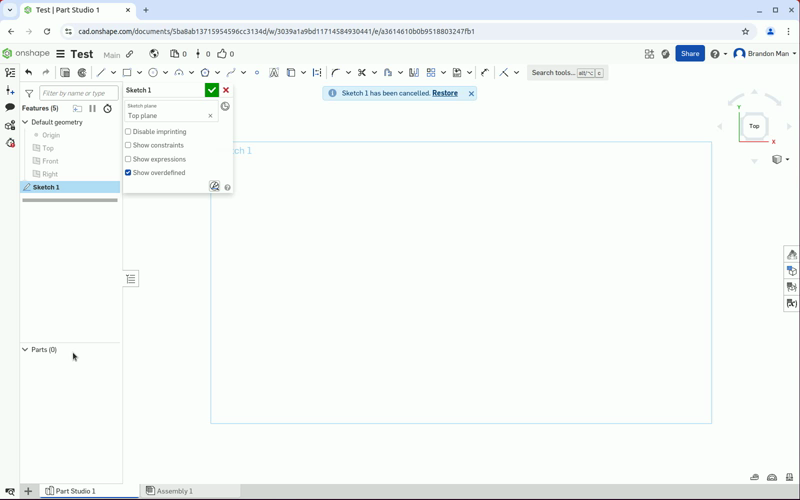
key(c)
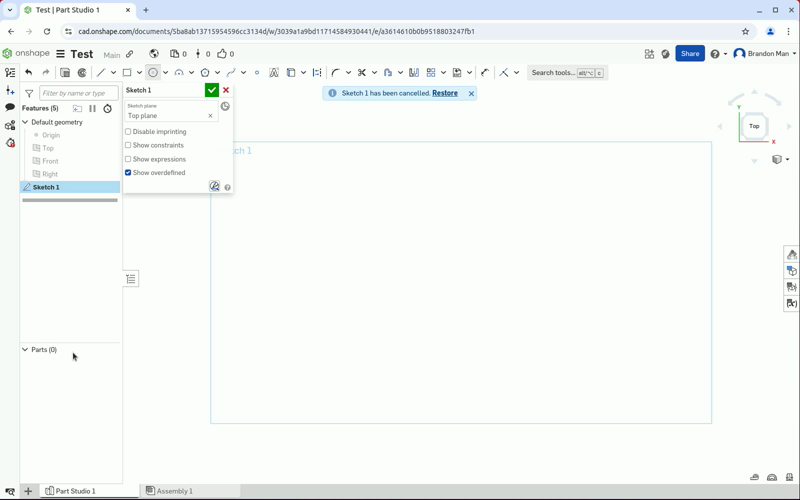
key_down(shift)
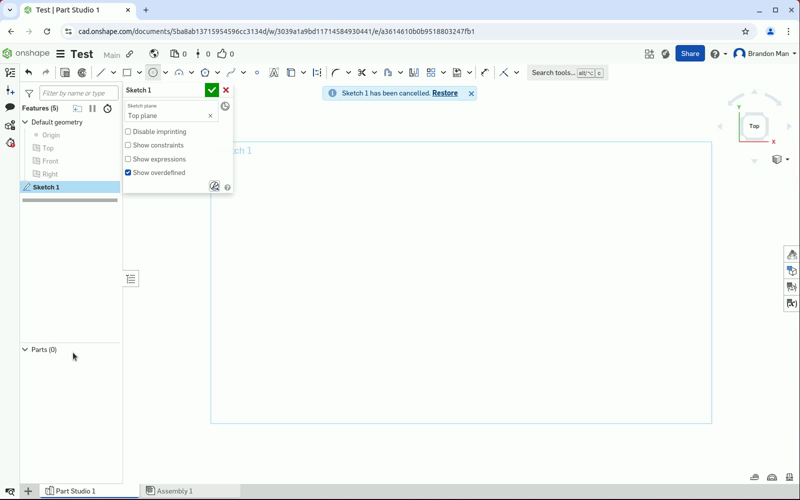
mouse_move(461, 282)
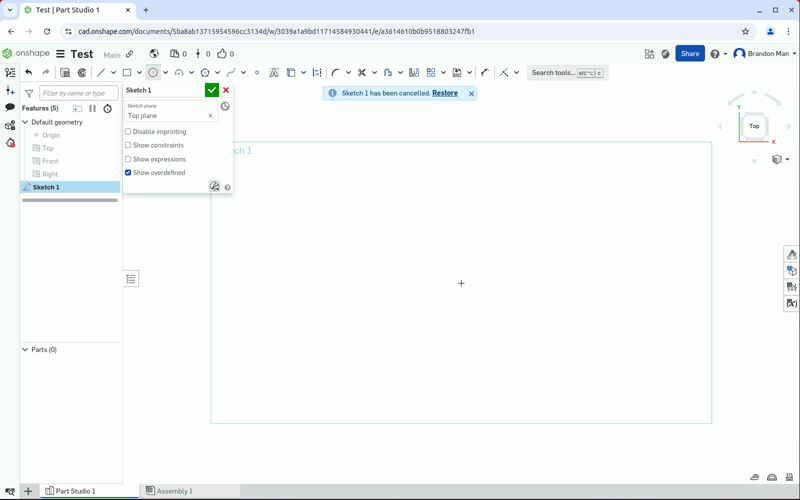
click(461, 282)
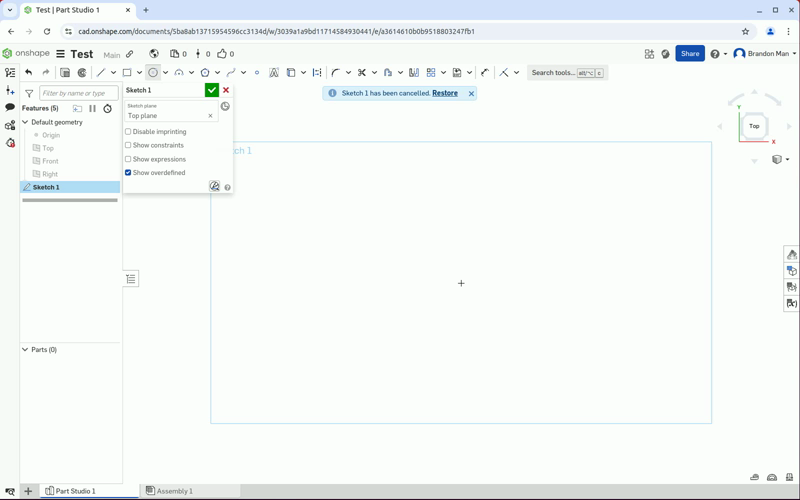
key_up(shift)
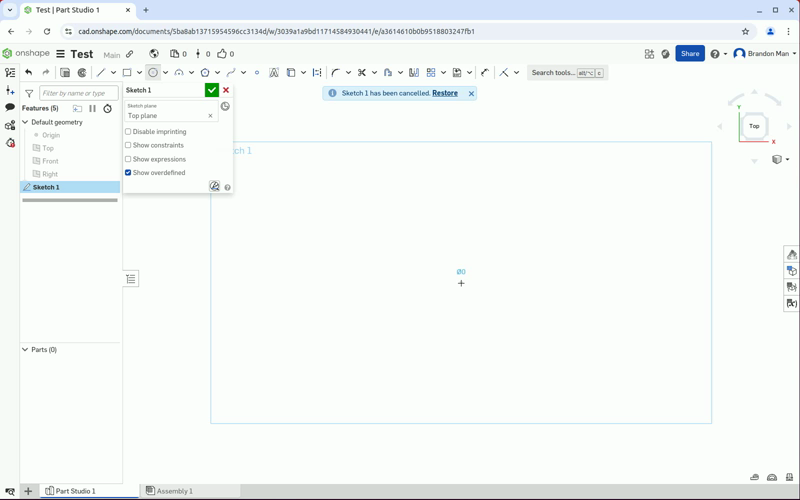
mouse_move(470, 282)
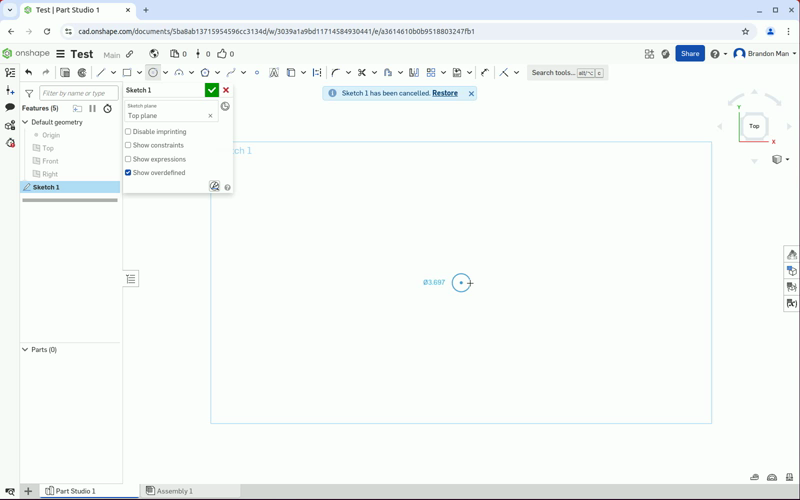
click(470, 282)
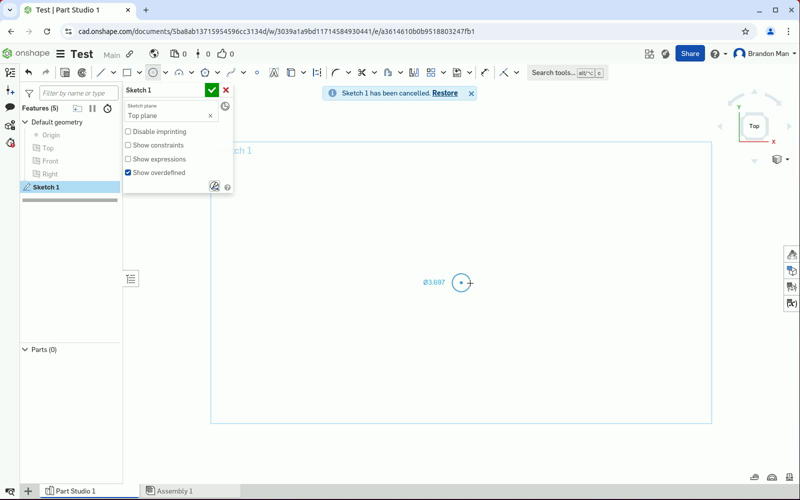
key(esc)
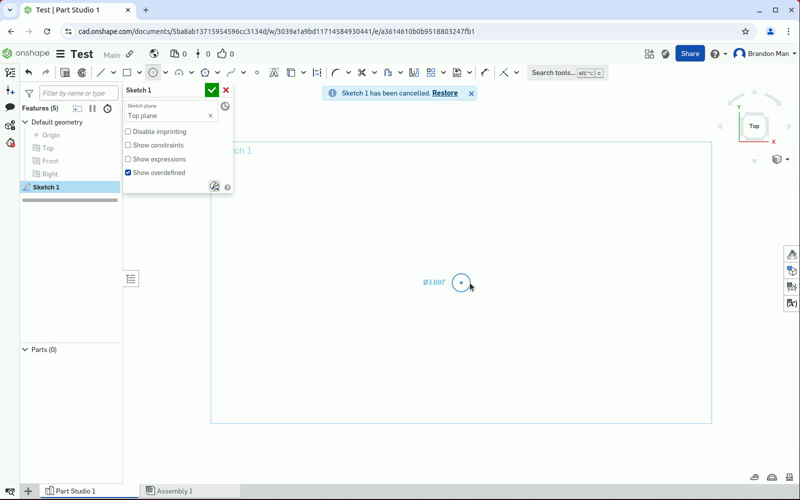
key(c)
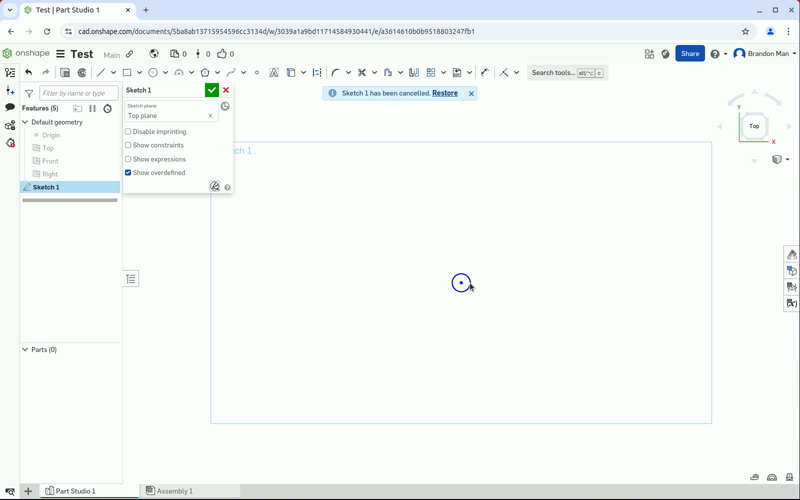
key_down(shift)
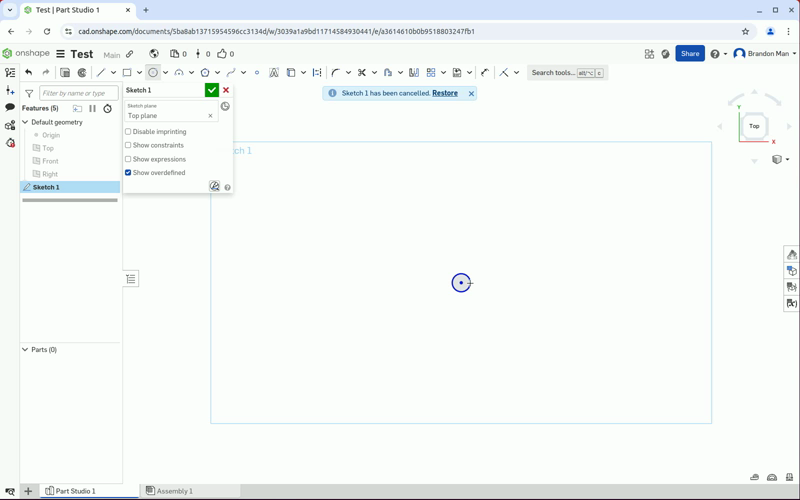
mouse_move(461, 282)
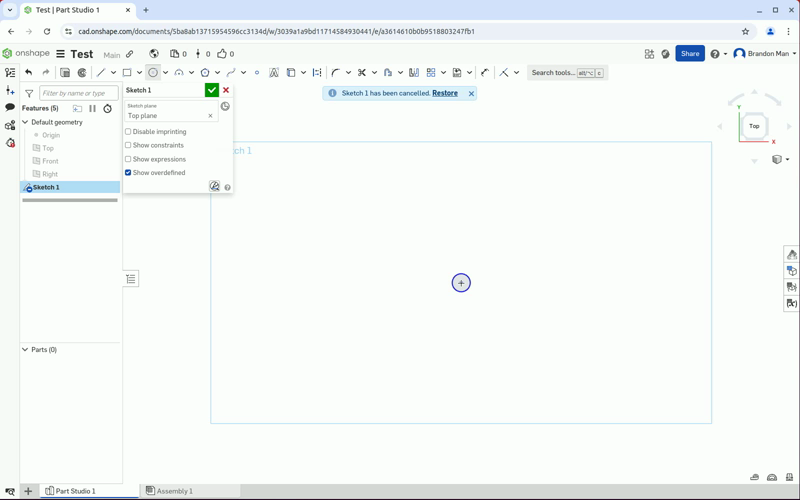
click(461, 282)
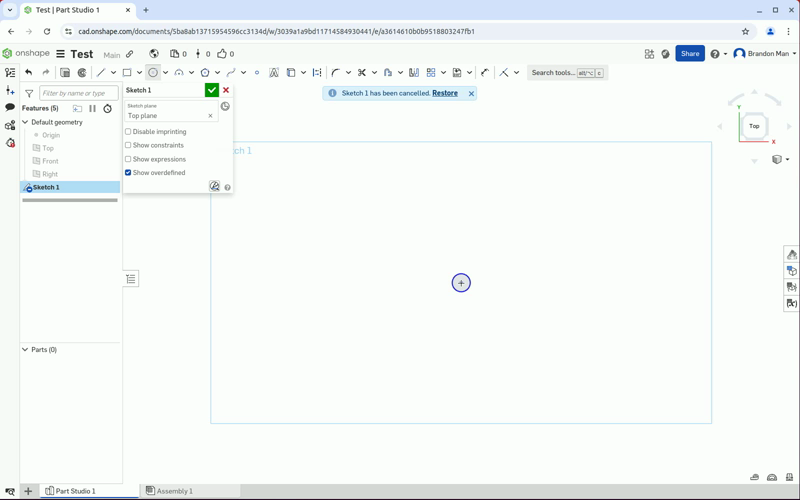
key_up(shift)
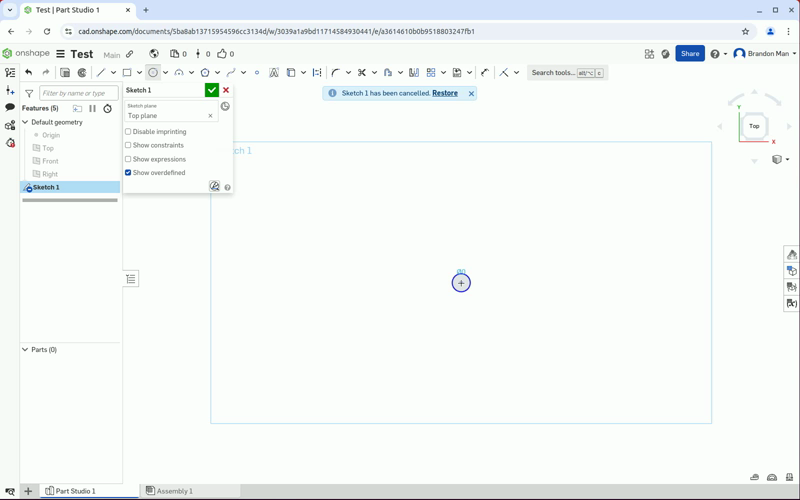
mouse_move(463, 282)
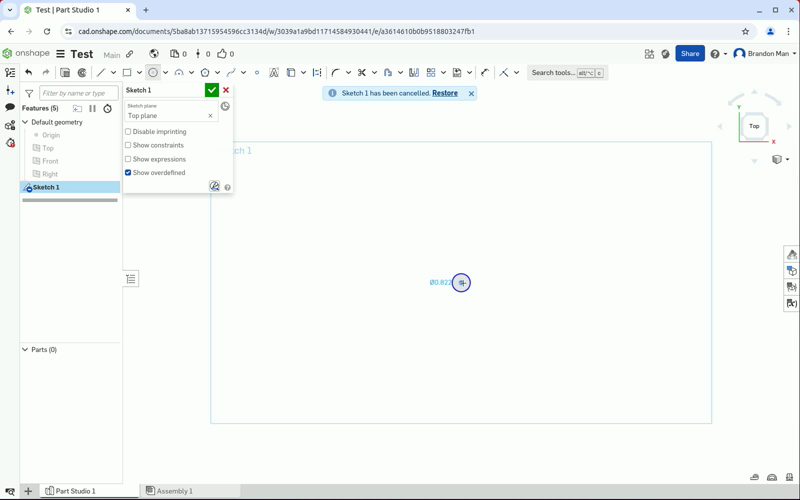
scroll(6)
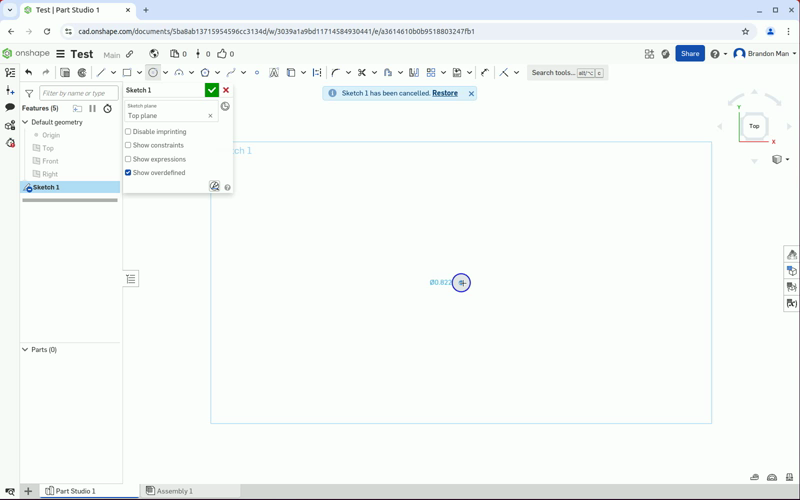
scroll(6)
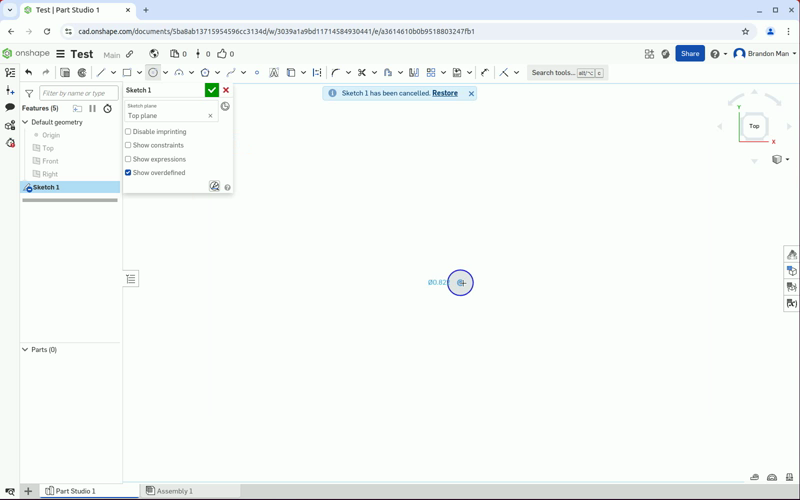
scroll(6)
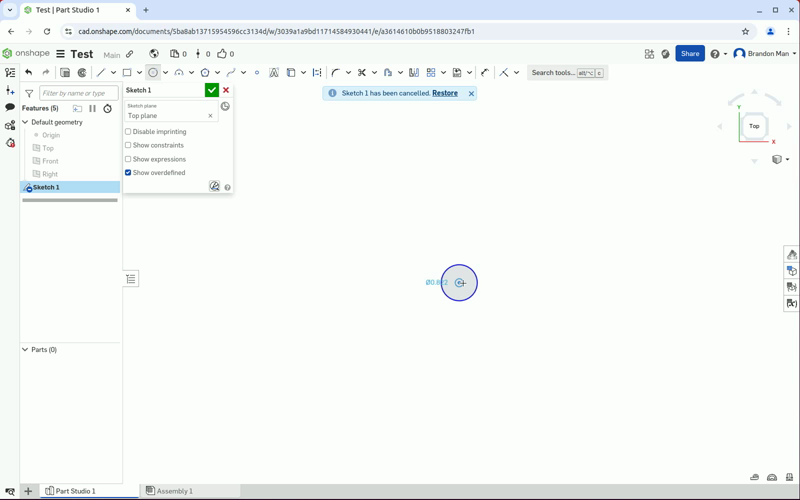
scroll(6)
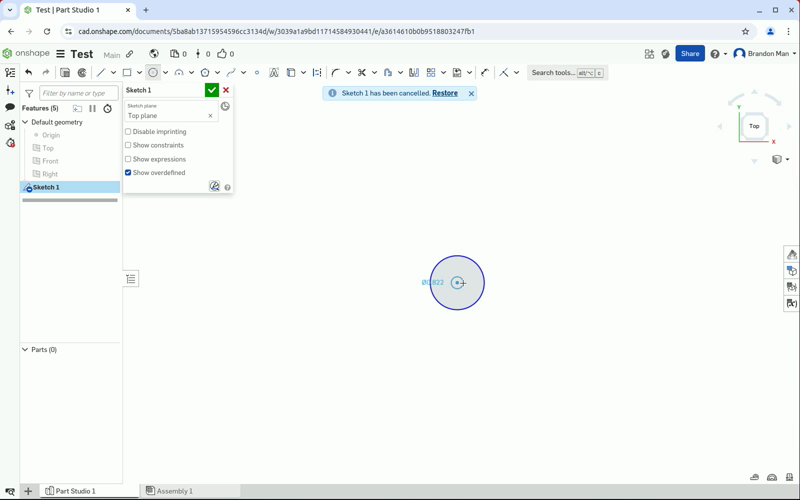
scroll(6)
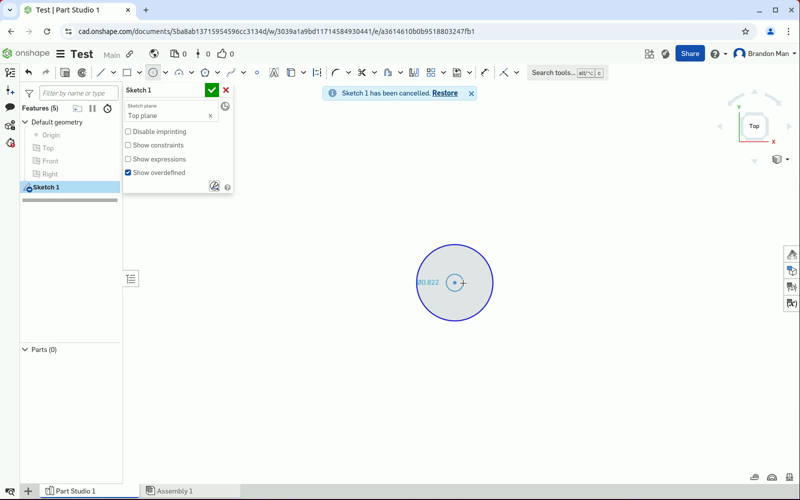
scroll(6)
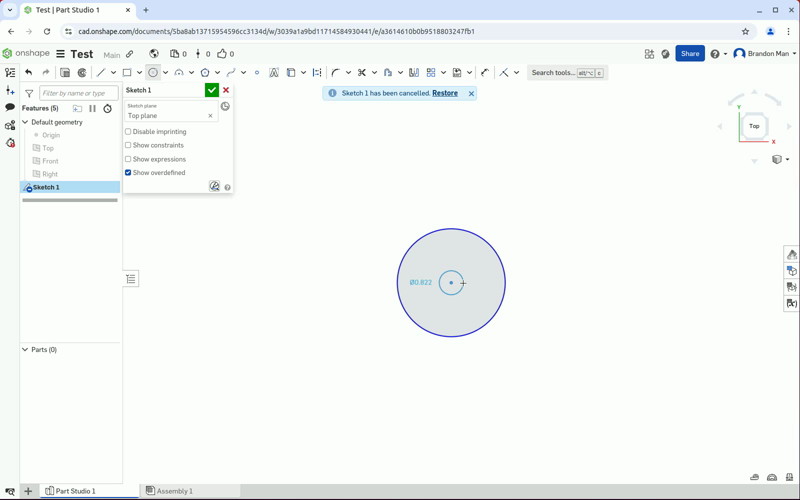
scroll(6)
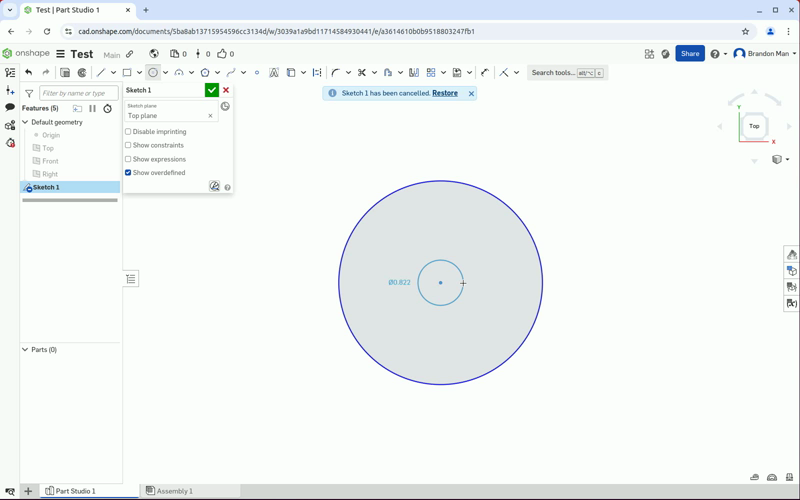
click(463, 282)
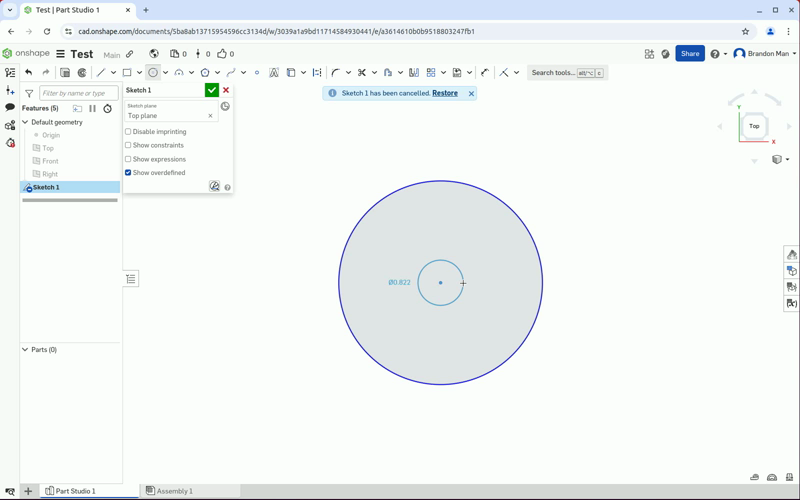
scroll(-6)
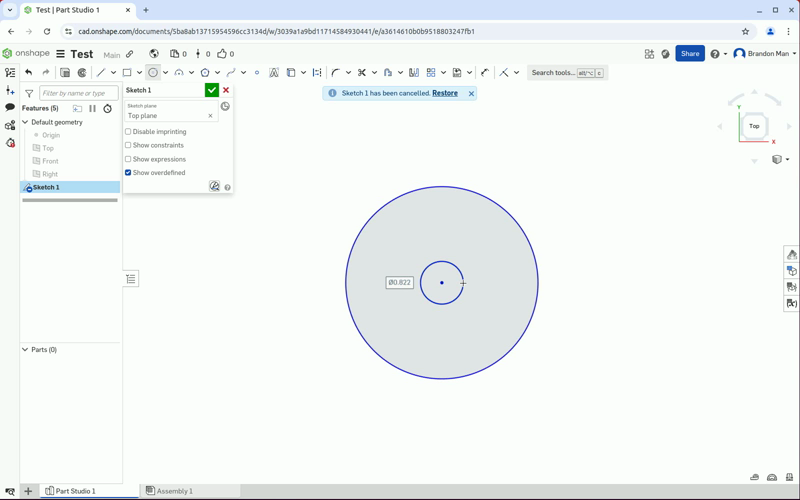
scroll(-6)
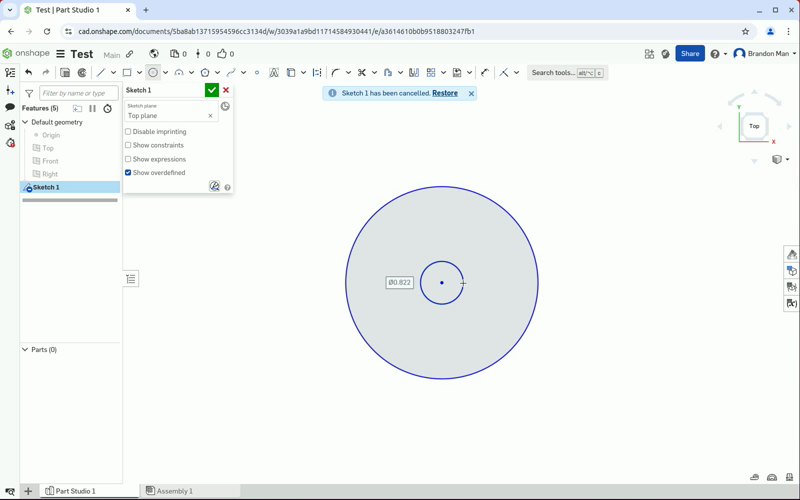
scroll(-6)
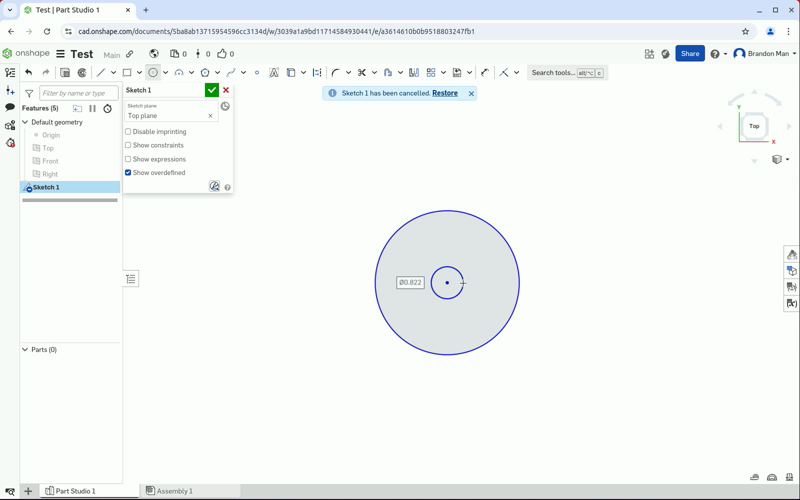
scroll(-6)
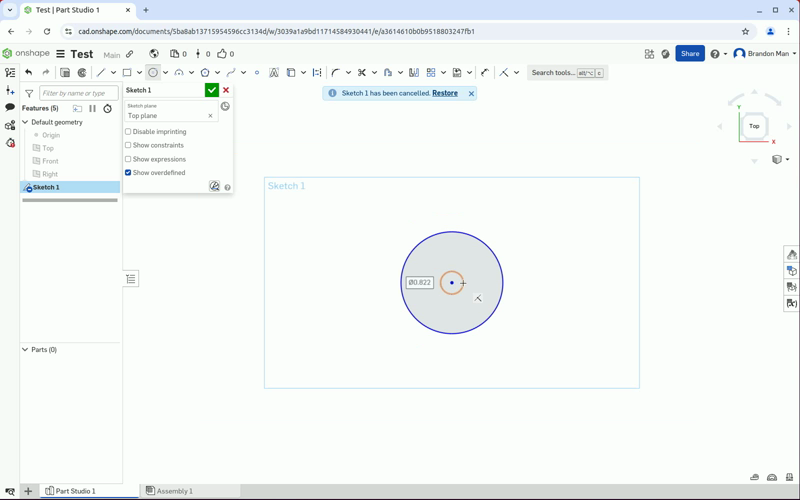
scroll(-6)
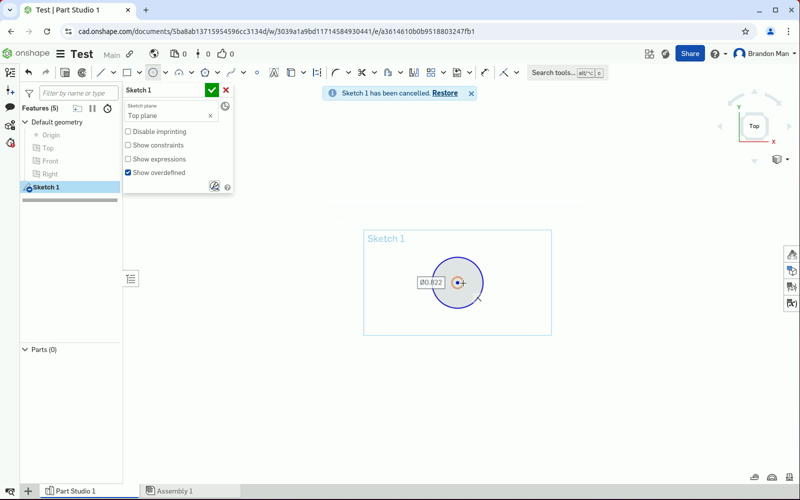
scroll(-6)
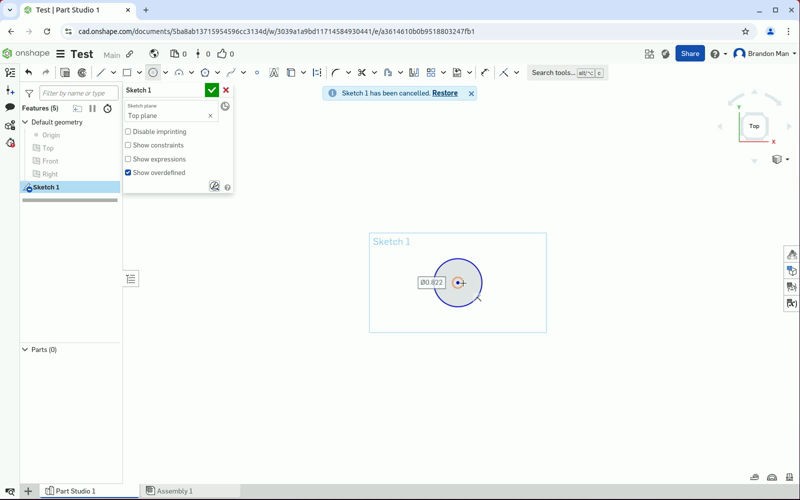
scroll(-6)
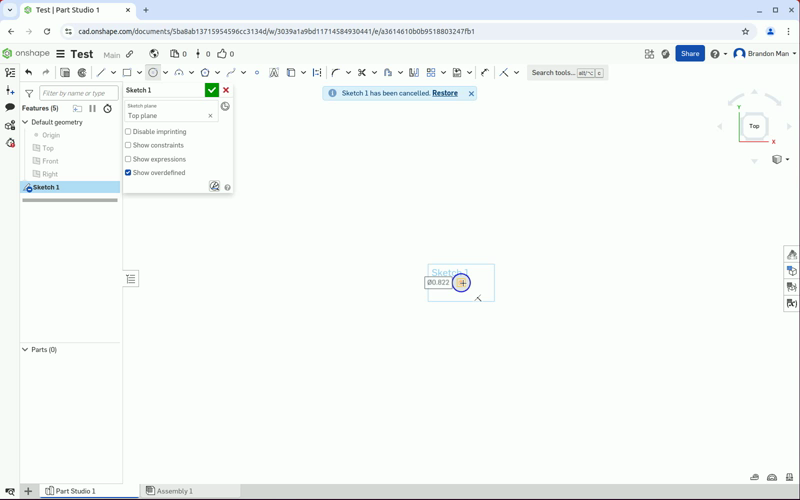
key(esc)
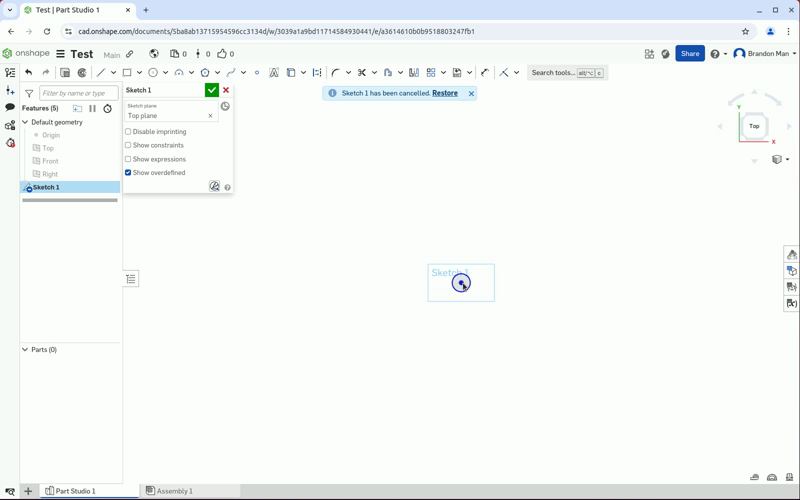
mouse_move(457, 289)
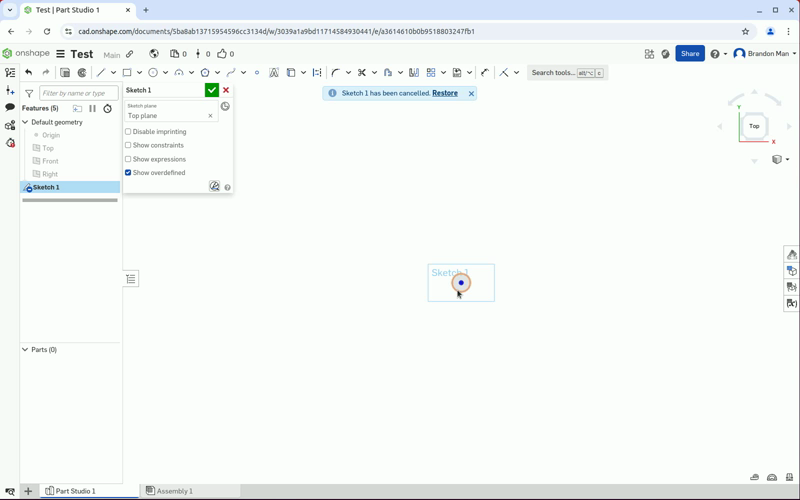
scroll(6)
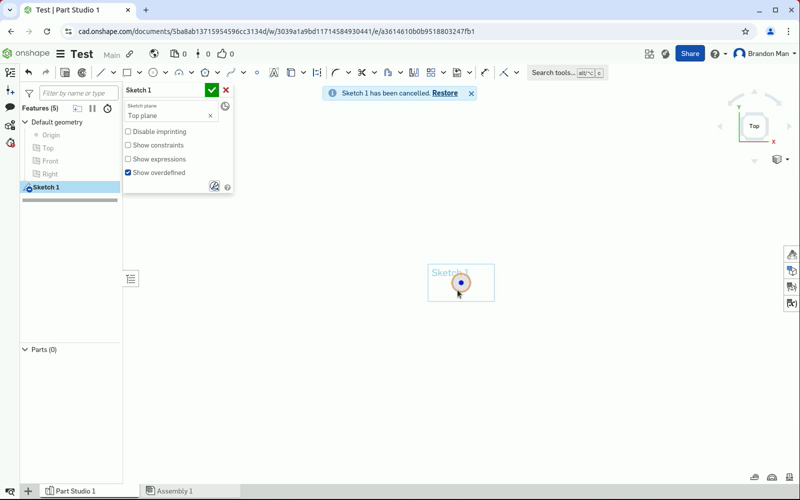
scroll(6)
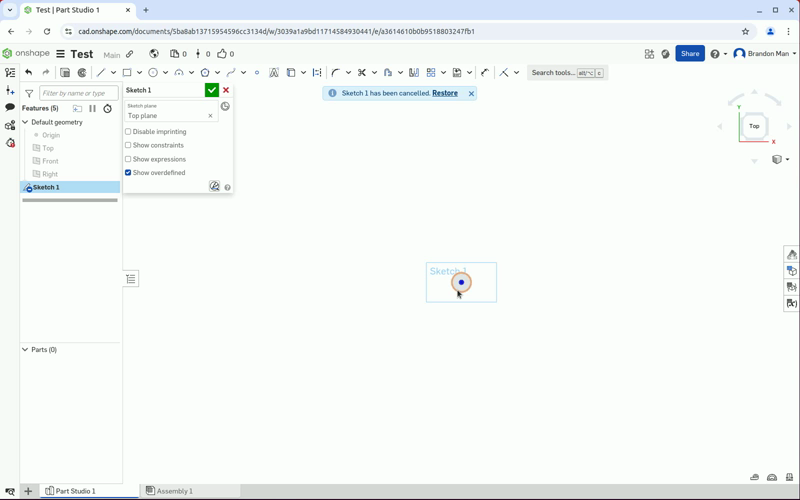
scroll(6)
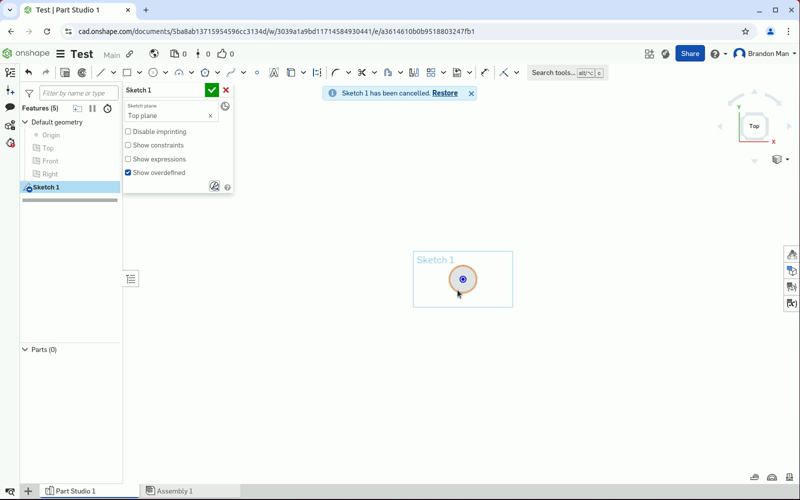
scroll(6)
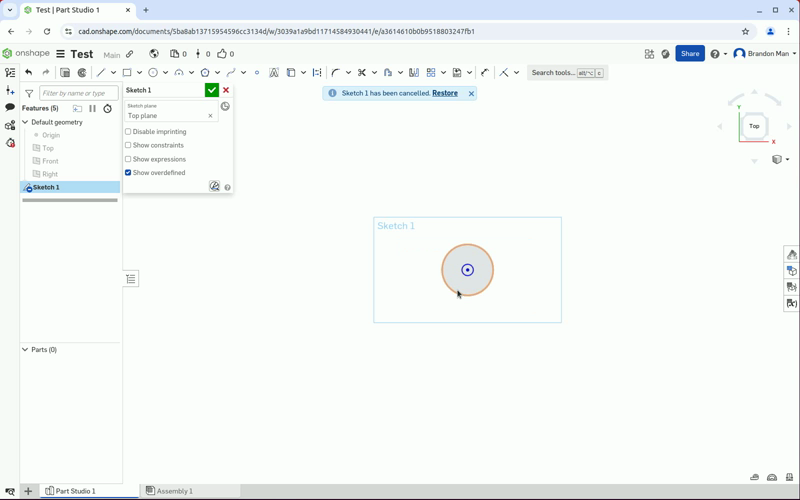
scroll(6)
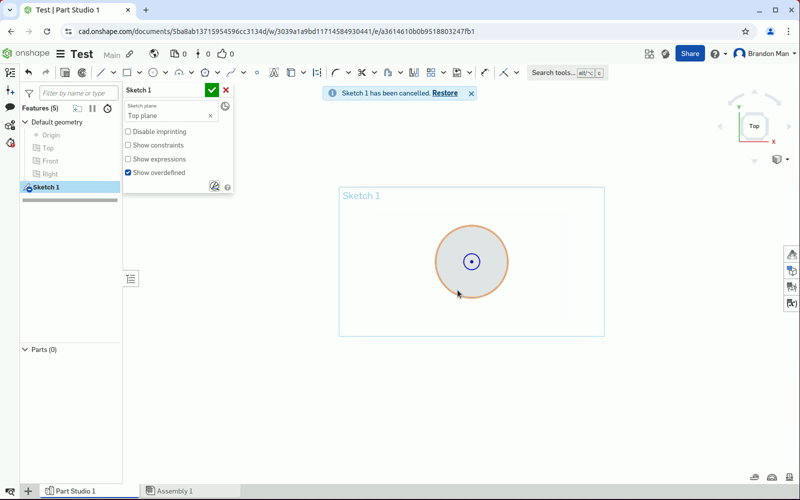
scroll(6)
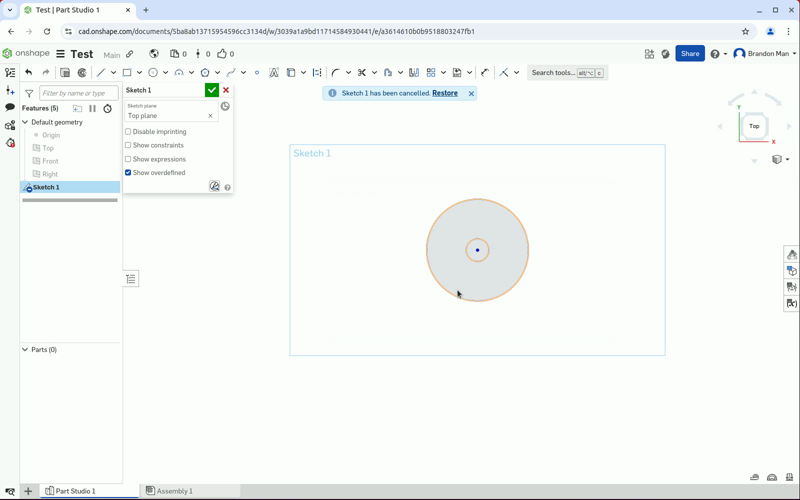
scroll(6)
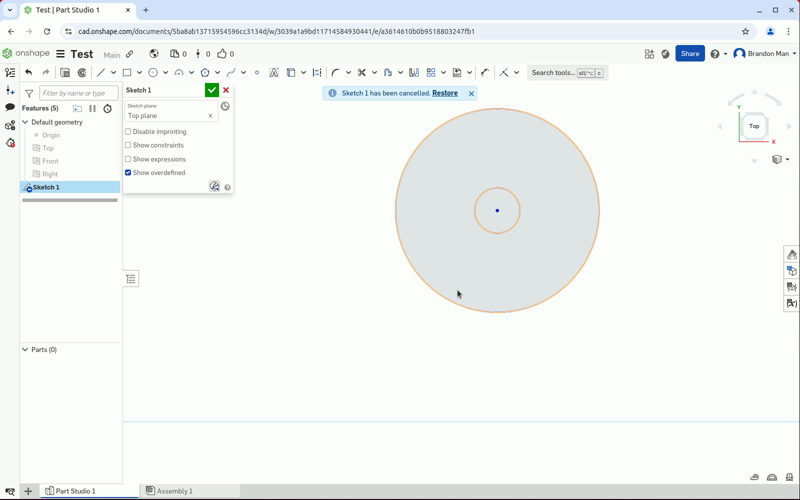
click(457, 289)
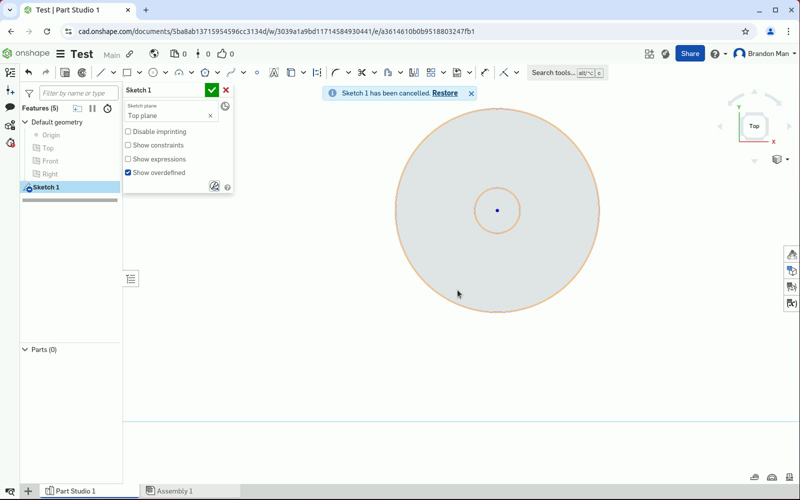
scroll(-6)
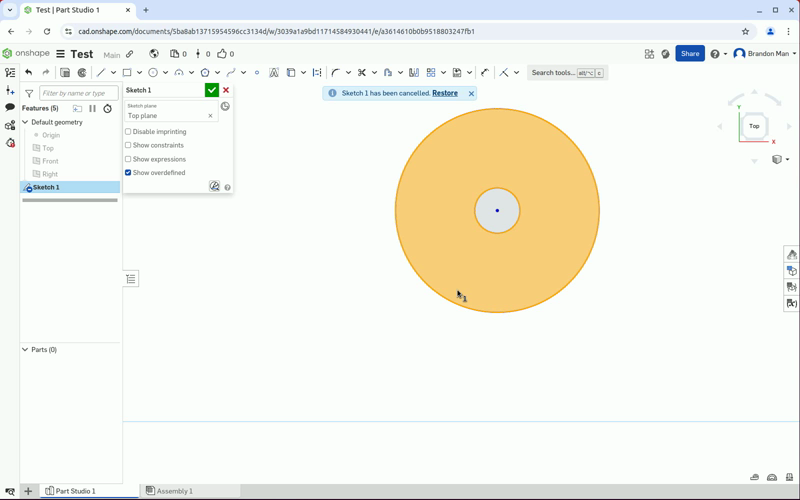
scroll(-6)
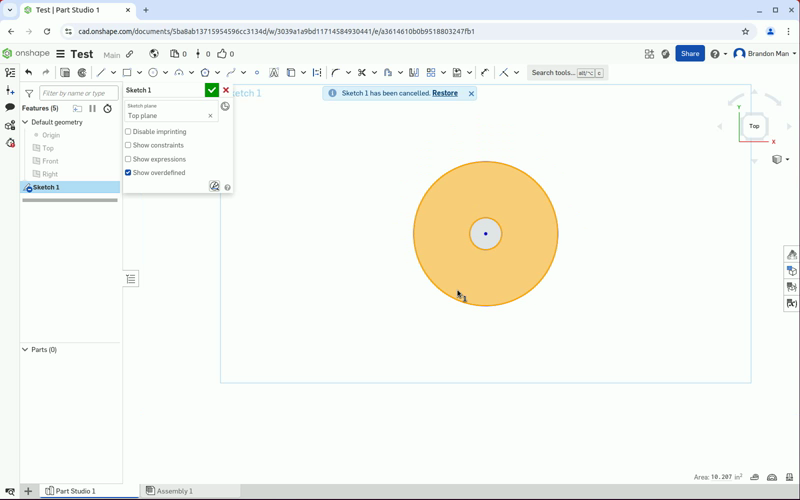
scroll(-6)
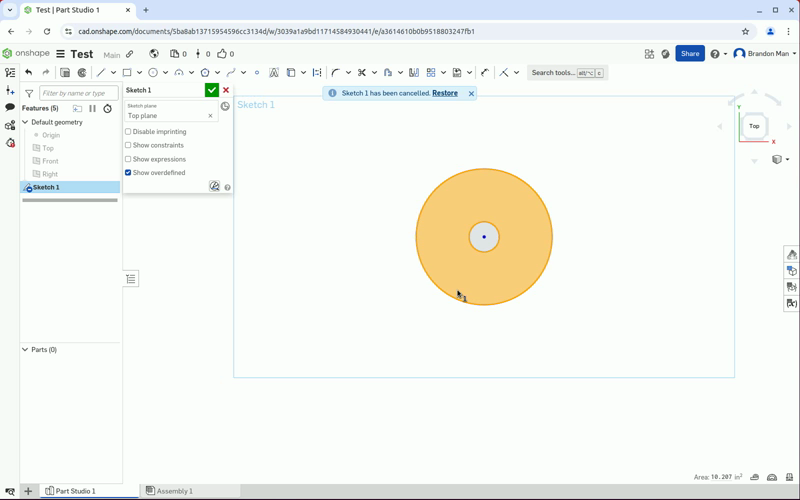
scroll(-6)
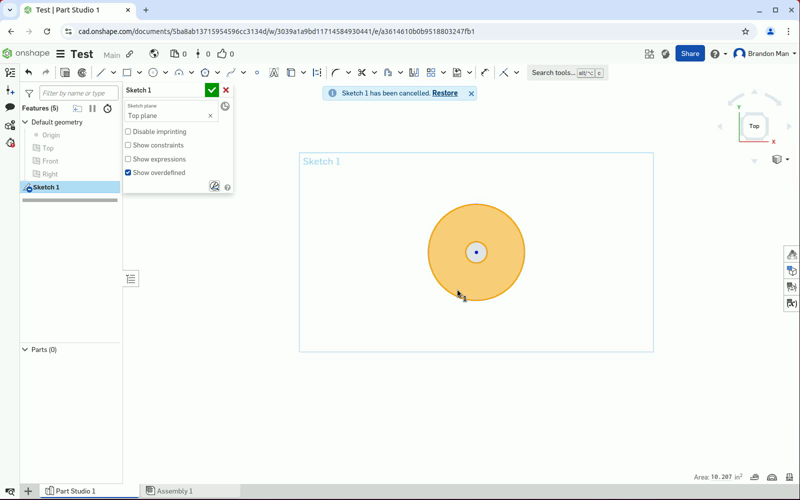
scroll(-6)
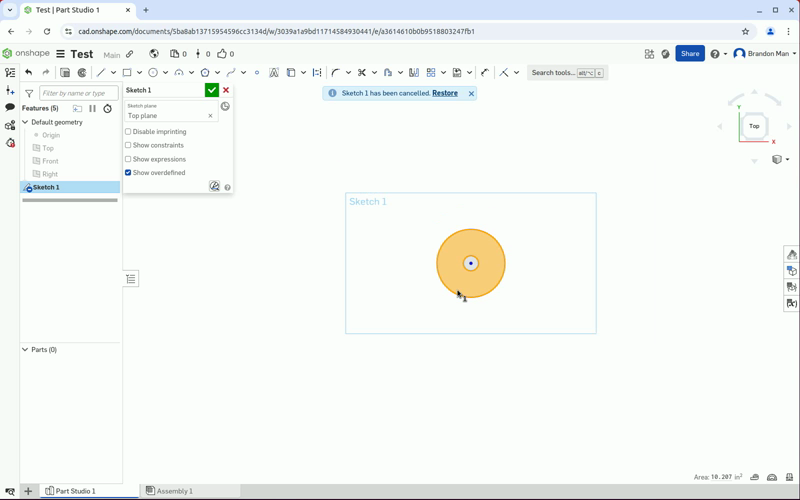
scroll(-6)
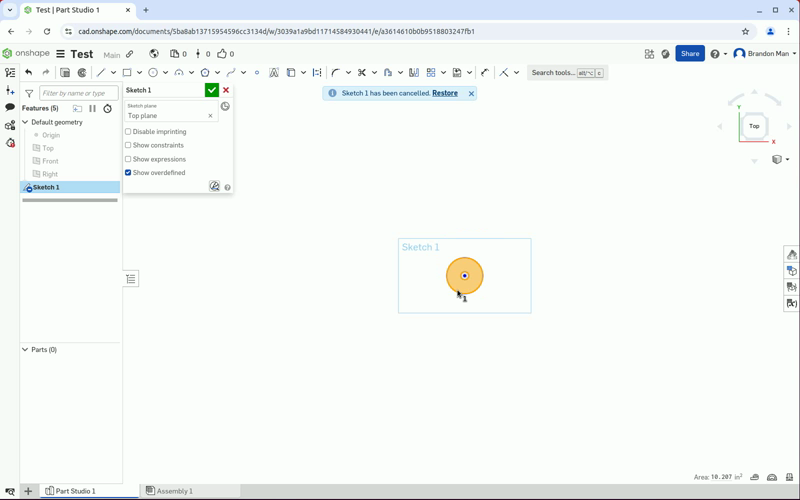
scroll(-6)
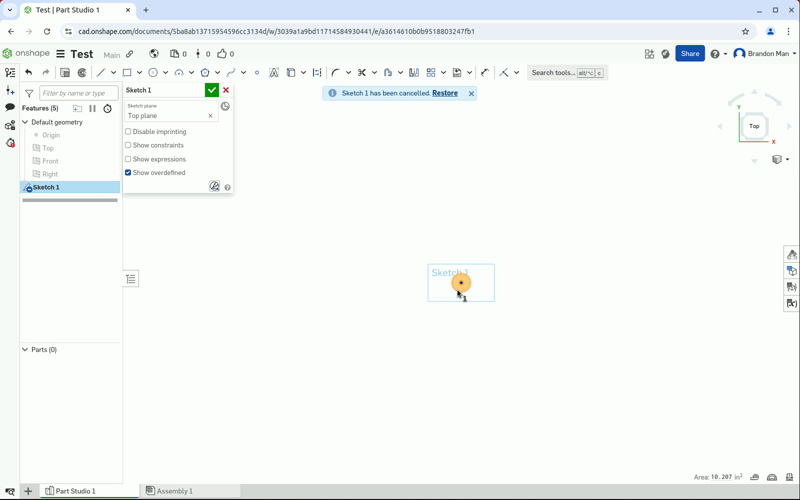
mouse_move(73, 352)
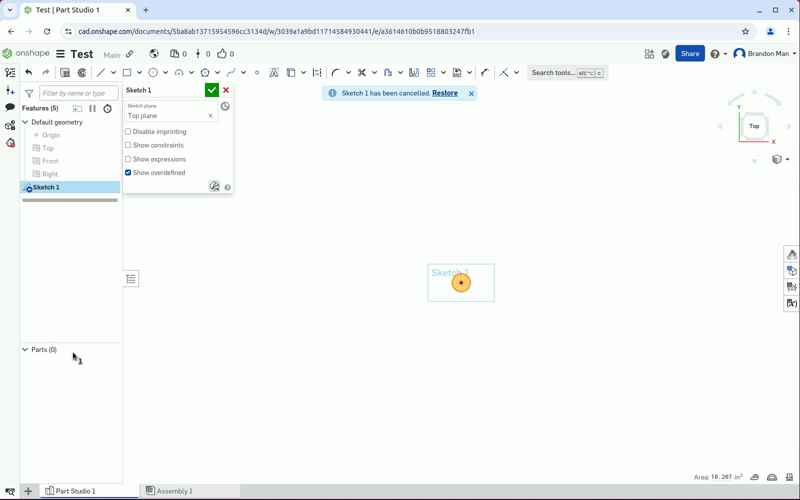
key(shift+y)
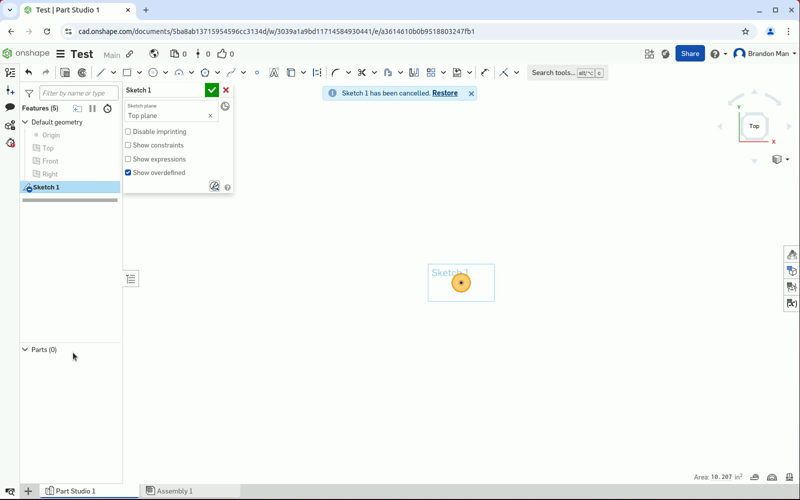
key(shift+e)
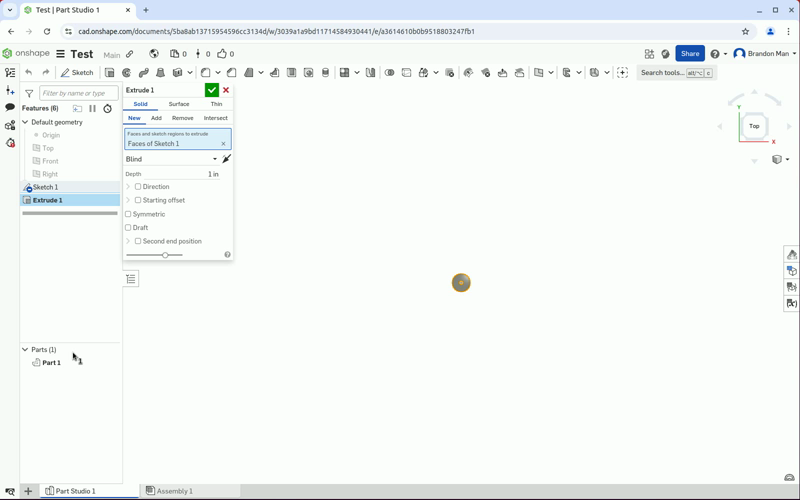
mouse_move(143, 106)
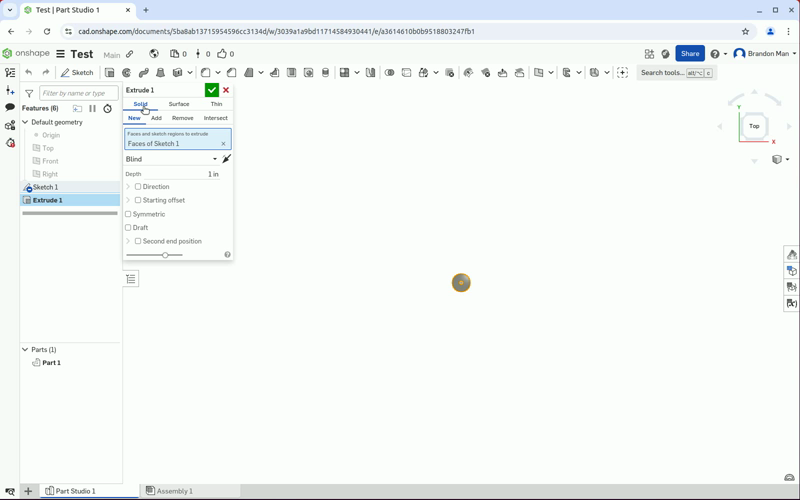
click(143, 106)
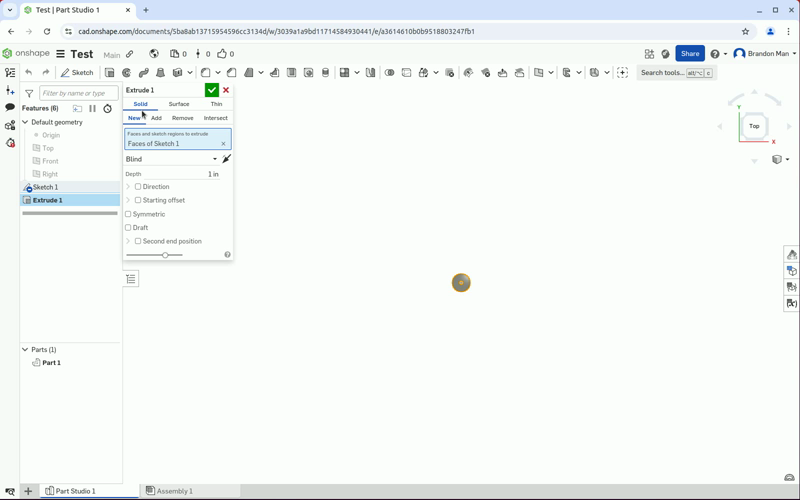
mouse_move(137, 120)
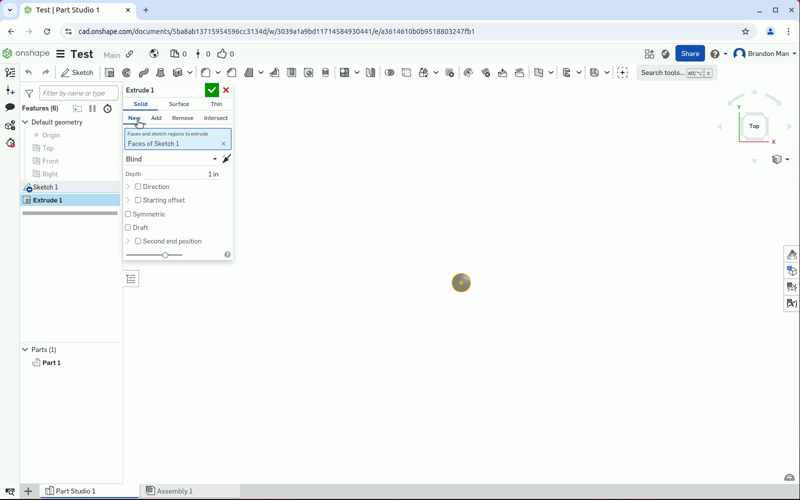
click(137, 120)
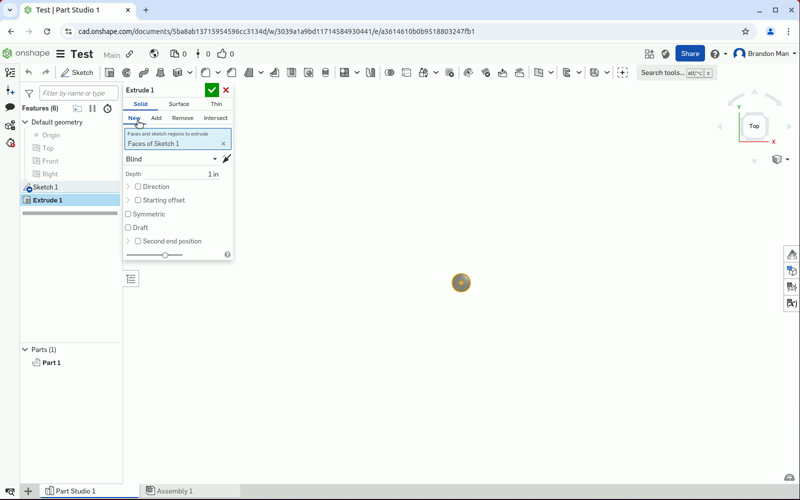
key(tab, 4)
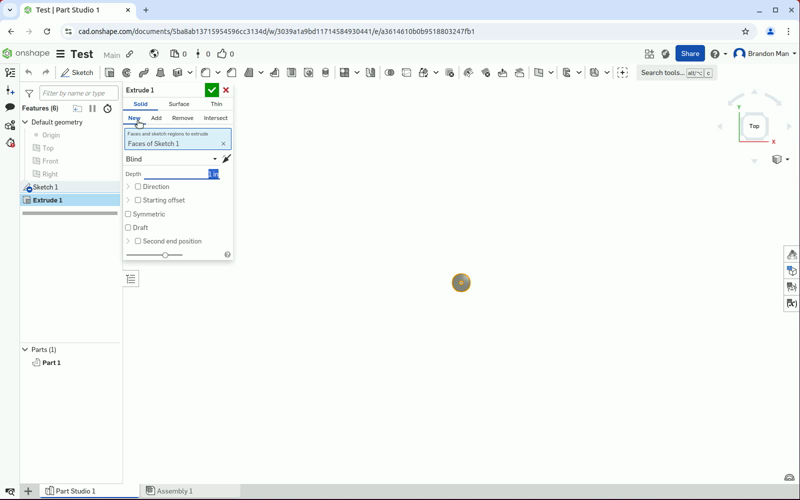
text(0.963)
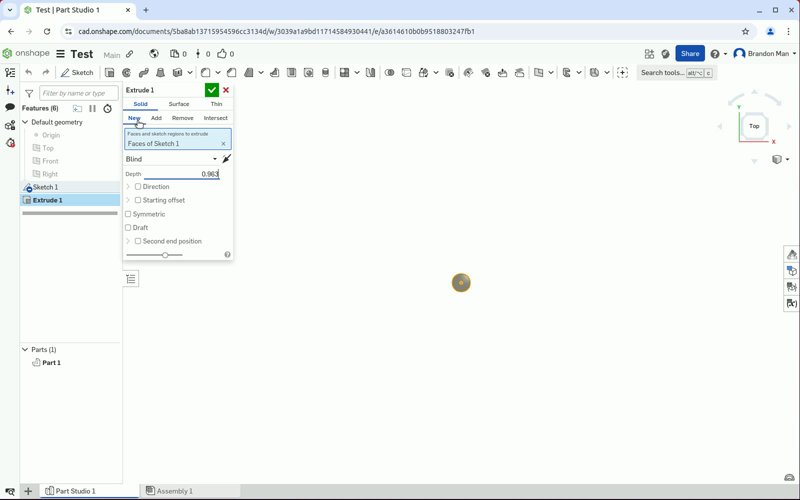
key(enter)
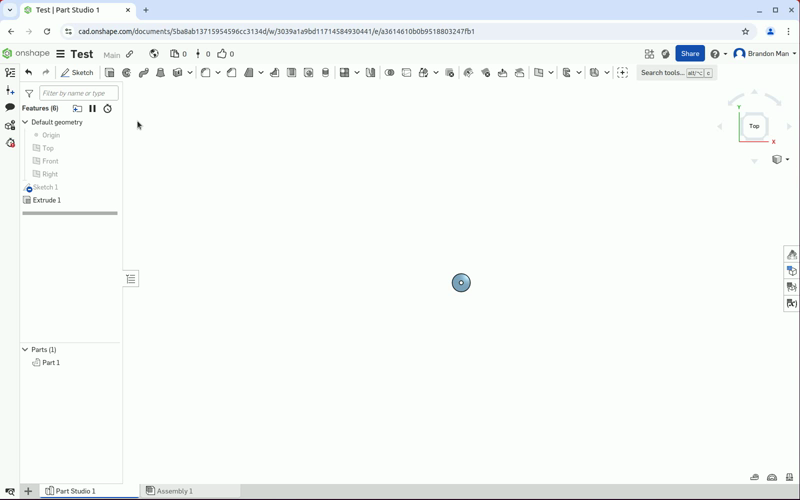
key(shift+h)
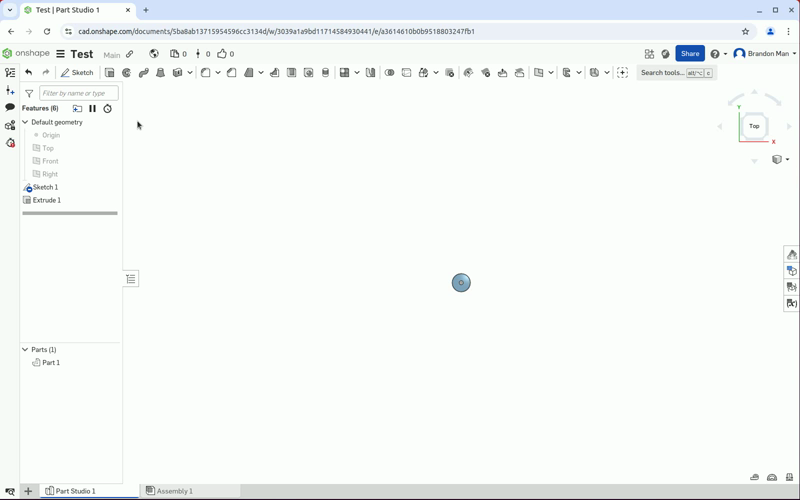
key(shift+h)
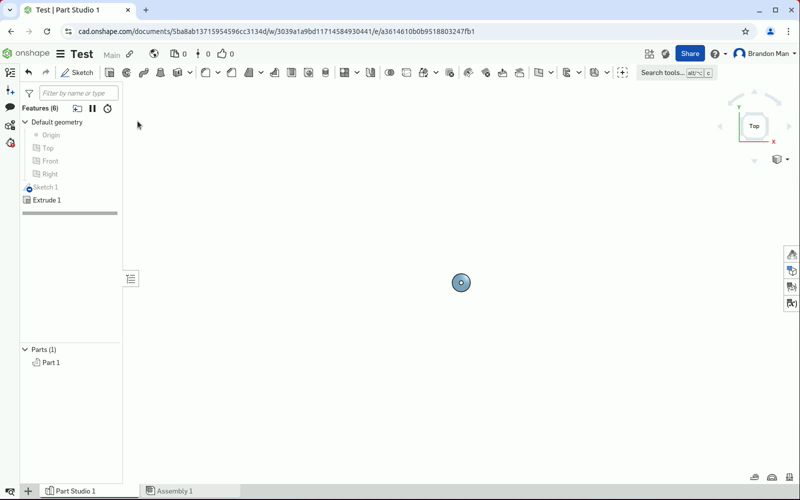
mouse_move(73, 189)
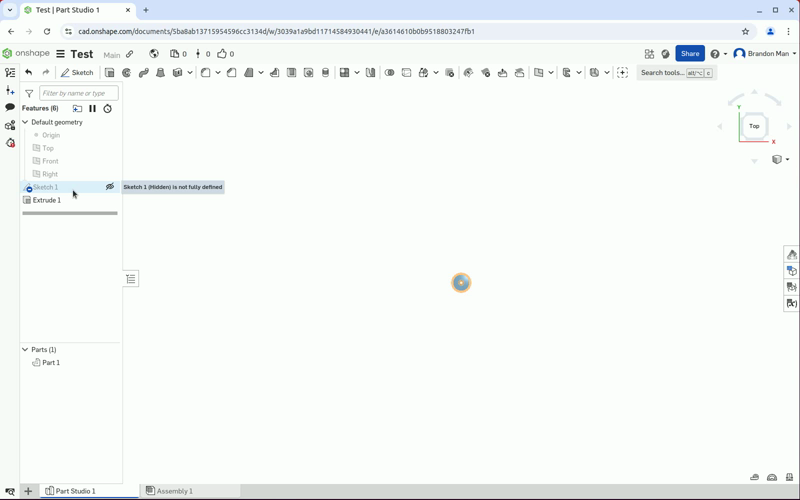
click(73, 189)
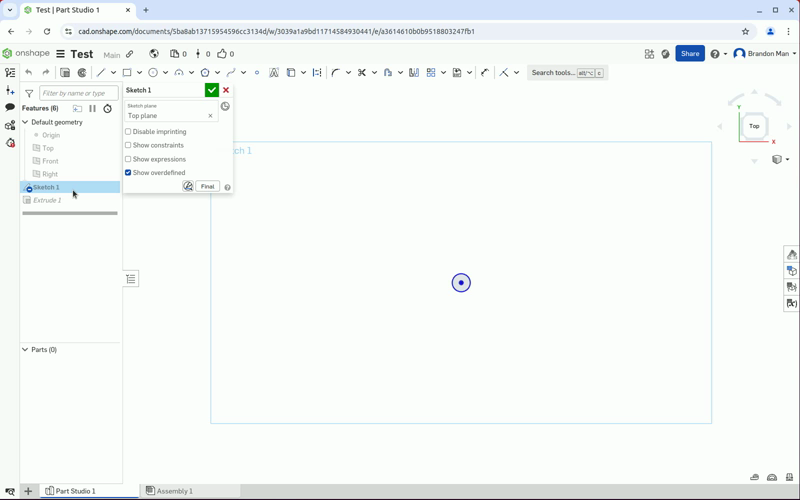
mouse_move(229, 92)
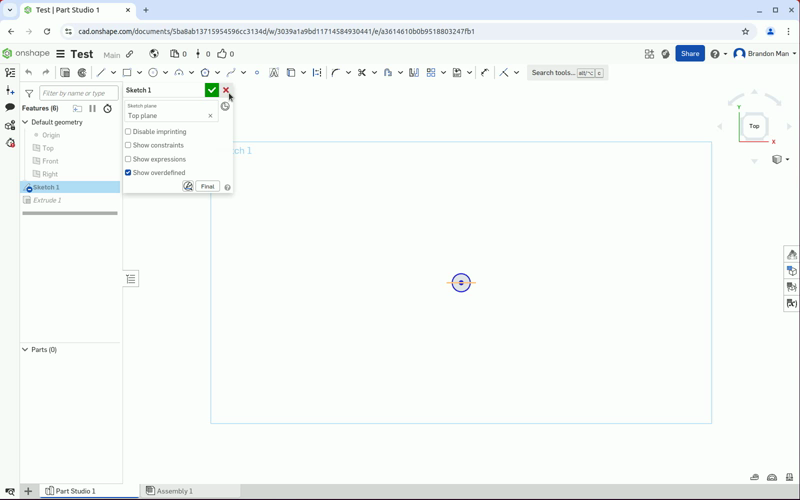
click(229, 92)
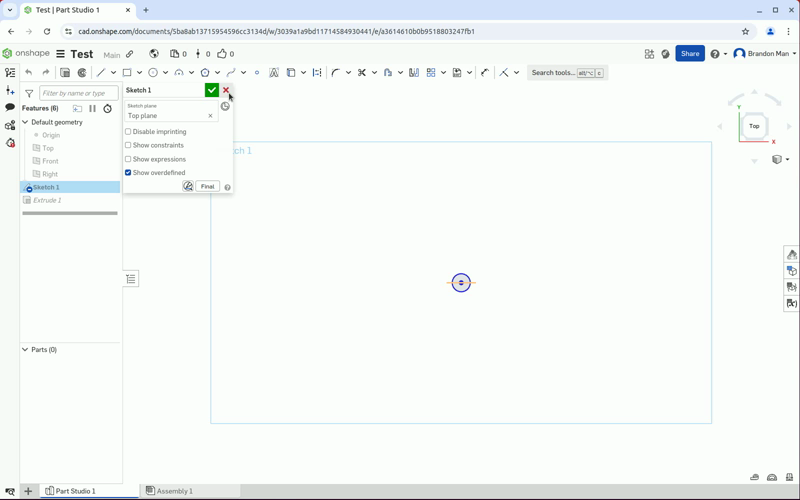
key(shift+s)
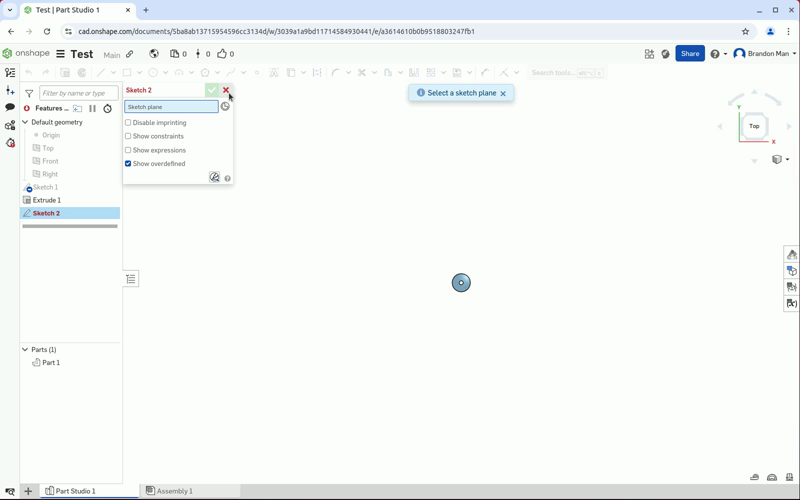
mouse_move(73, 150)
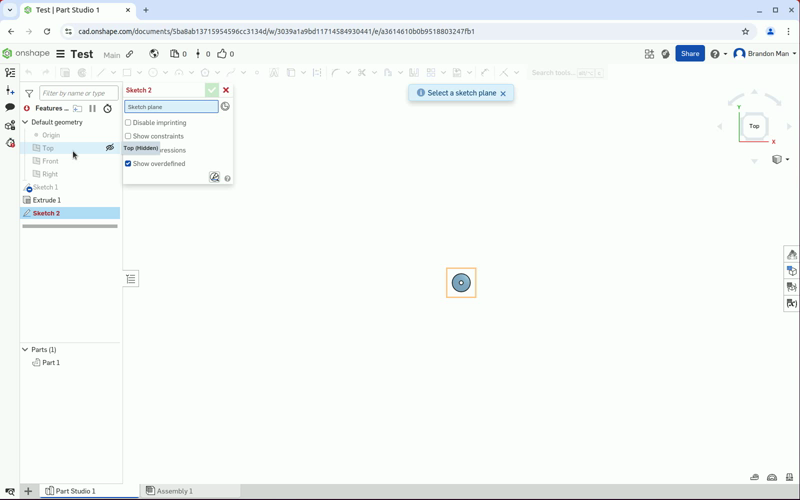
click(73, 150)
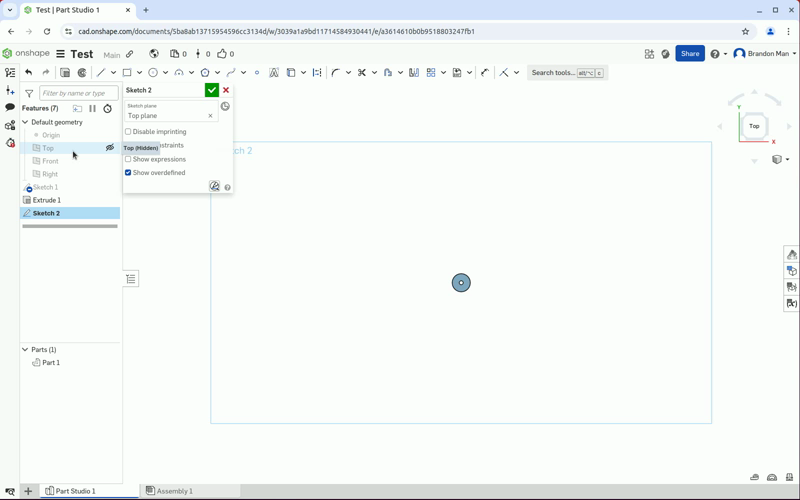
mouse_move(73, 352)
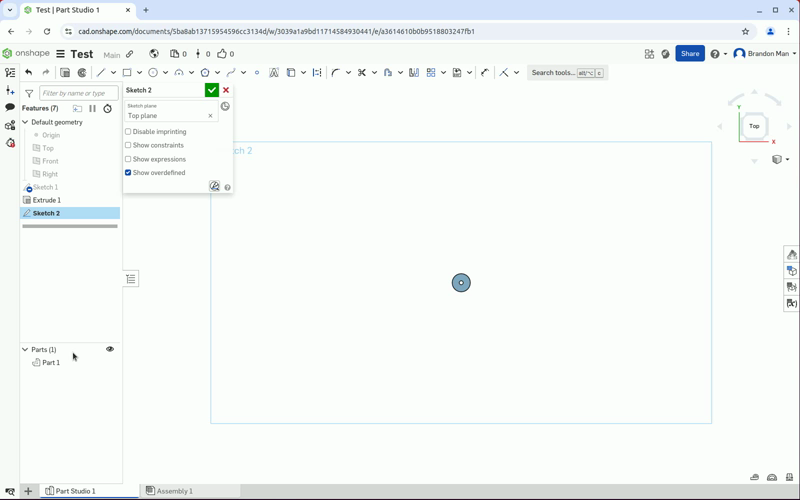
key(y)
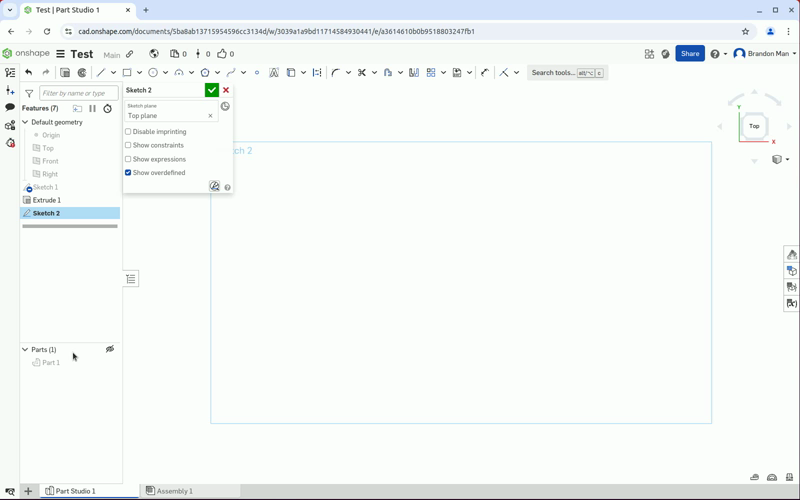
key(c)
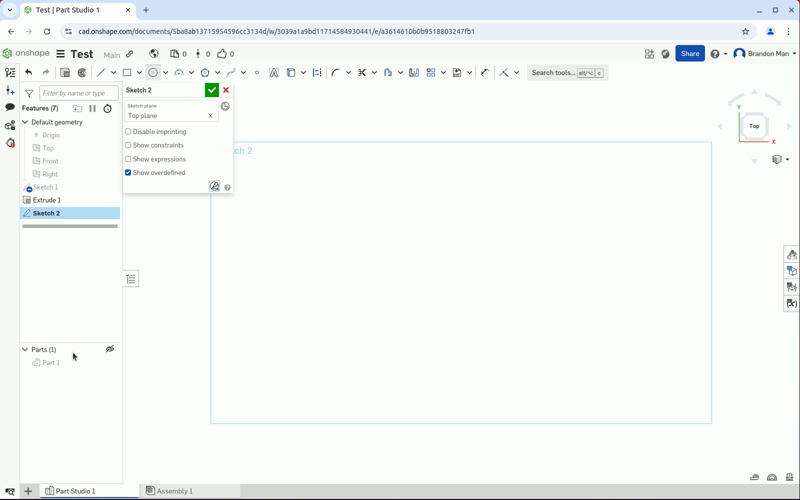
key_down(shift)
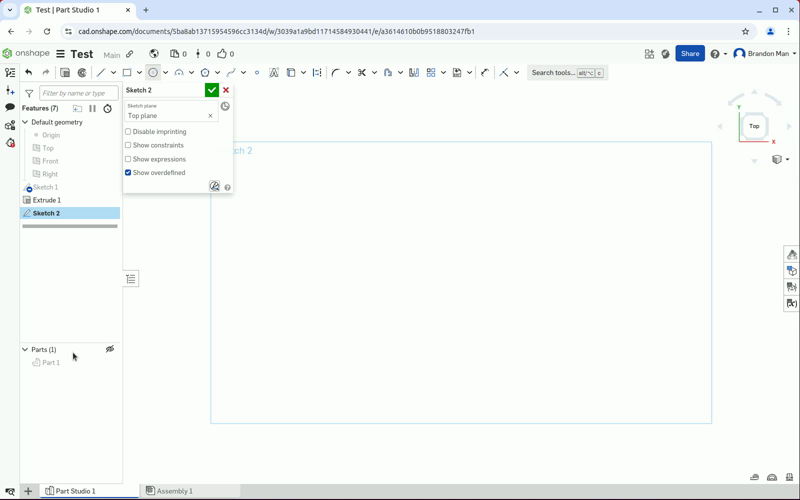
mouse_move(460, 282)
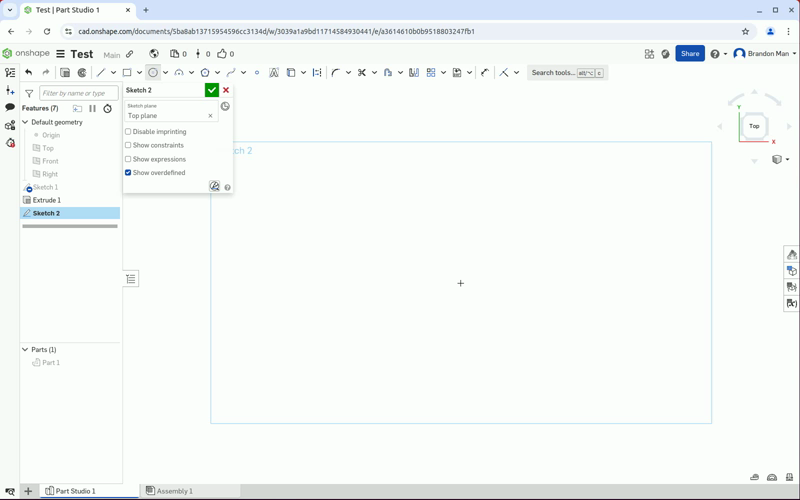
click(460, 282)
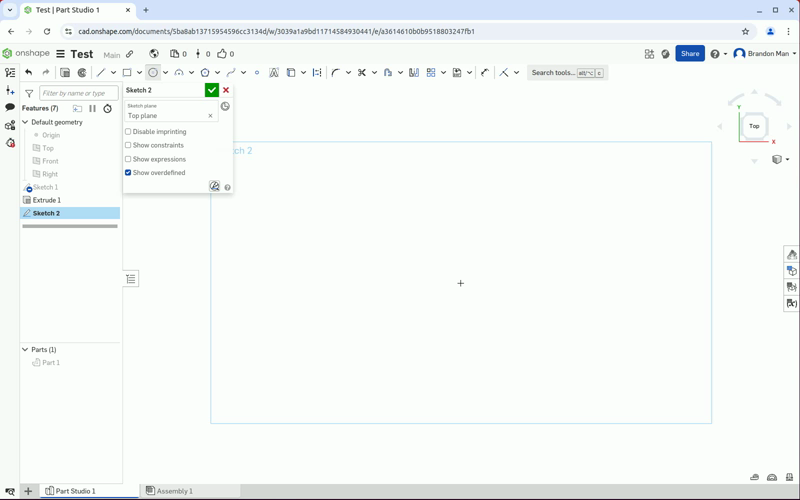
key_up(shift)
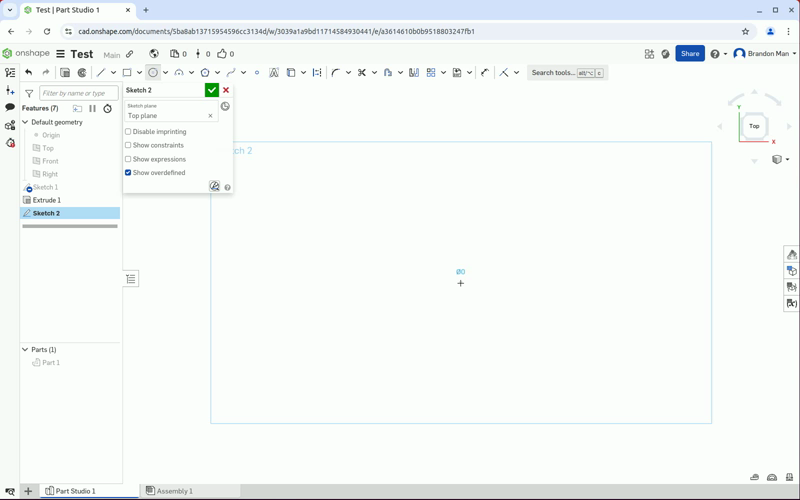
mouse_move(472, 282)
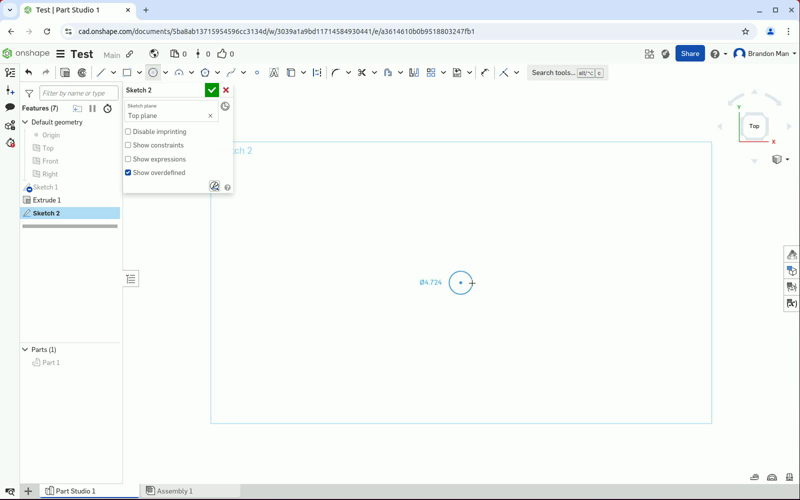
click(472, 282)
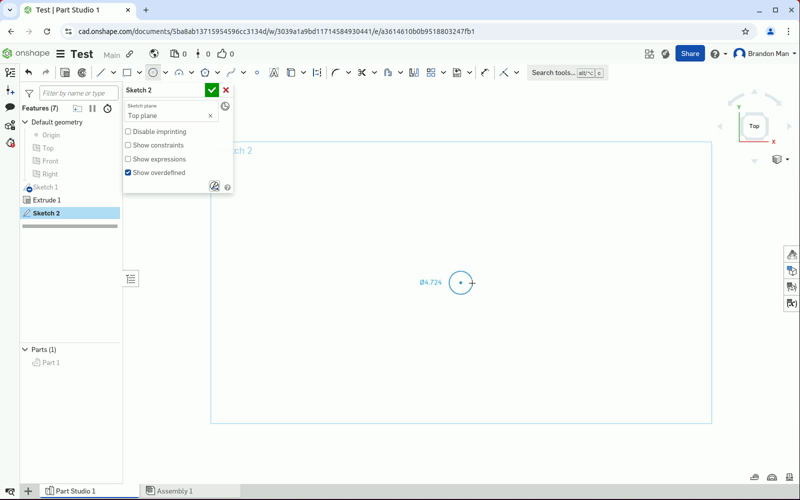
key(esc)
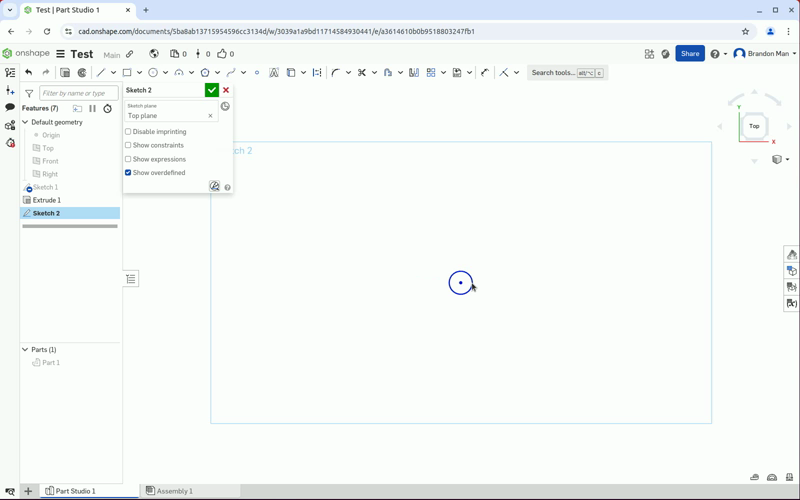
key(c)
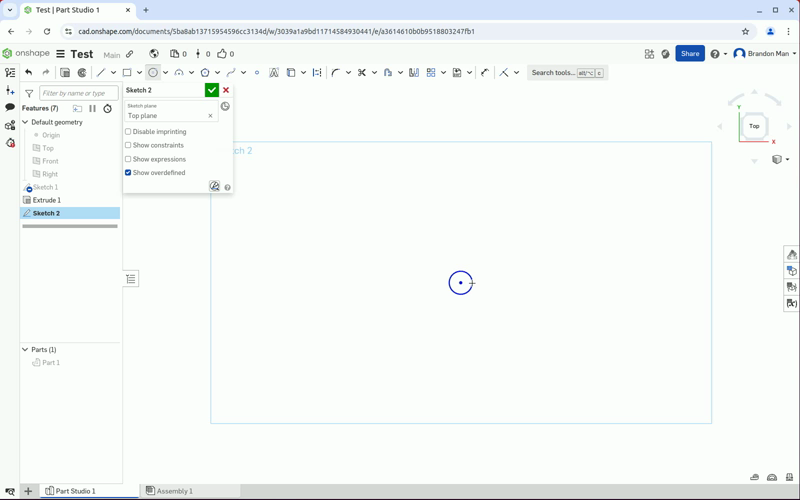
key_down(shift)
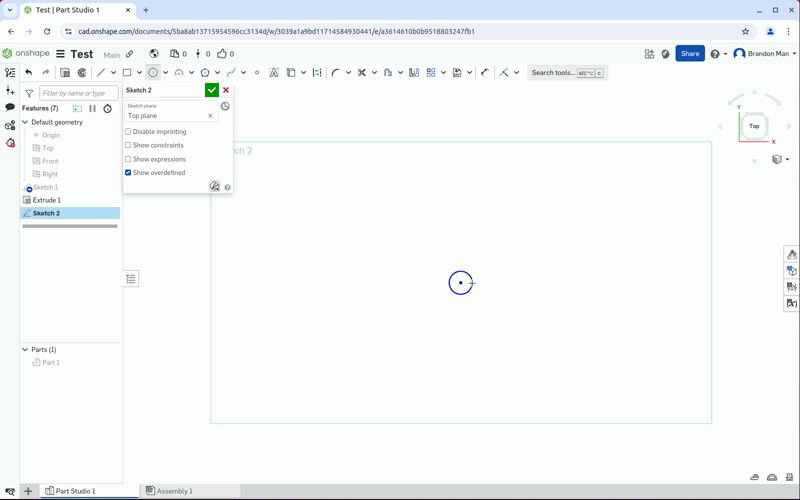
mouse_move(460, 282)
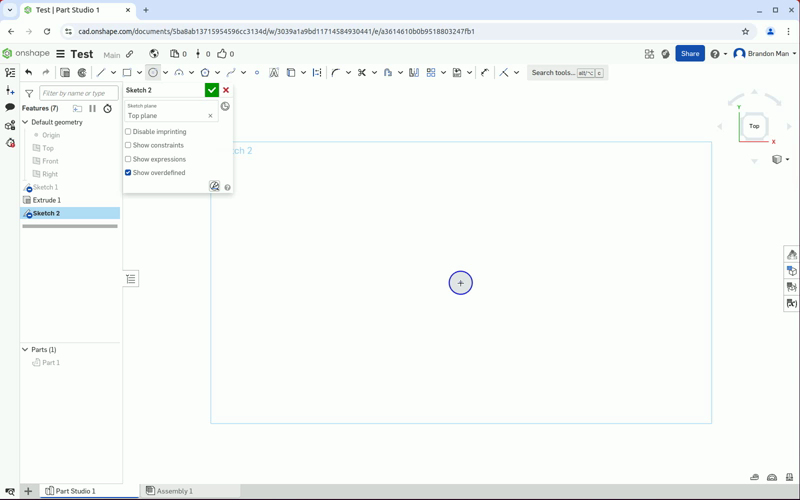
click(460, 282)
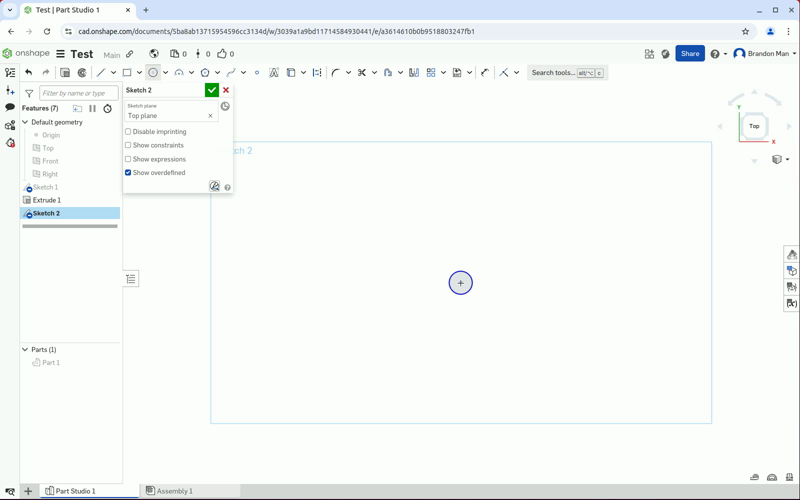
key_up(shift)
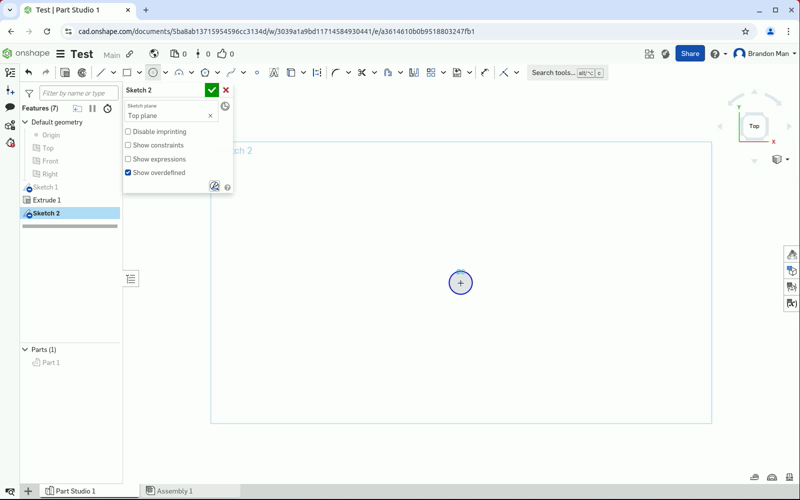
mouse_move(469, 282)
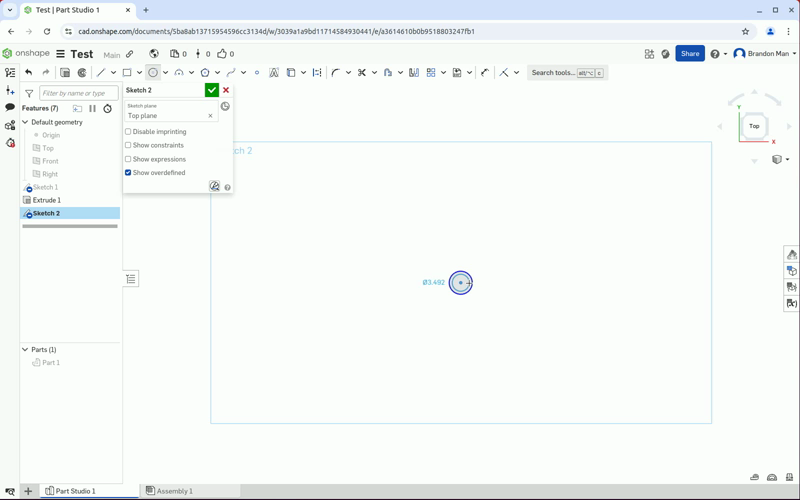
scroll(6)
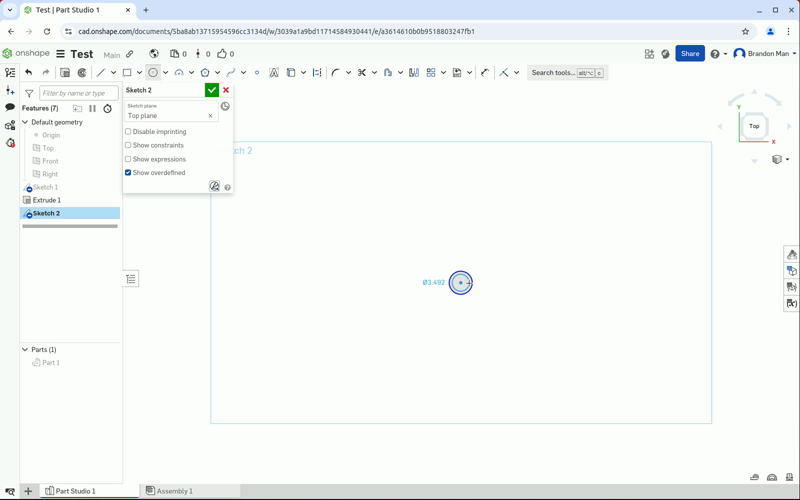
scroll(6)
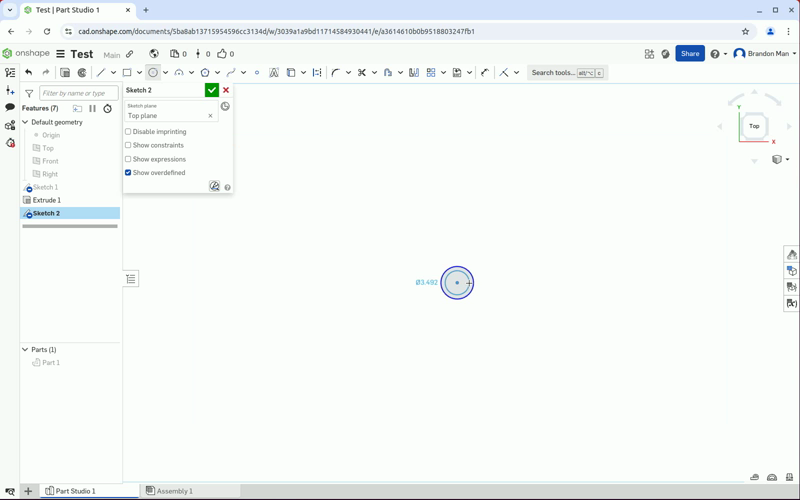
scroll(6)
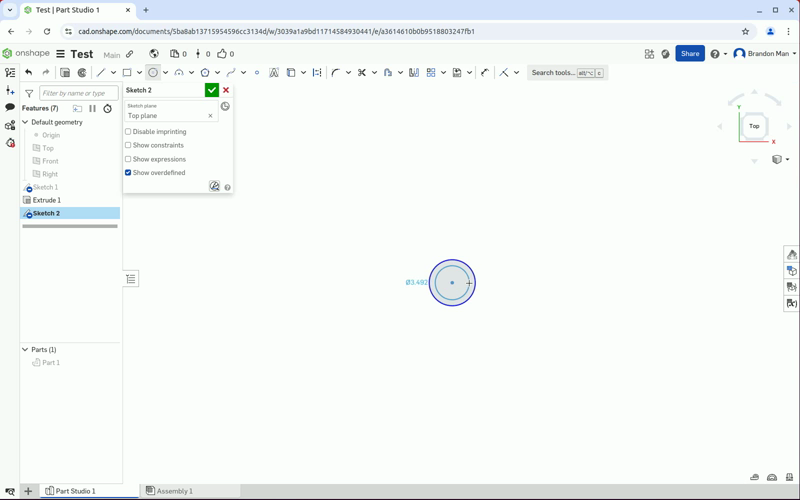
scroll(6)
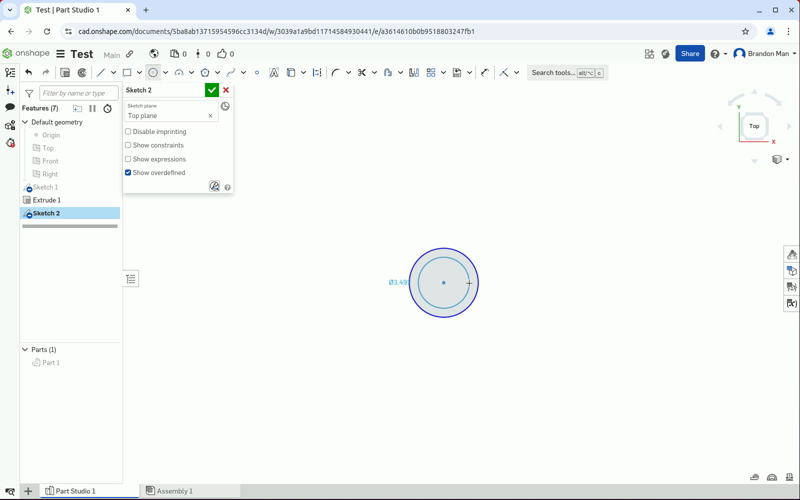
scroll(6)
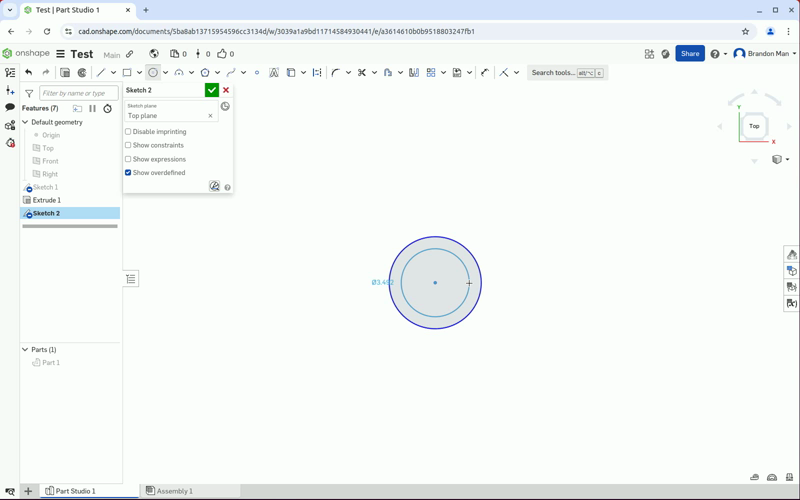
scroll(6)
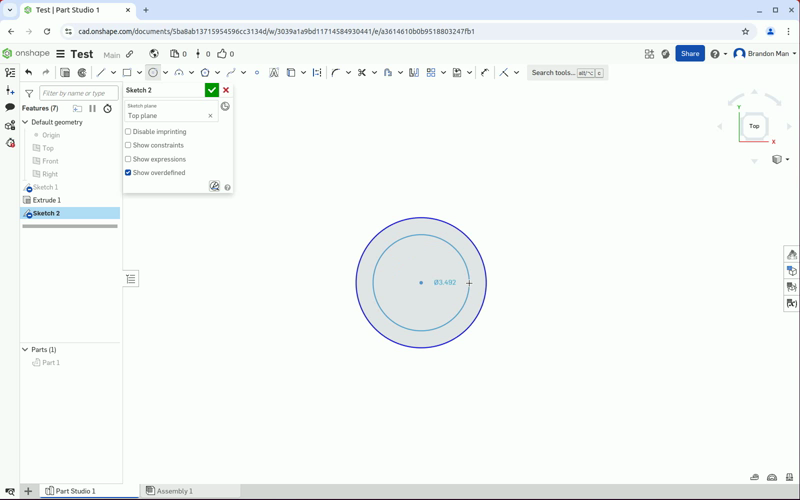
scroll(6)
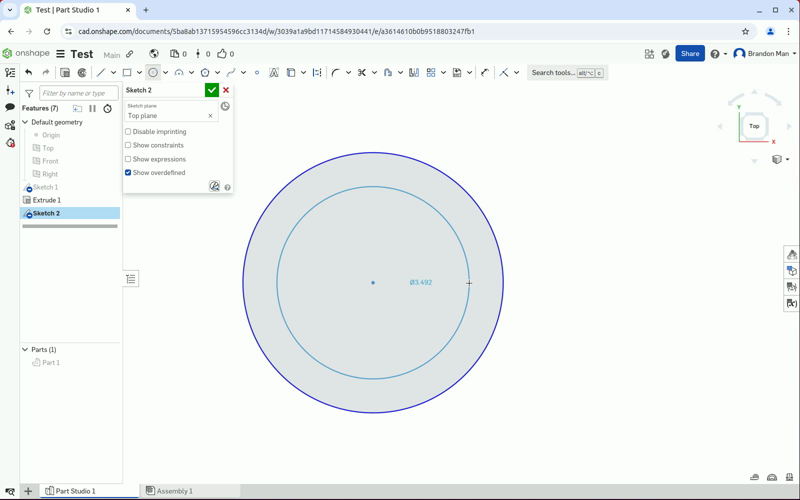
click(469, 282)
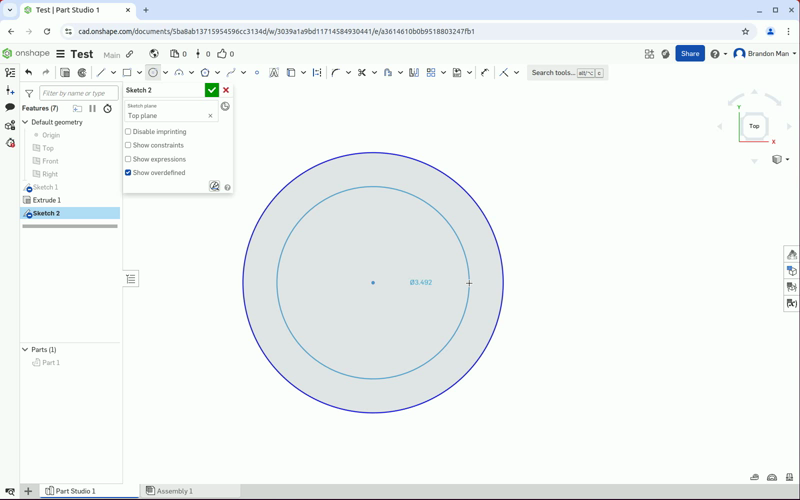
scroll(-6)
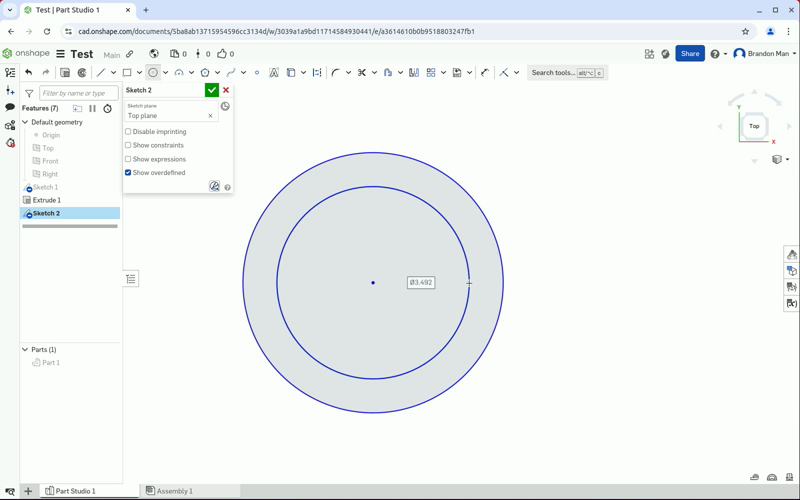
scroll(-6)
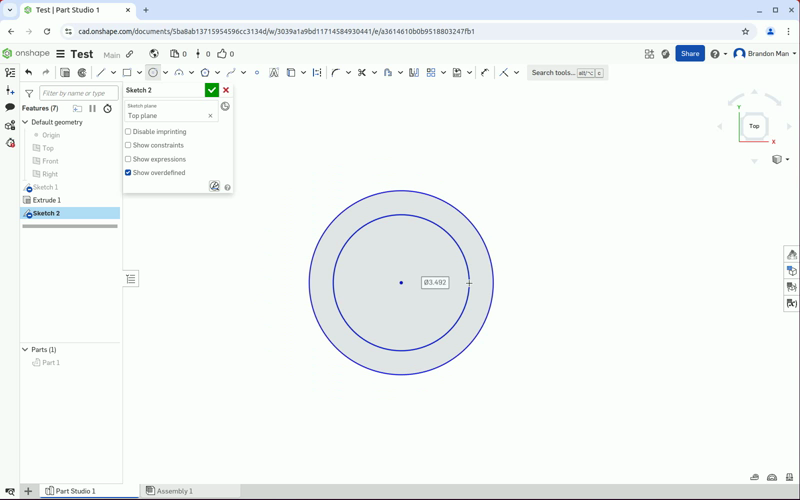
scroll(-6)
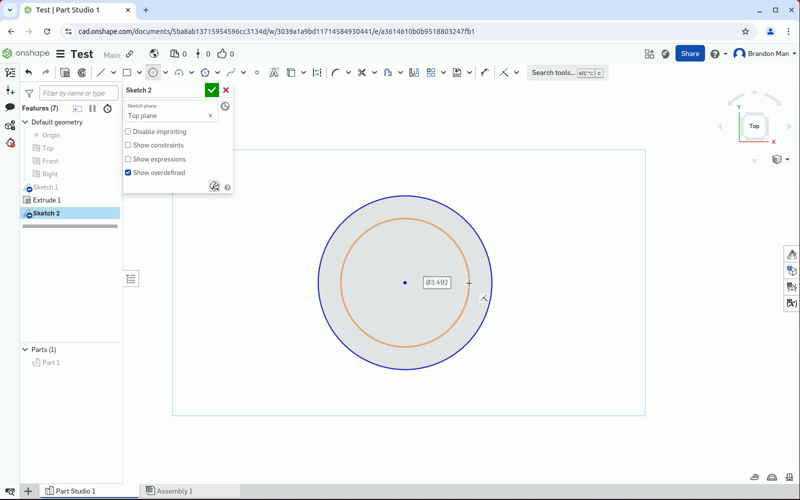
scroll(-6)
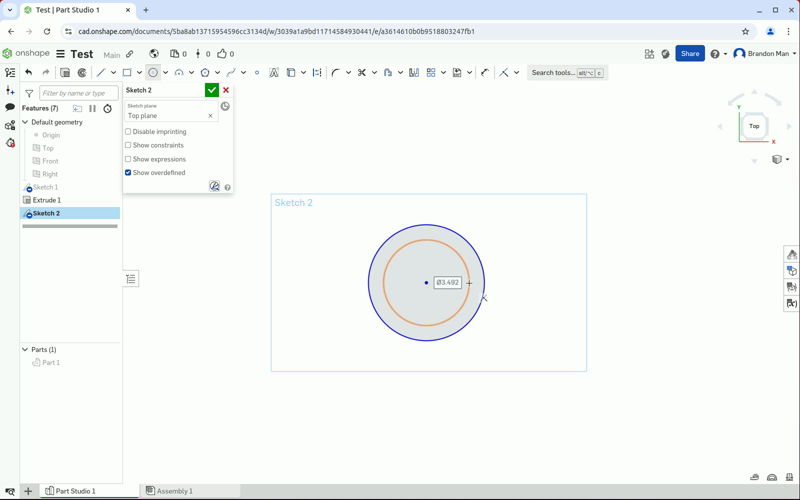
scroll(-6)
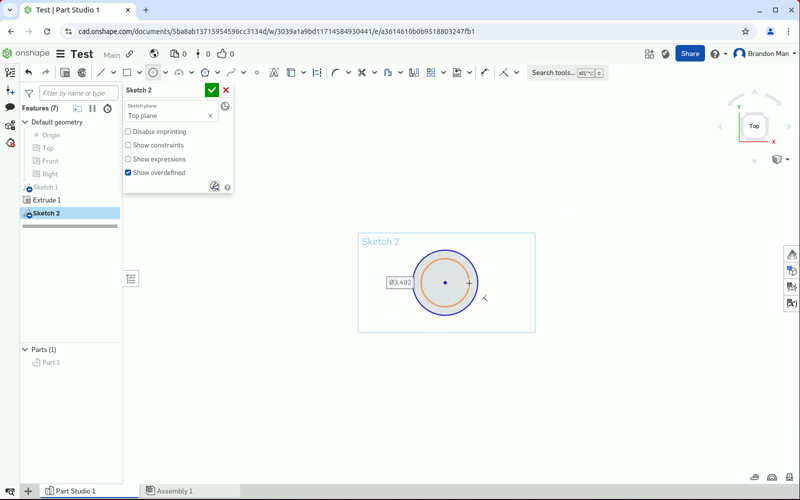
scroll(-6)
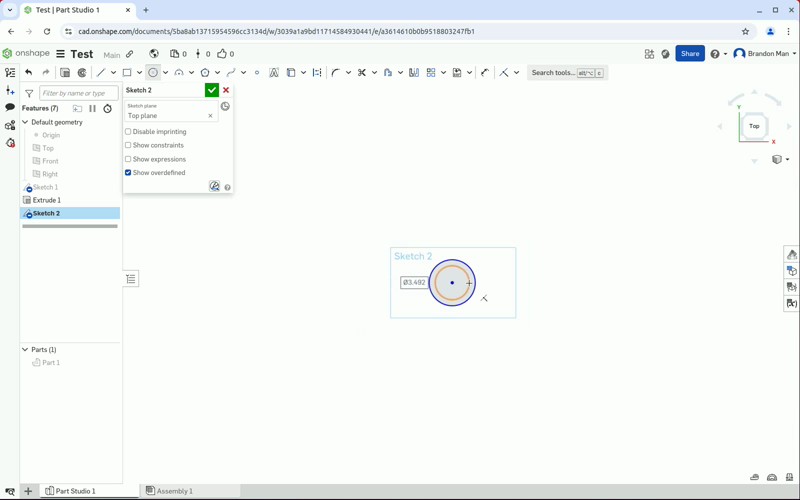
scroll(-6)
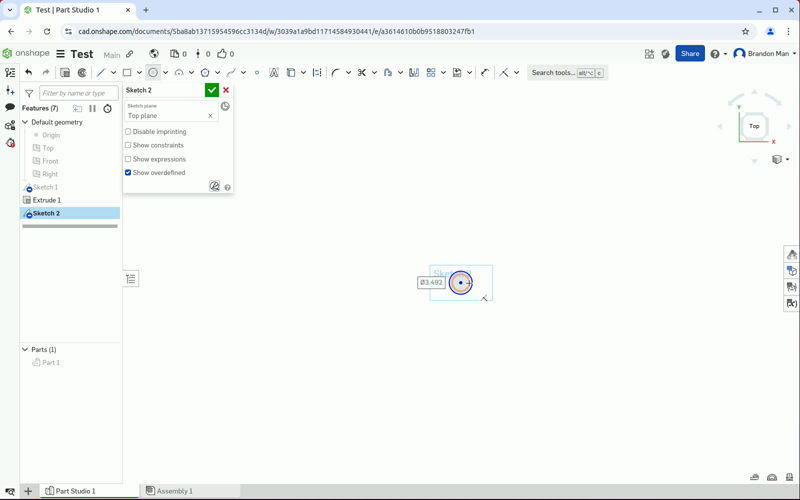
key(esc)
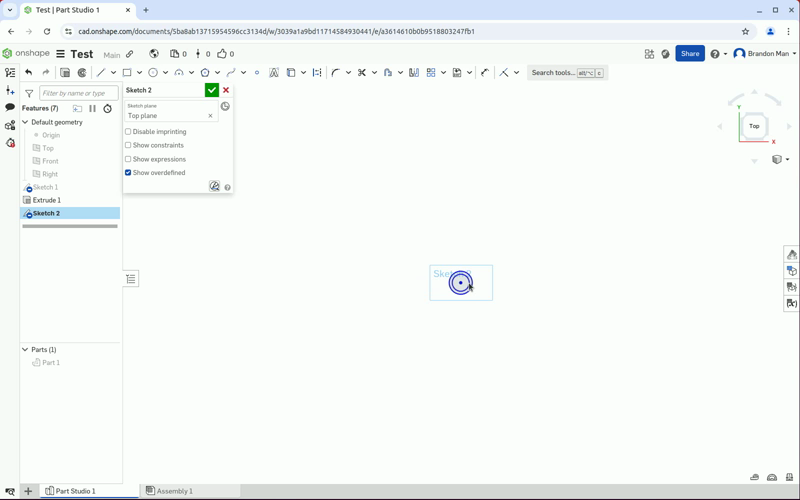
mouse_move(463, 292)
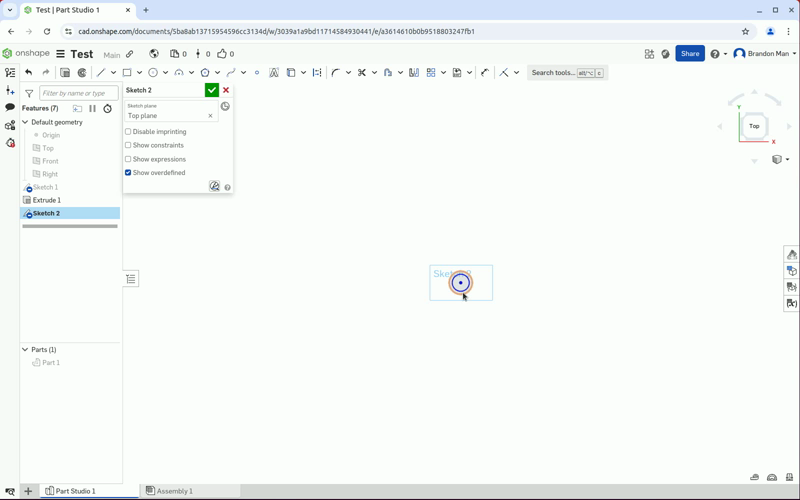
scroll(6)
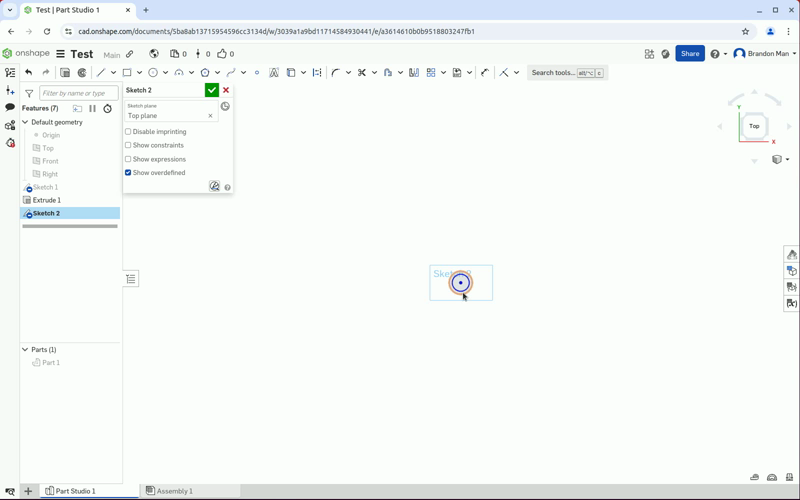
scroll(6)
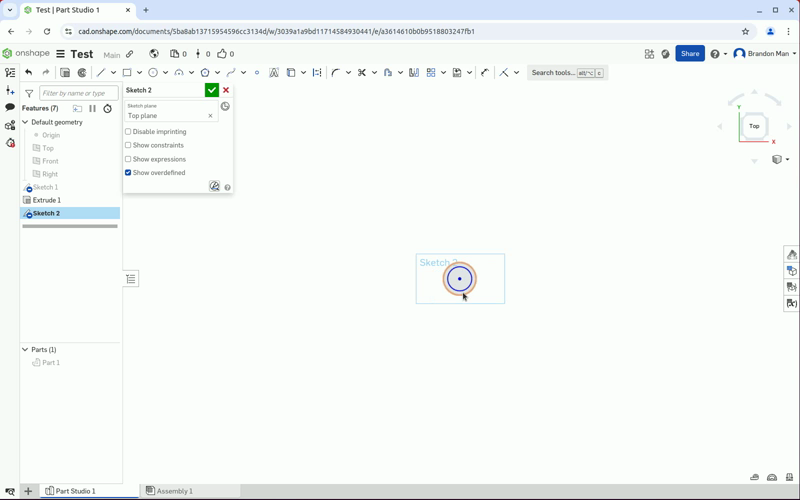
scroll(6)
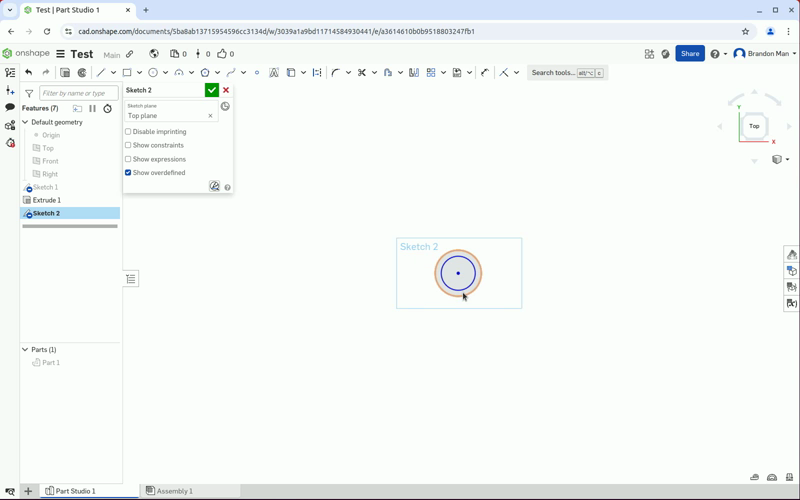
scroll(6)
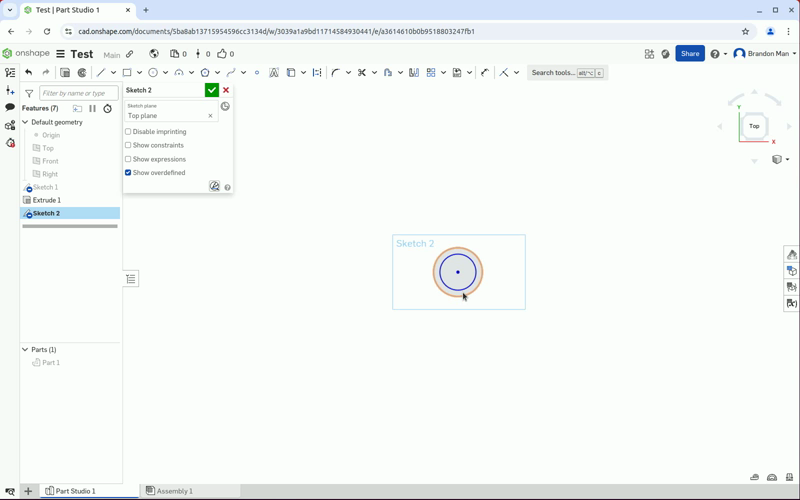
scroll(6)
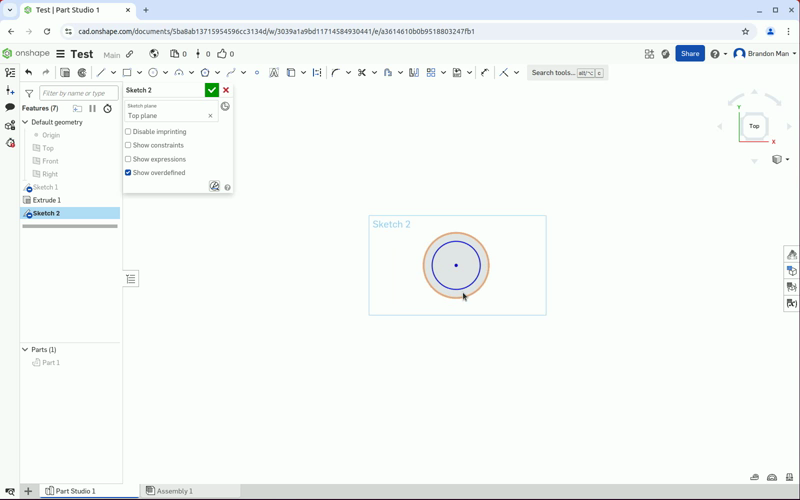
scroll(6)
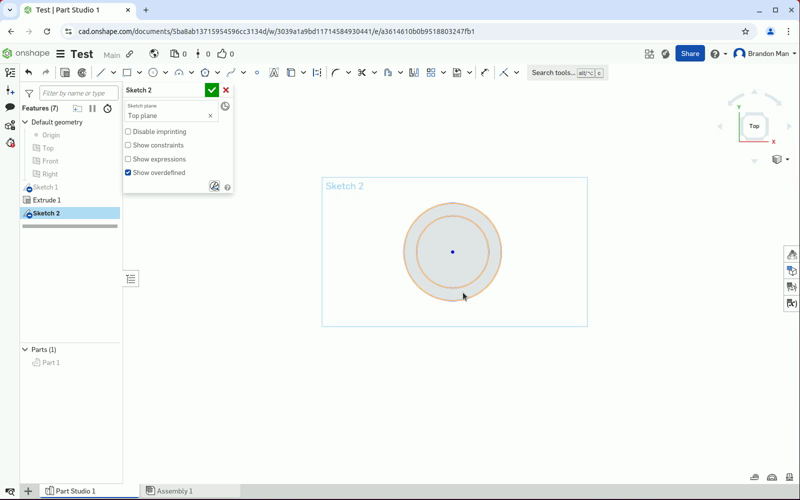
scroll(6)
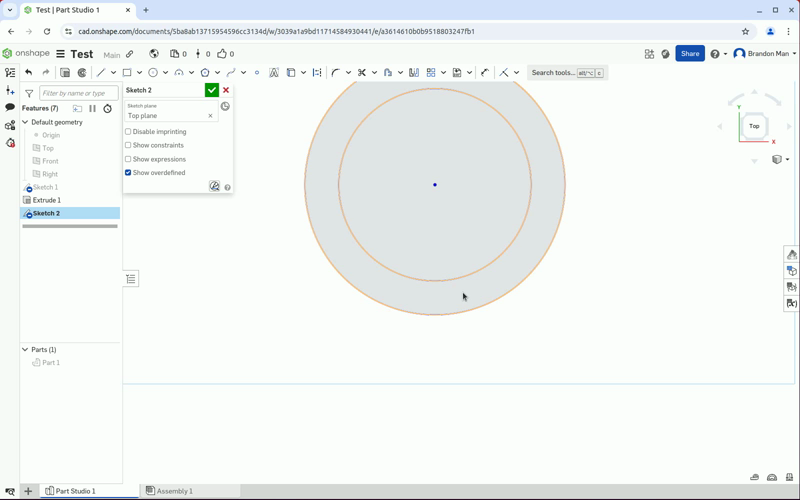
click(463, 292)
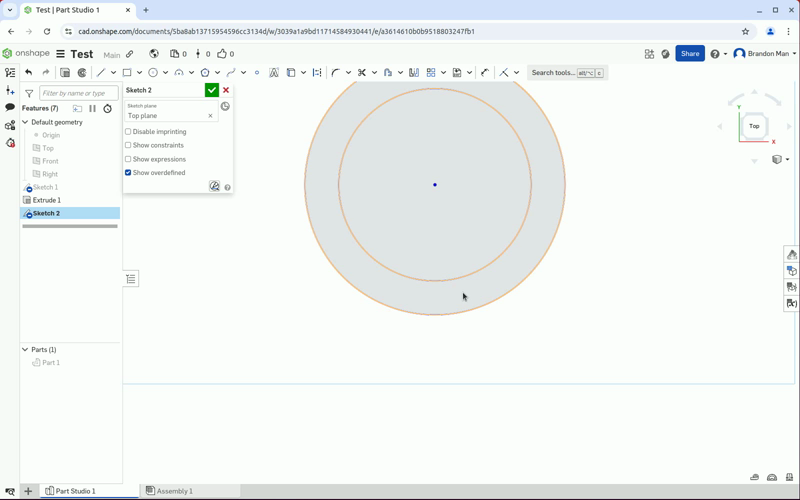
scroll(-6)
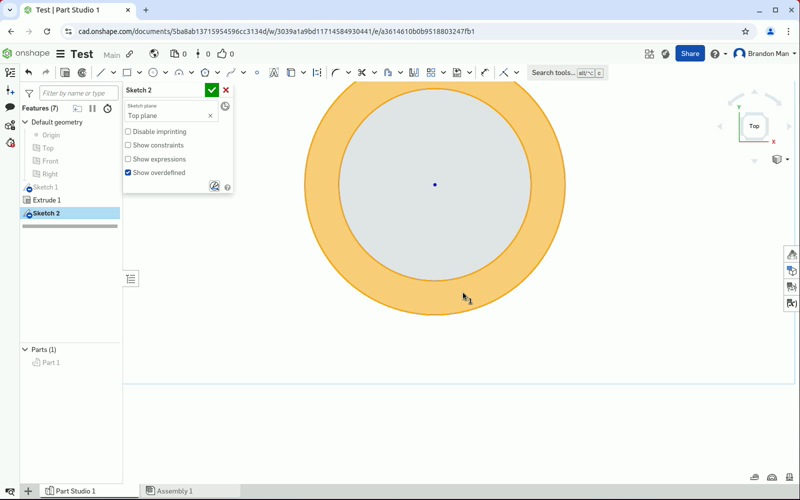
scroll(-6)
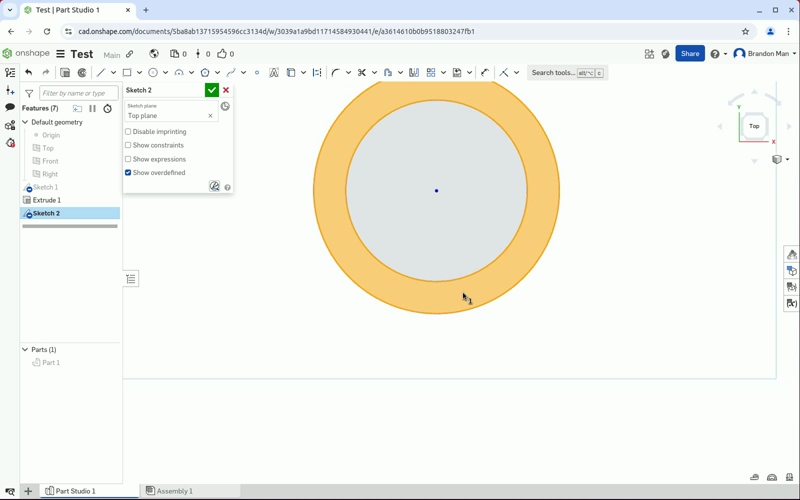
scroll(-6)
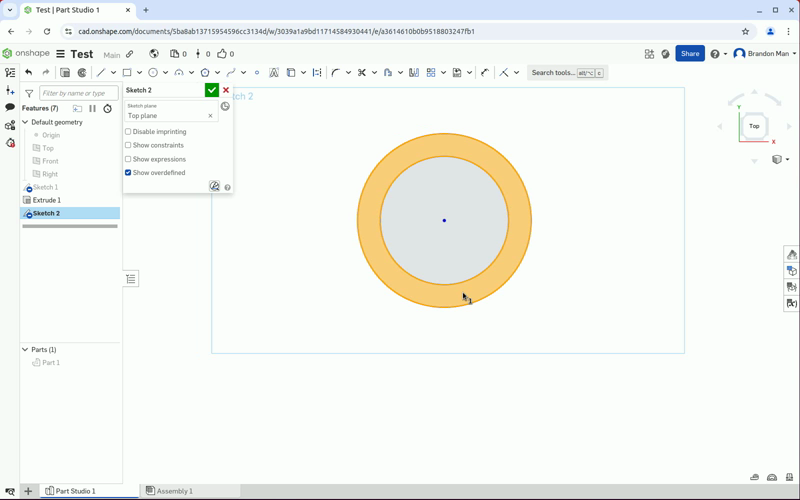
scroll(-6)
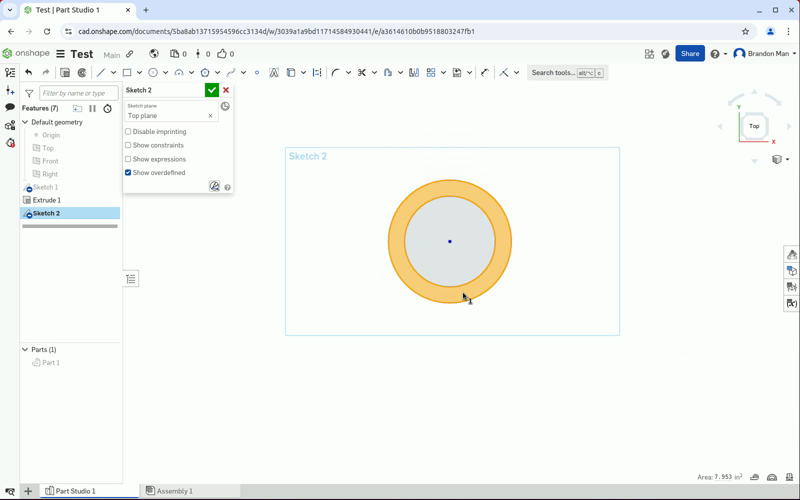
scroll(-6)
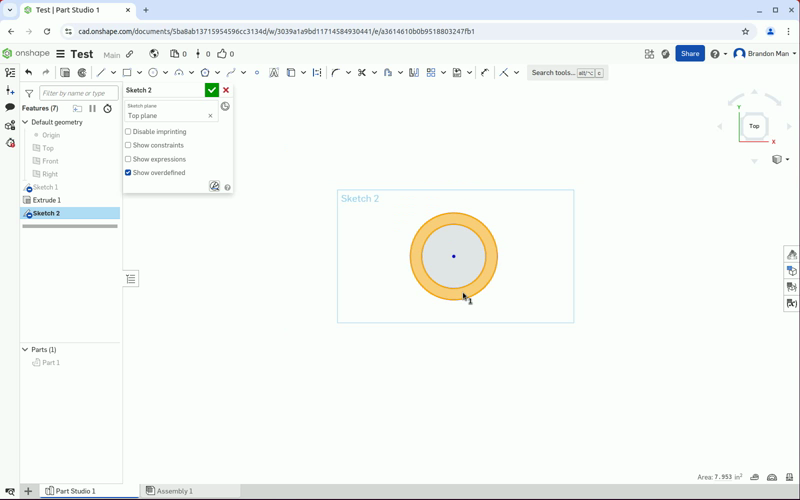
scroll(-6)
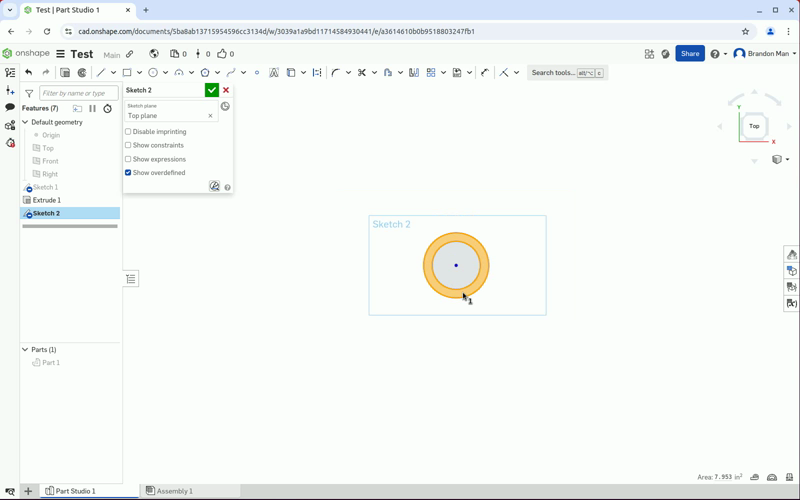
scroll(-6)
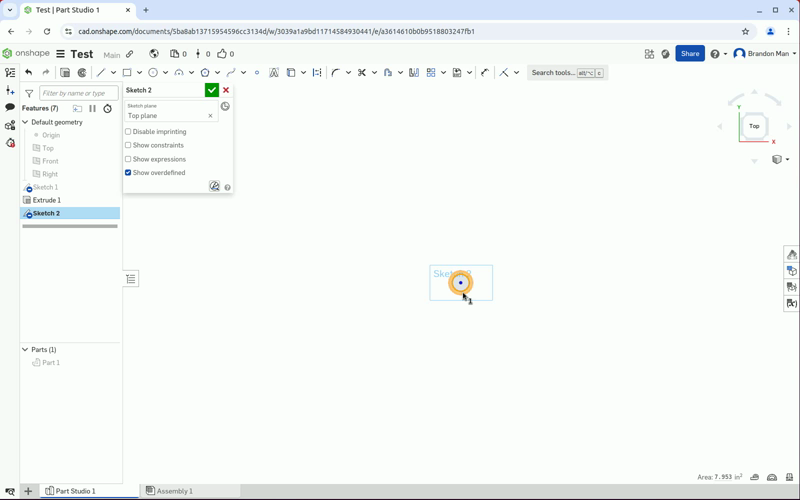
mouse_move(73, 352)
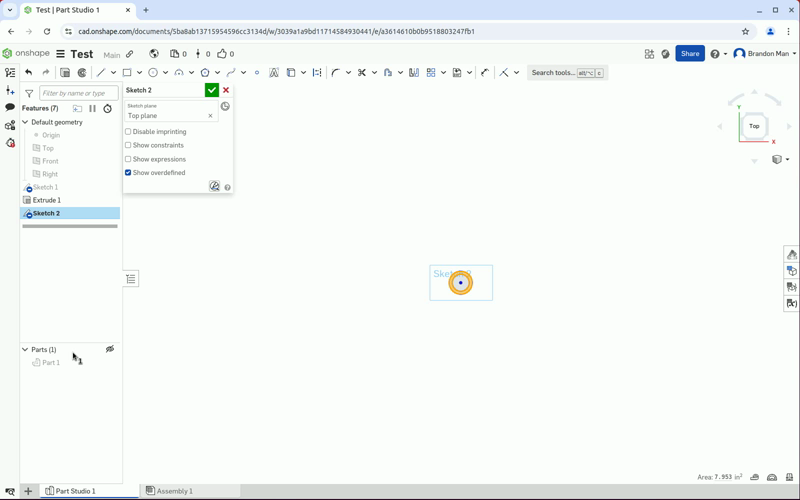
key(shift+y)
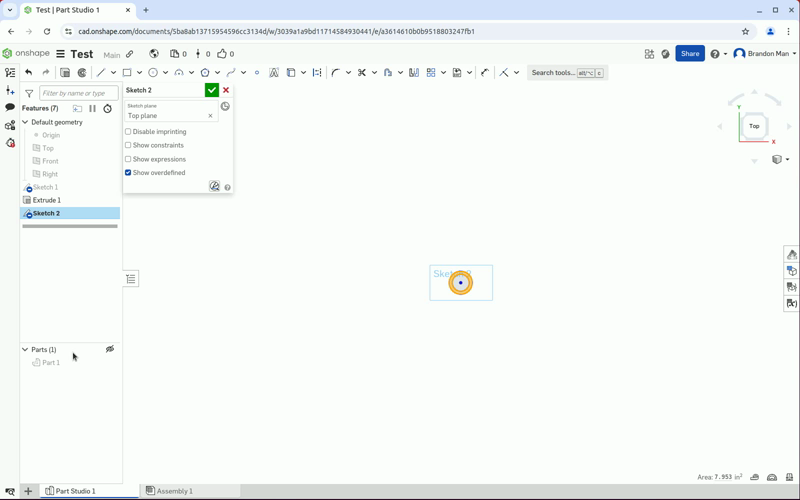
key(shift+e)
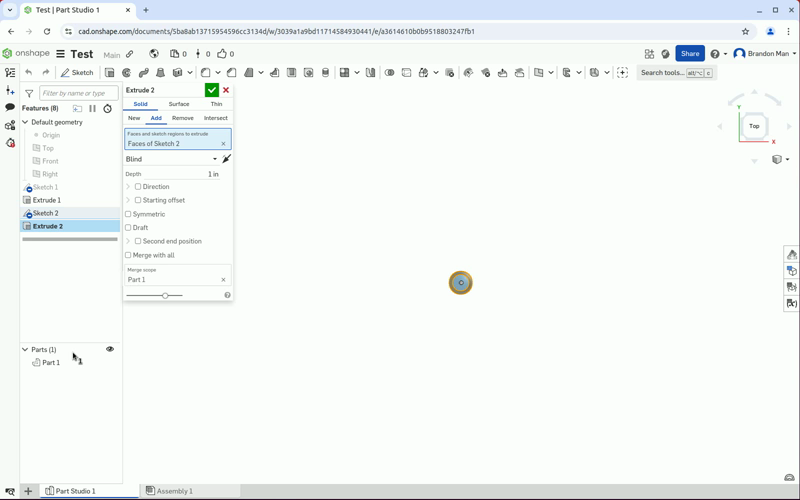
mouse_move(143, 106)
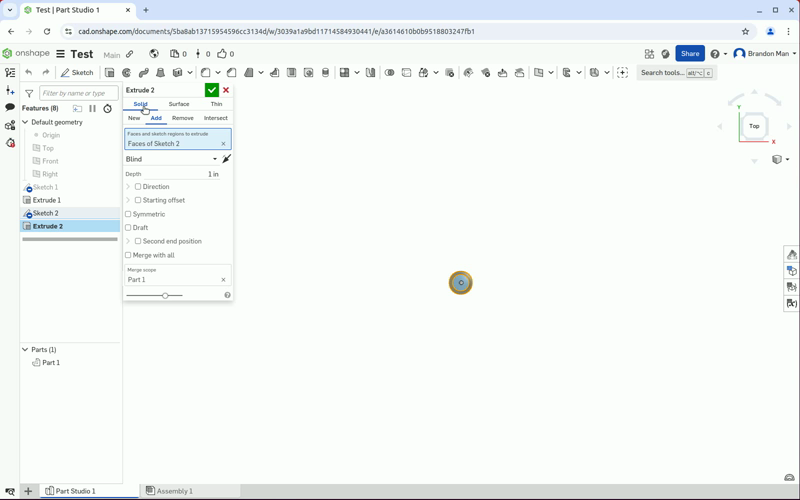
click(143, 106)
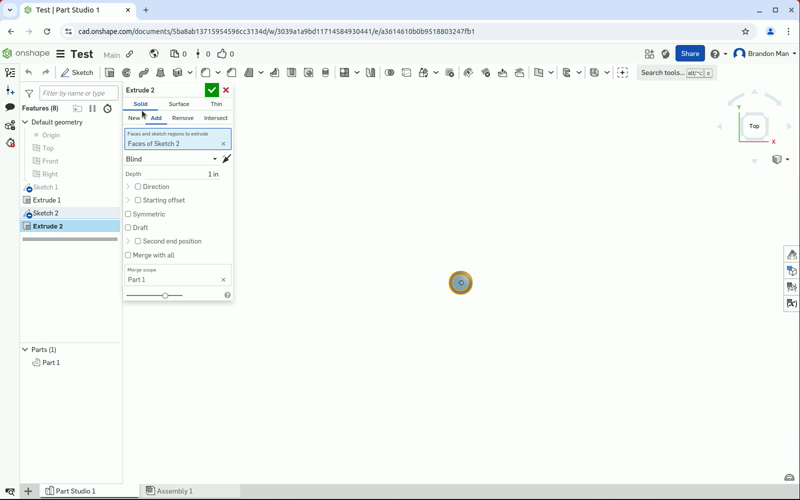
mouse_move(137, 120)
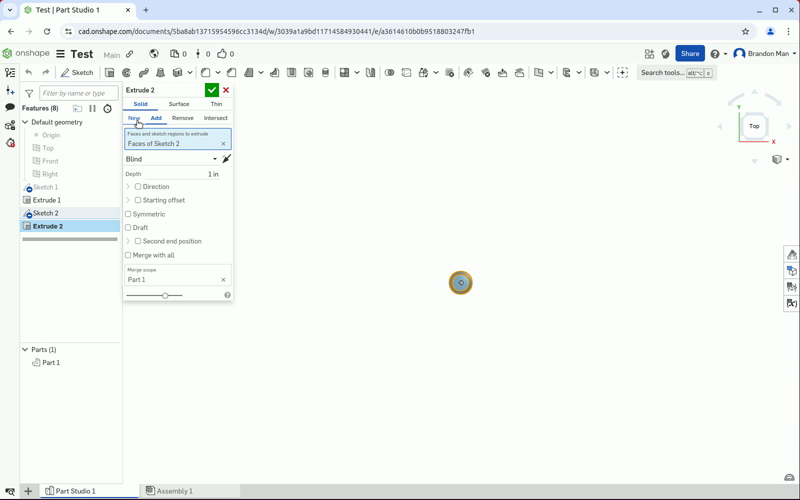
click(137, 120)
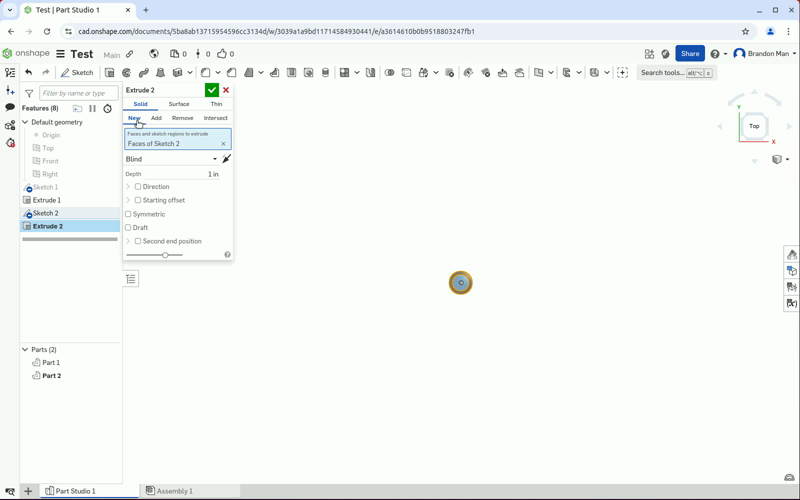
key(tab, 4)
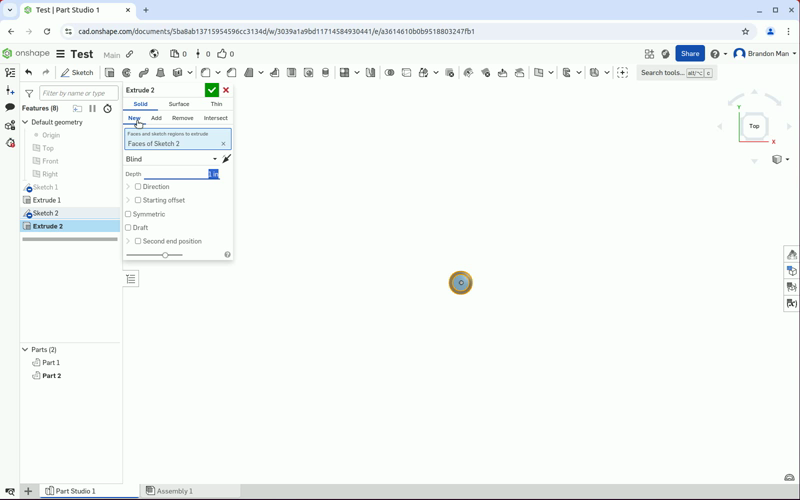
text(0.722)
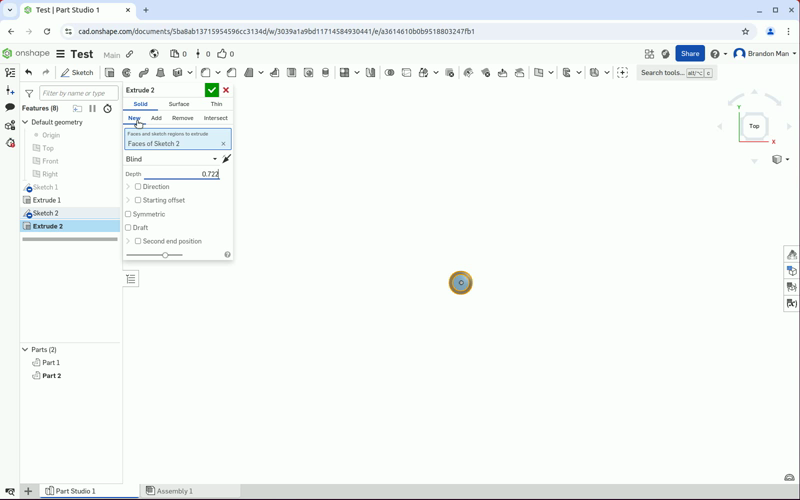
key(enter)
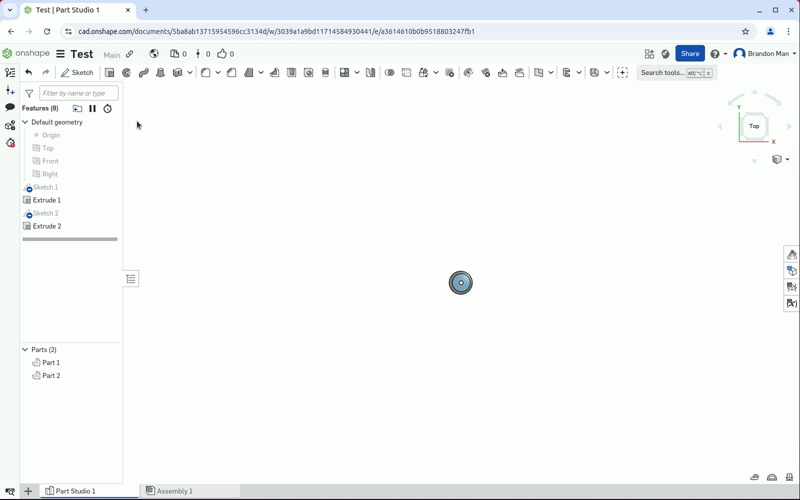
key(shift+h)
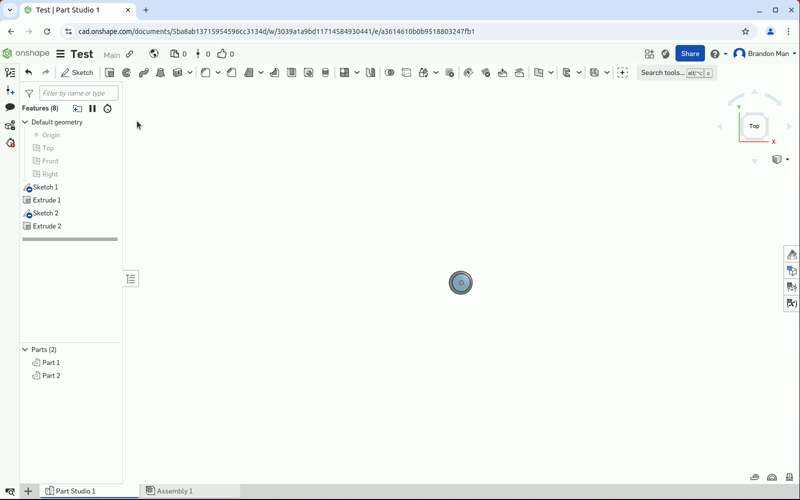
key(shift+h)
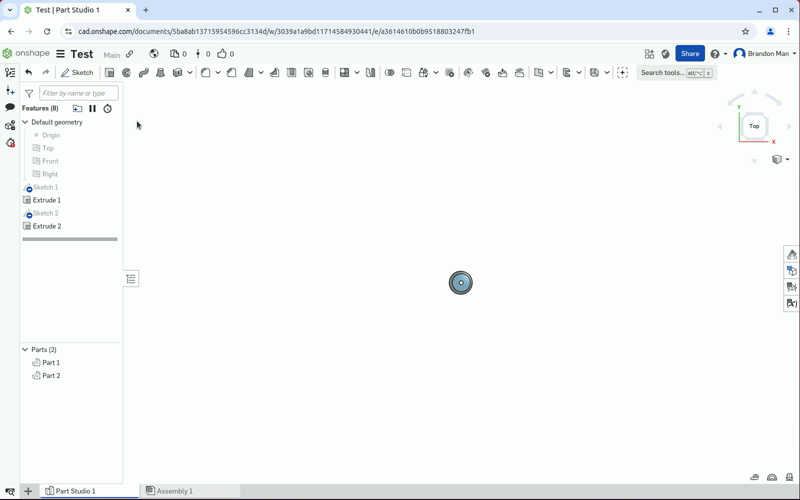
mouse_move(73, 189)
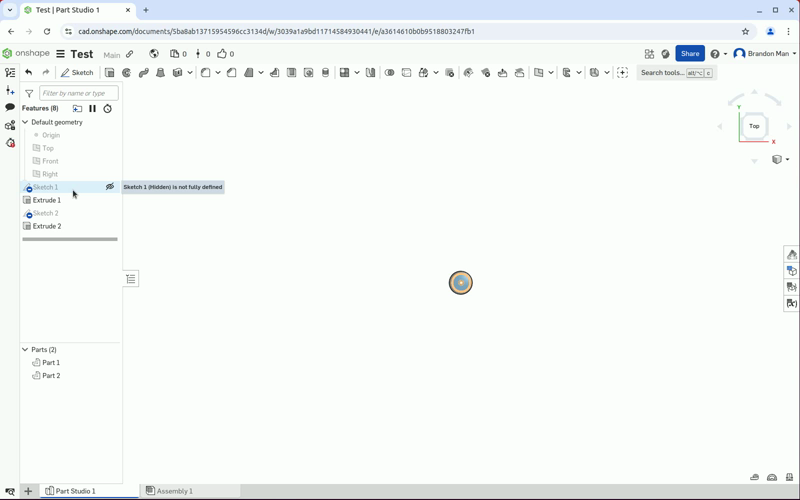
click(73, 189)
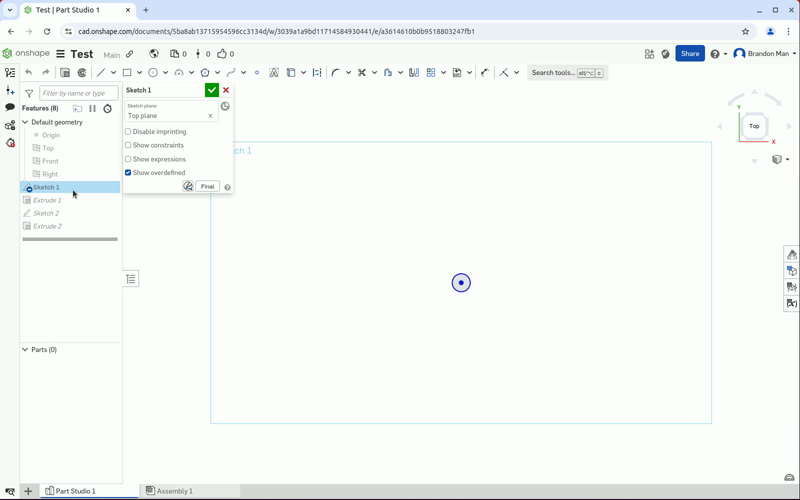
mouse_move(229, 92)
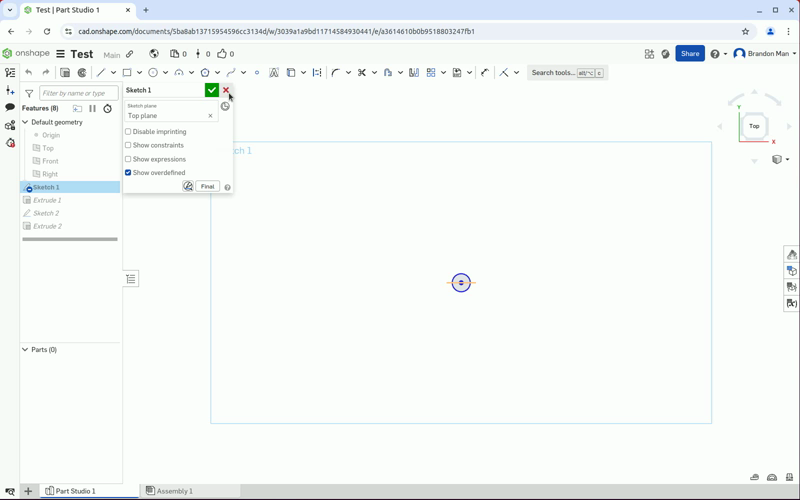
click(229, 92)
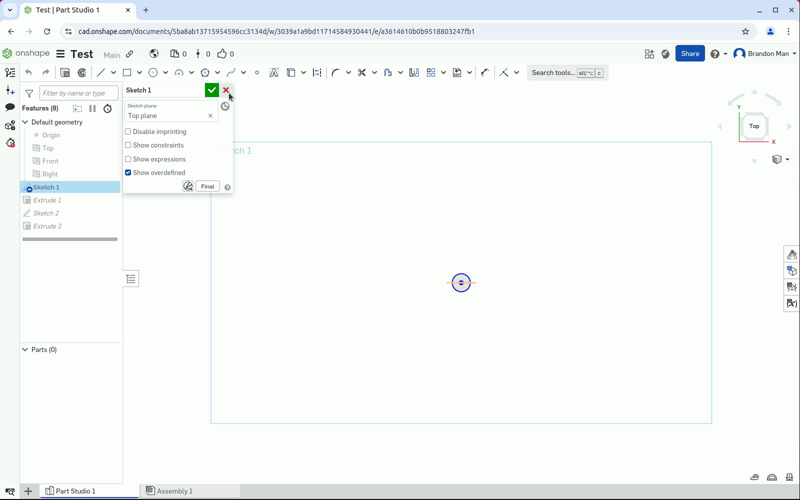
key(shift+s)
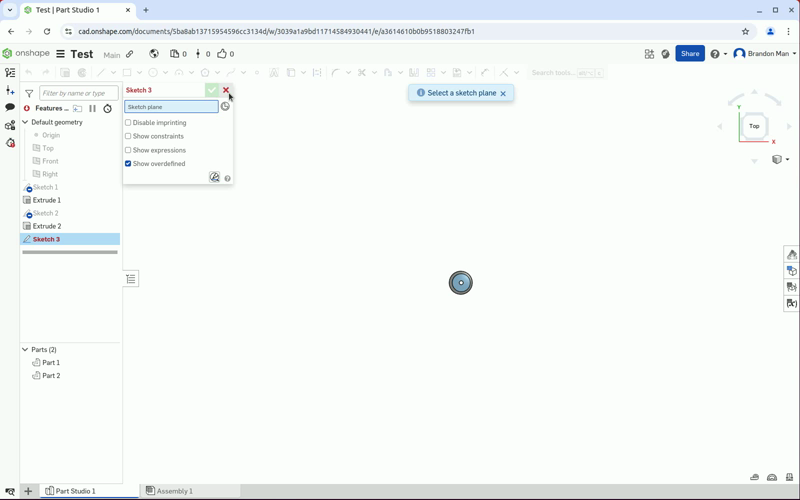
mouse_move(73, 150)
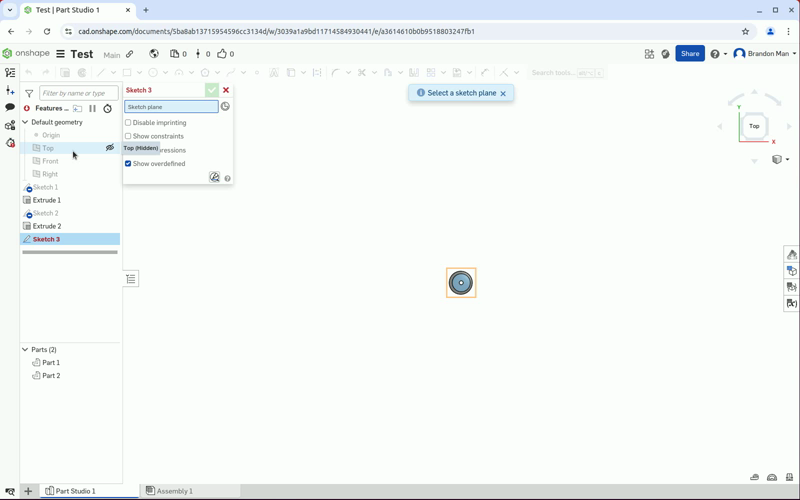
click(73, 150)
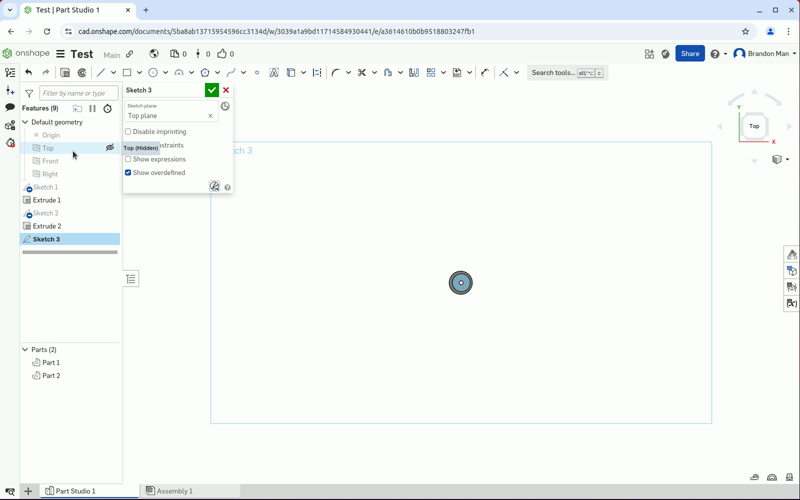
mouse_move(73, 352)
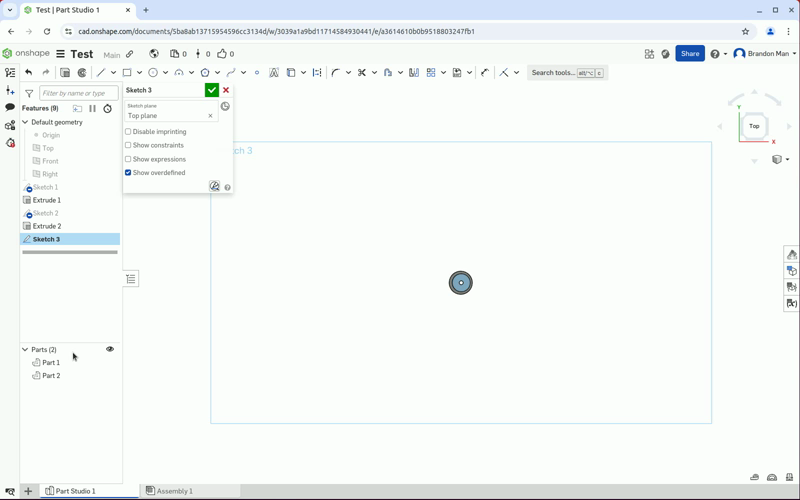
key(y)
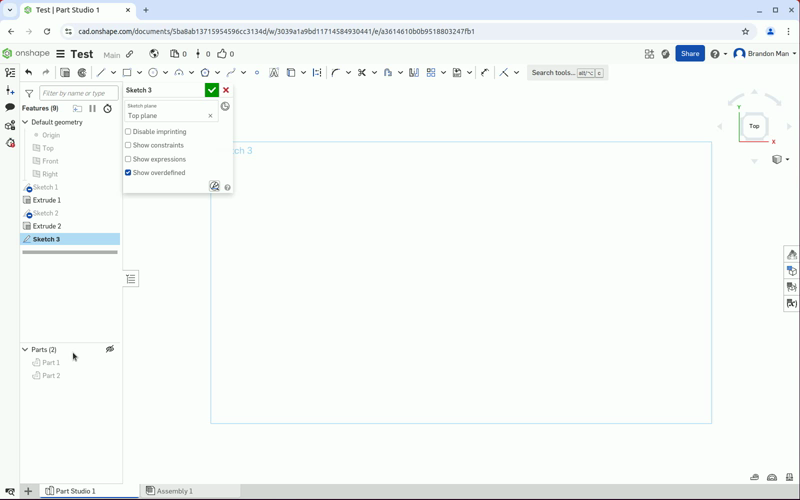
key(c)
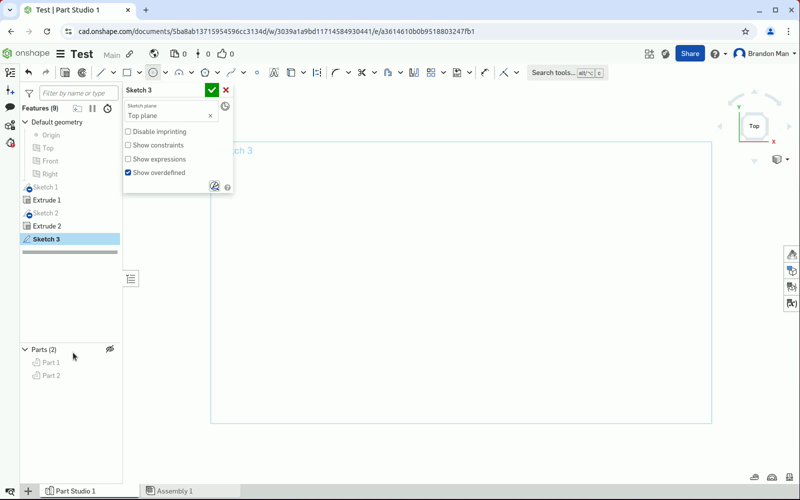
key_down(shift)
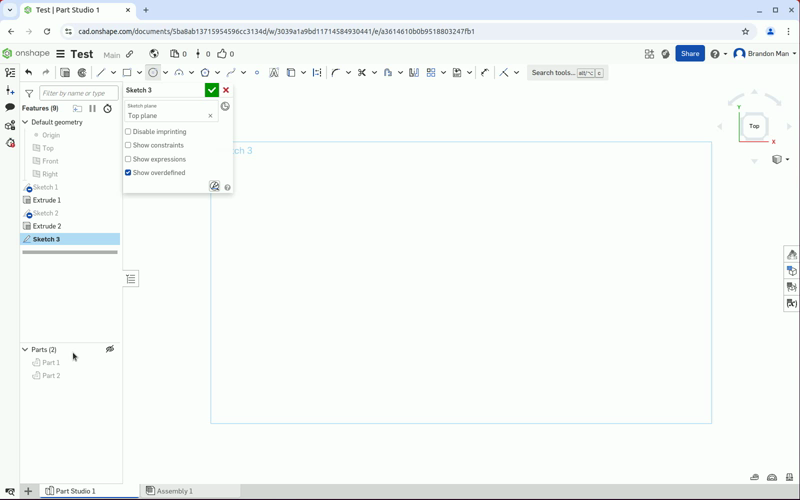
mouse_move(461, 282)
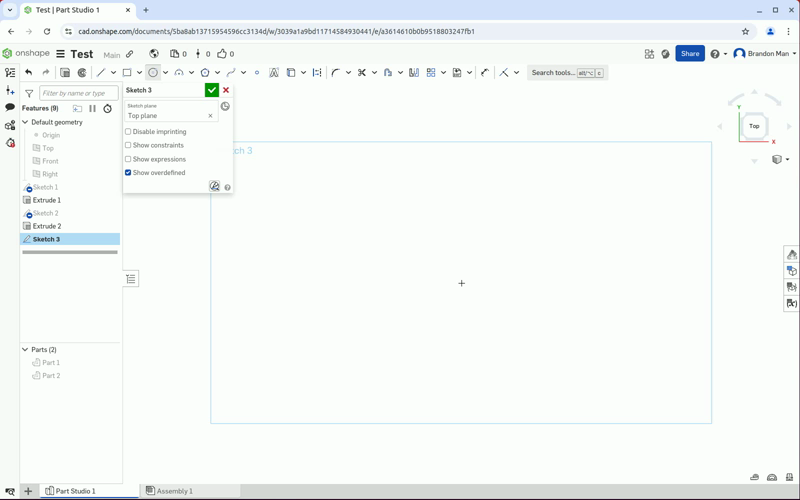
click(461, 282)
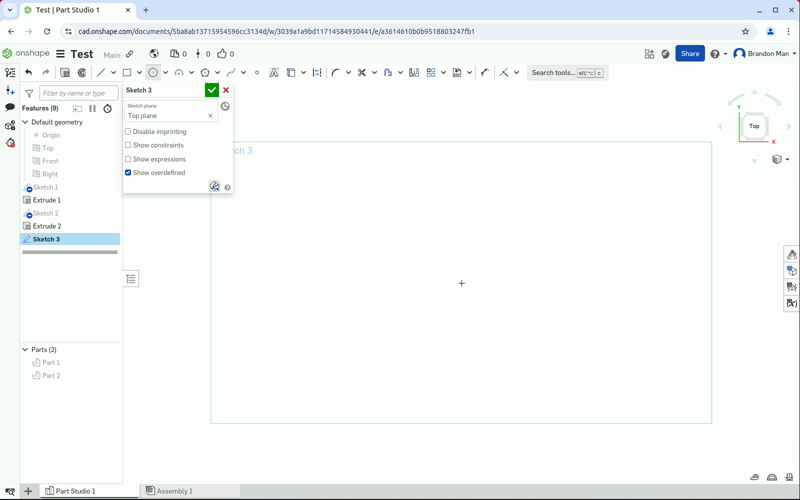
key_up(shift)
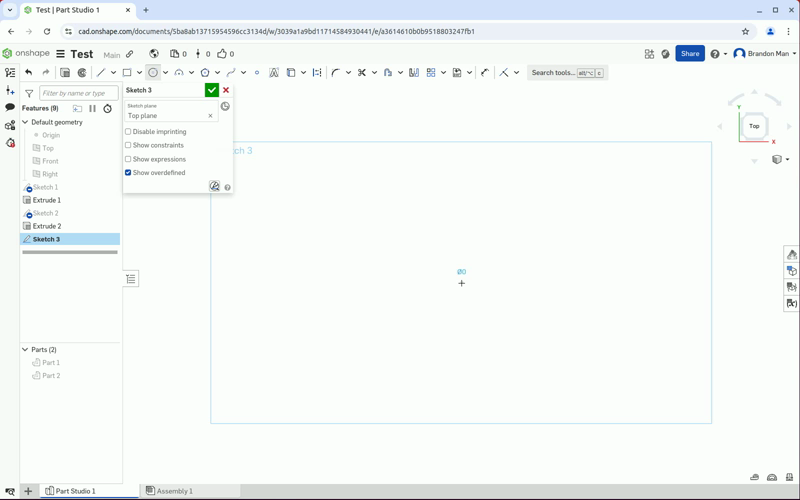
mouse_move(464, 282)
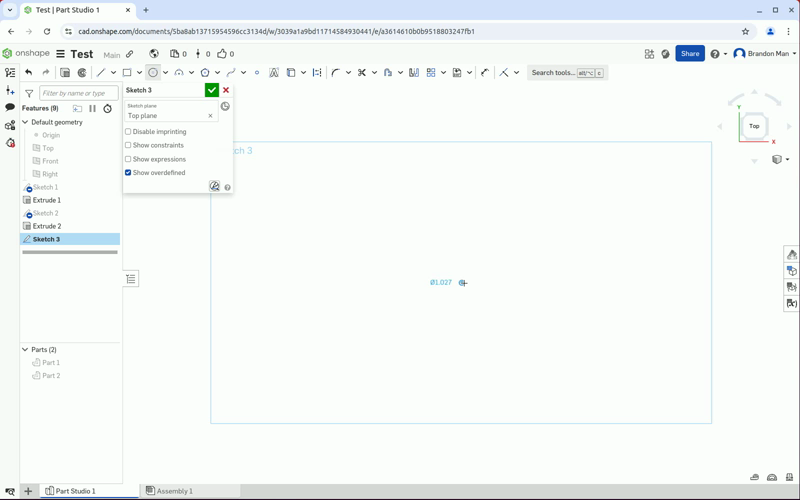
scroll(6)
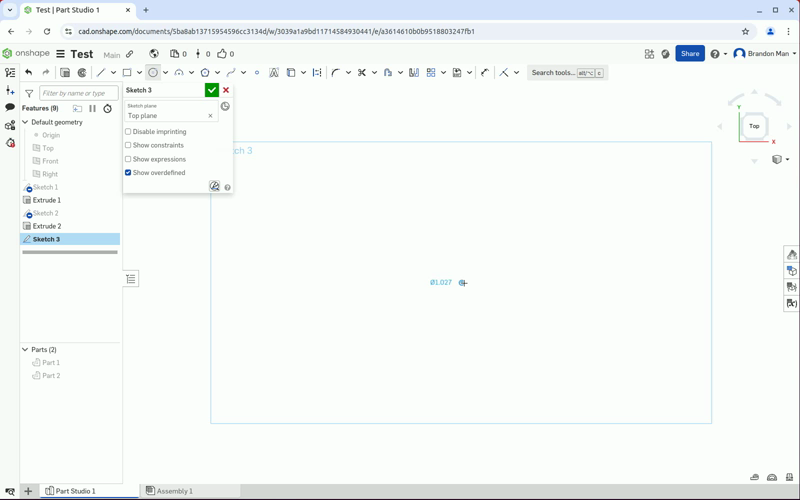
scroll(6)
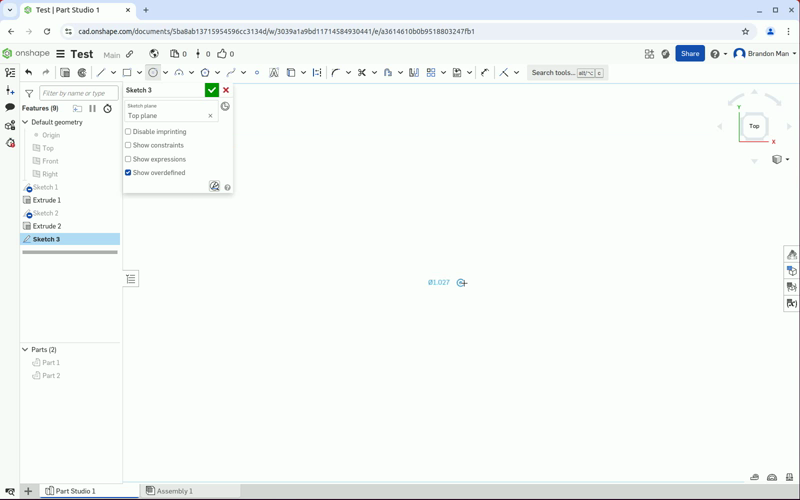
scroll(6)
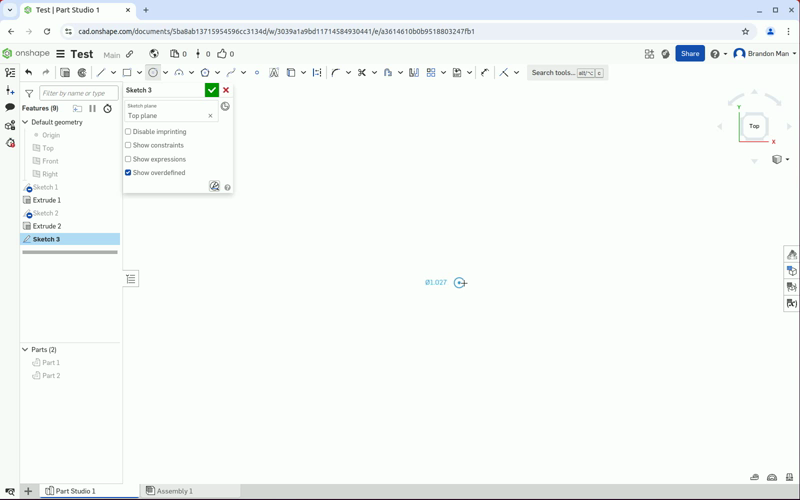
scroll(6)
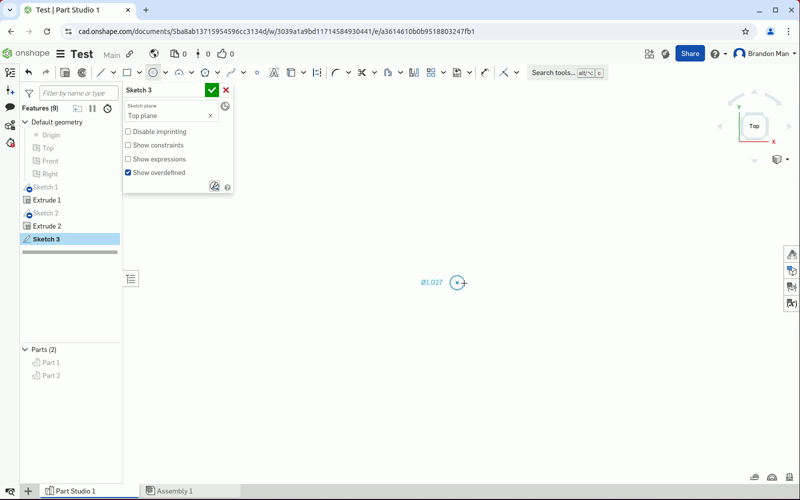
scroll(6)
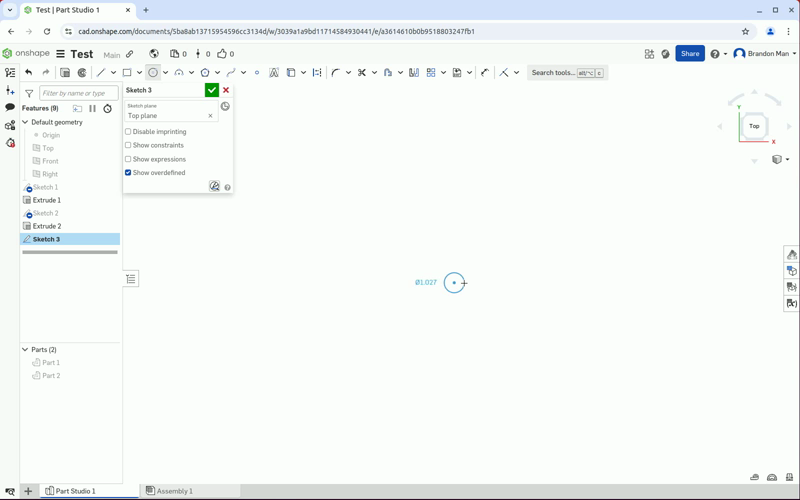
scroll(6)
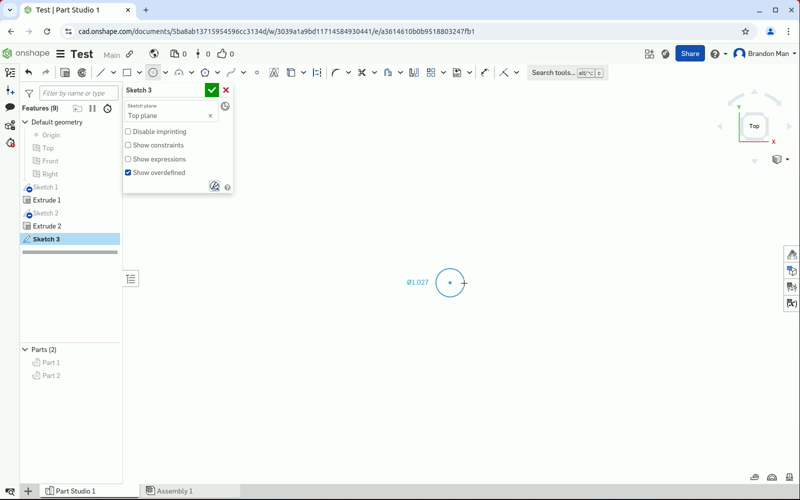
scroll(6)
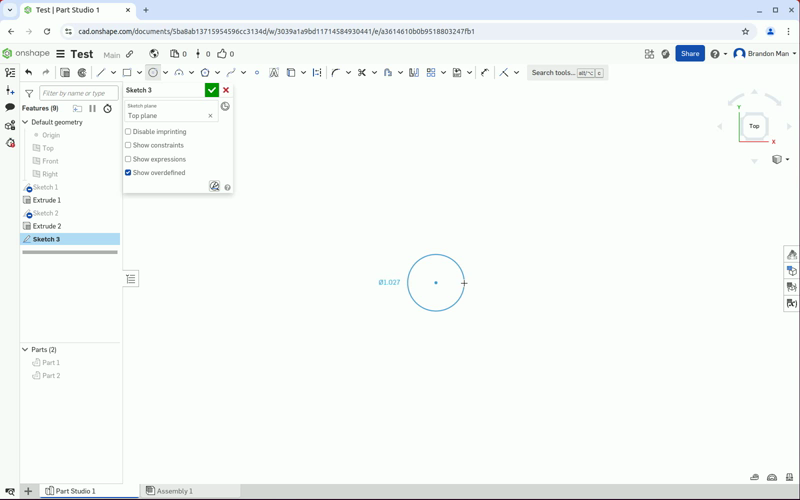
click(464, 282)
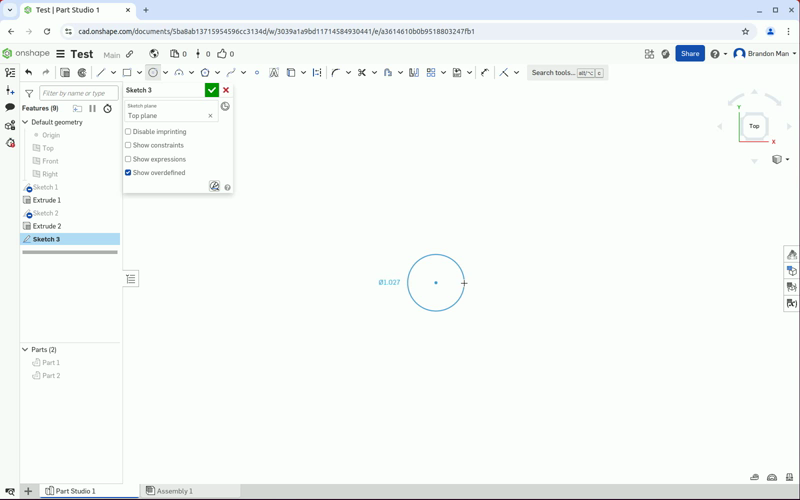
scroll(-6)
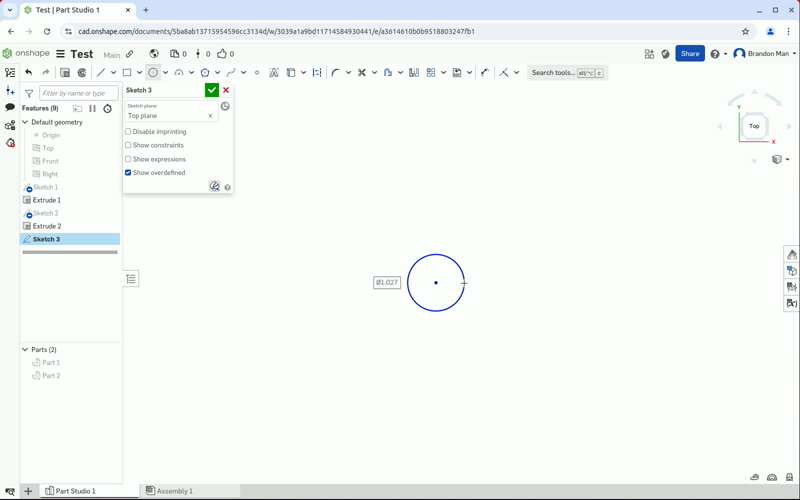
scroll(-6)
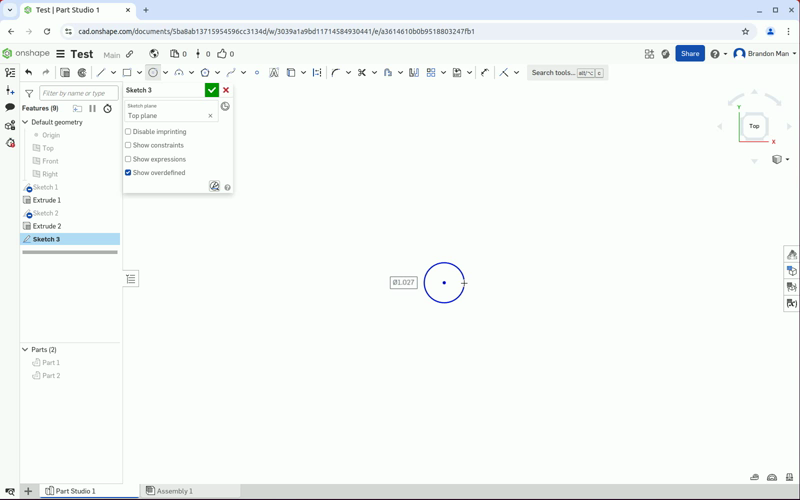
scroll(-6)
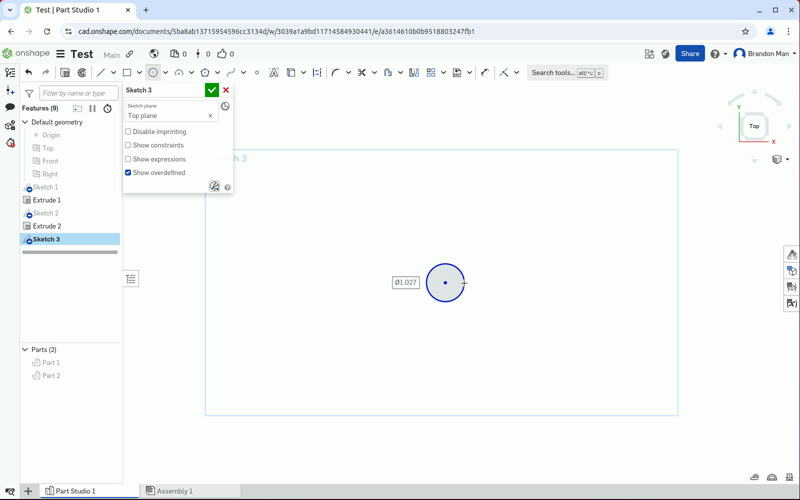
scroll(-6)
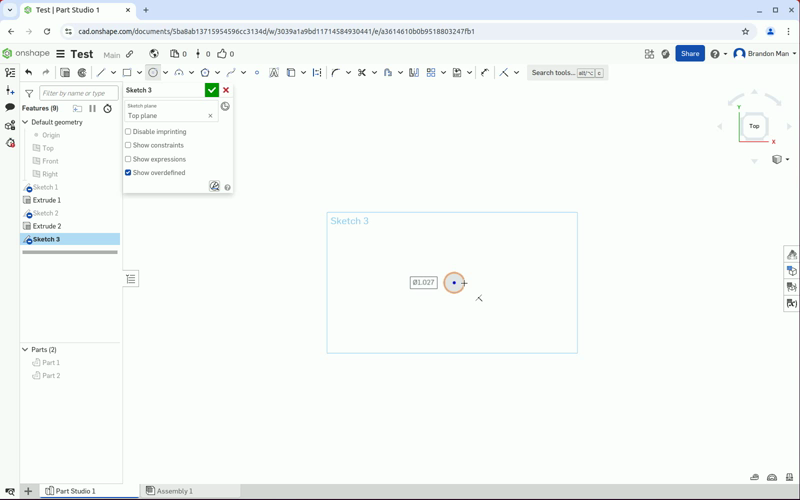
scroll(-6)
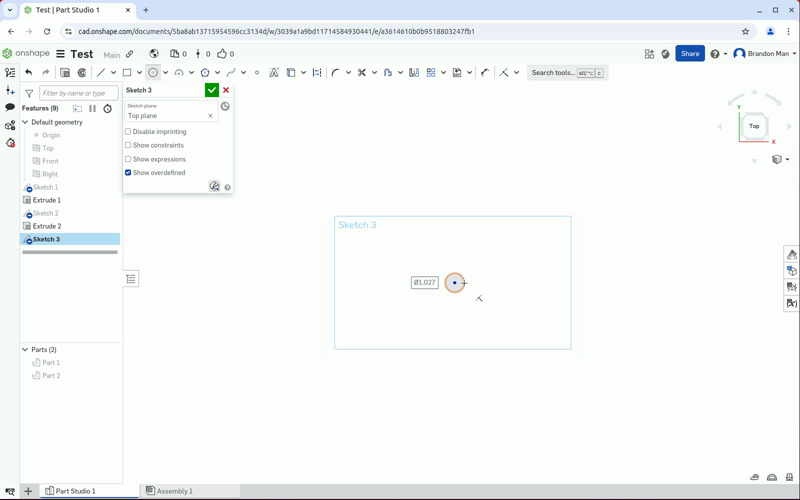
scroll(-6)
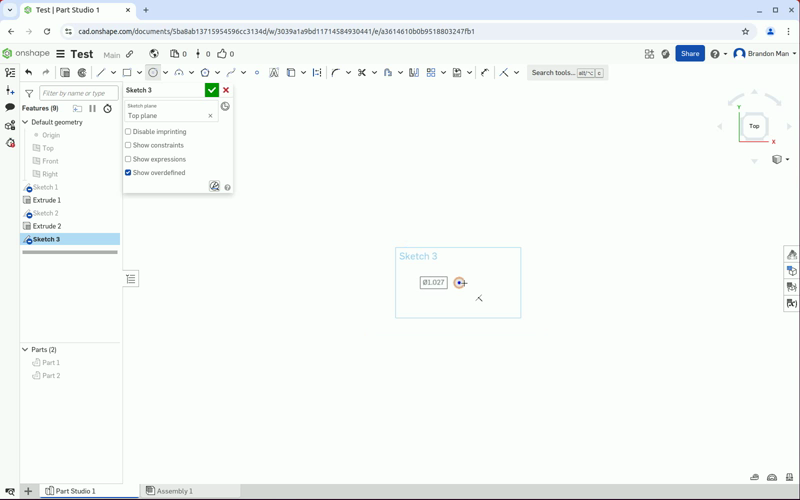
scroll(-6)
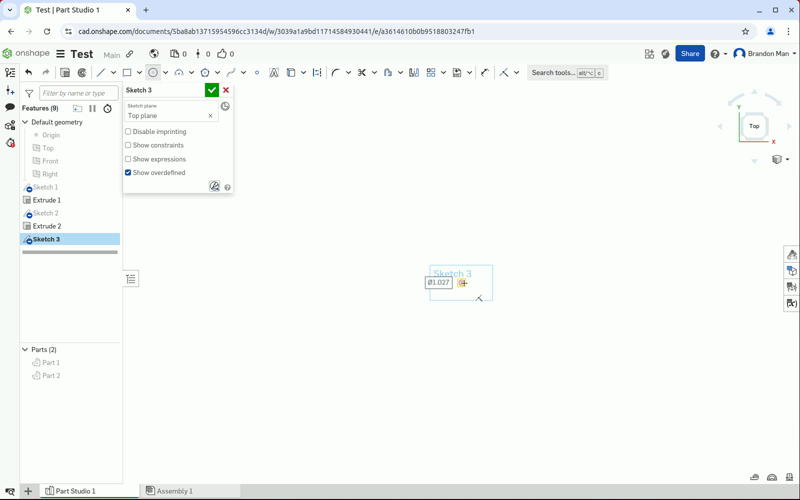
key(esc)
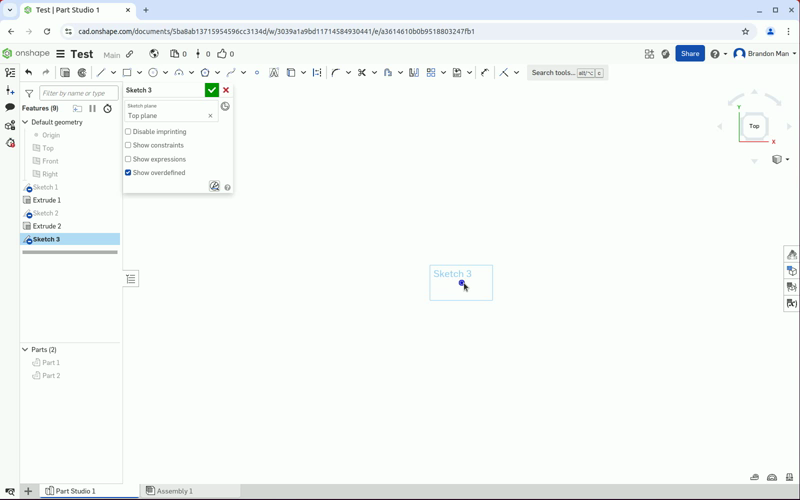
mouse_move(463, 283)
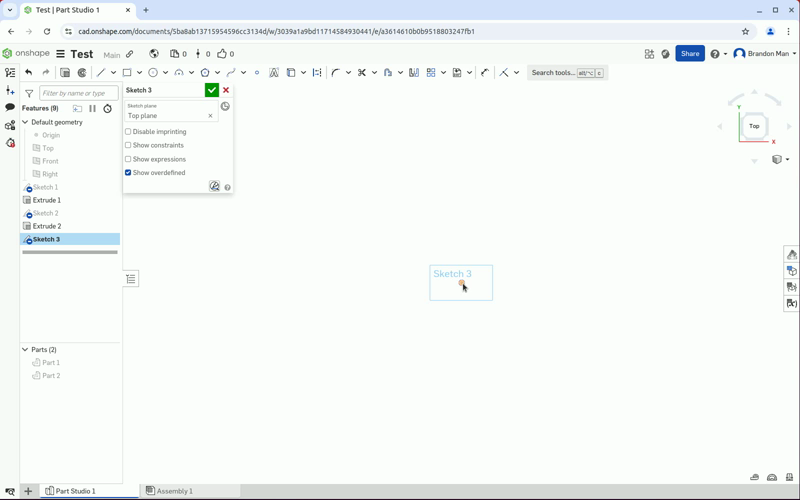
scroll(6)
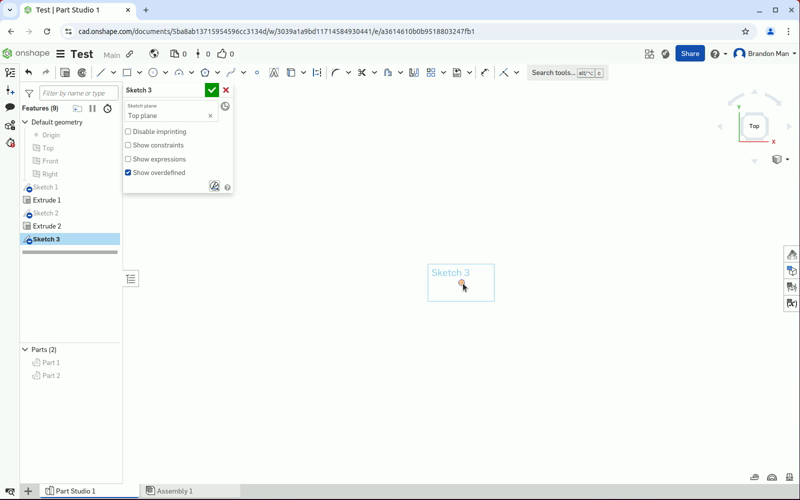
scroll(6)
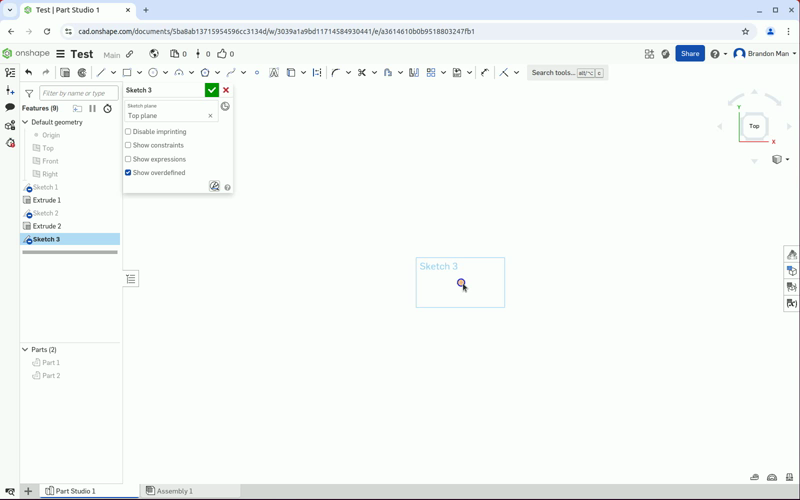
scroll(6)
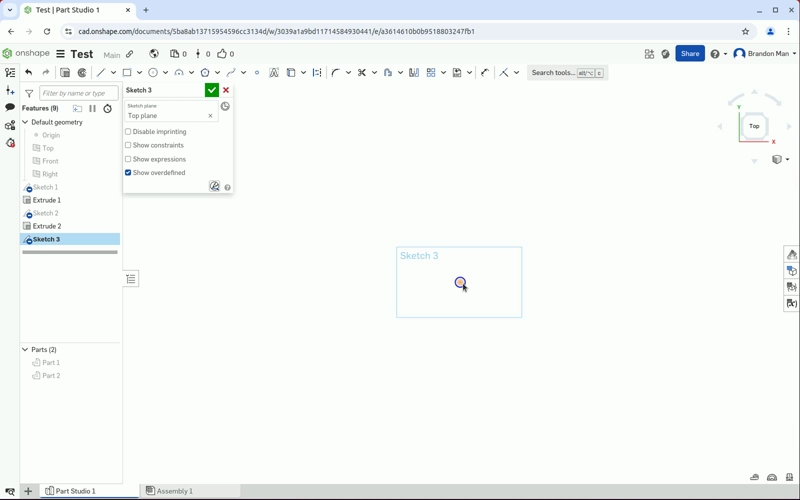
scroll(6)
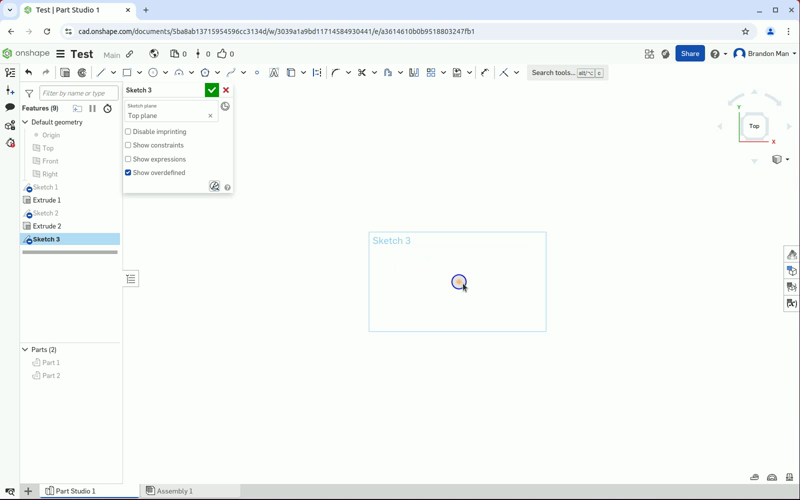
scroll(6)
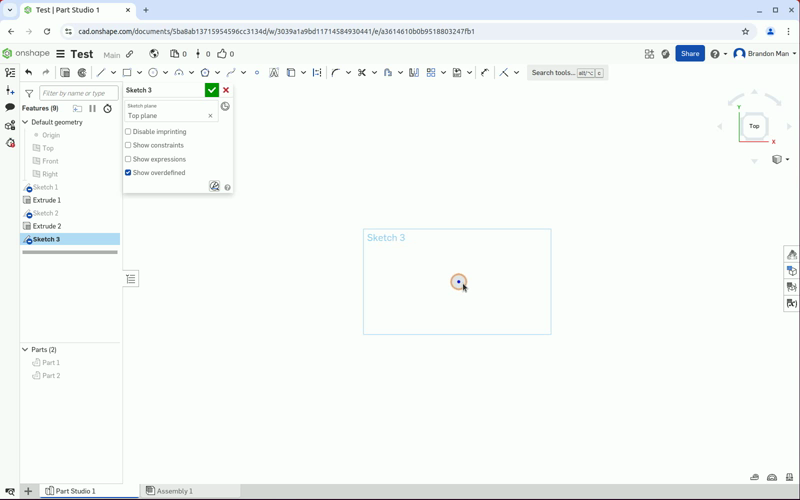
scroll(6)
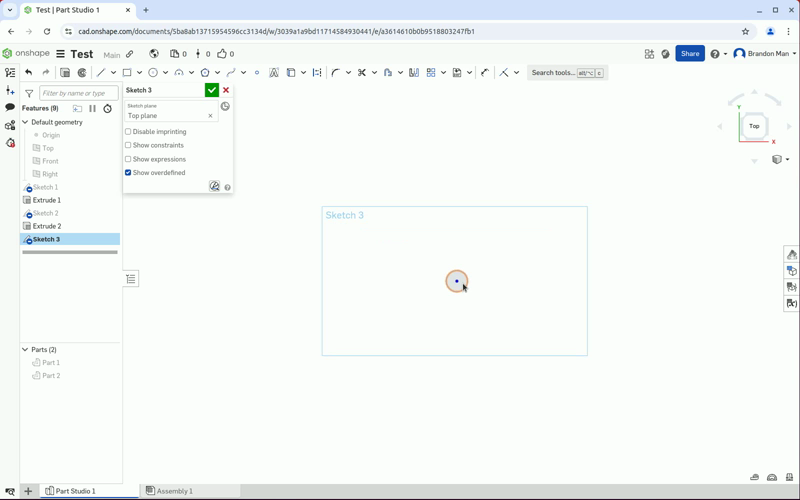
scroll(6)
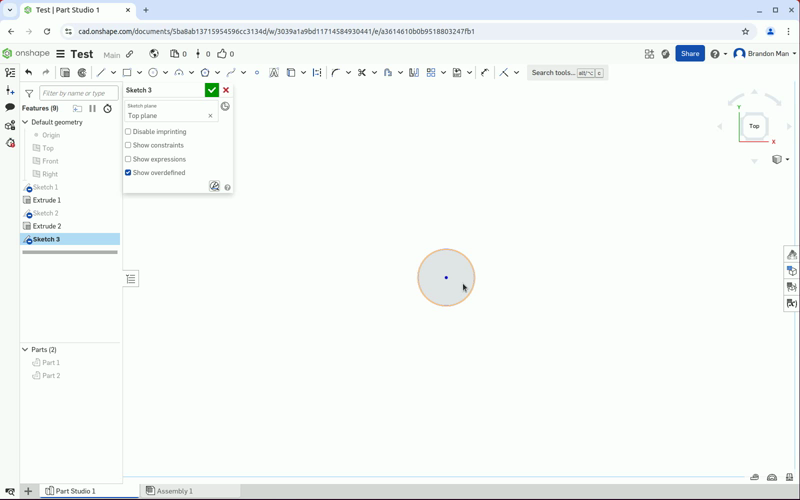
click(463, 283)
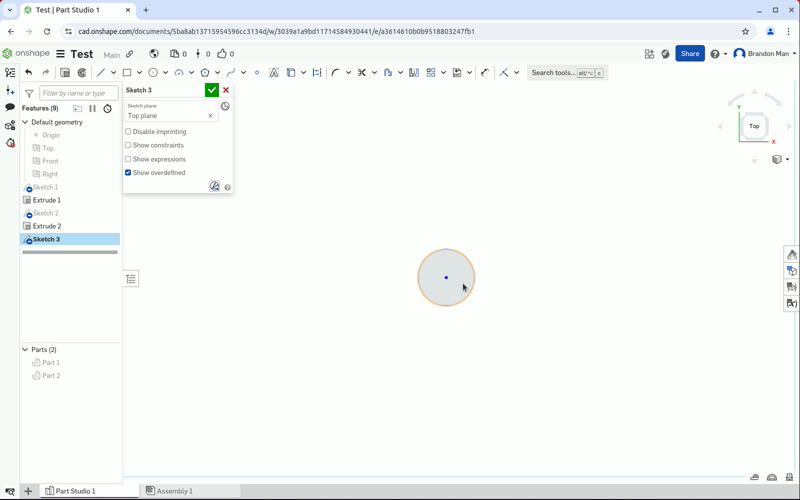
scroll(-6)
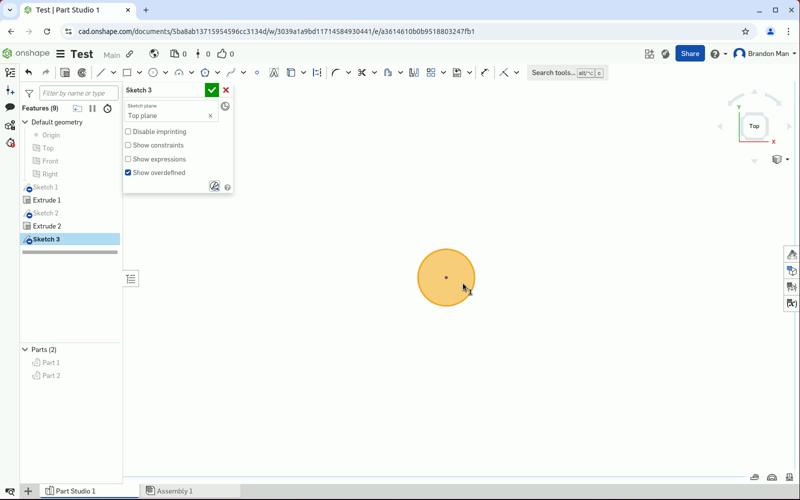
scroll(-6)
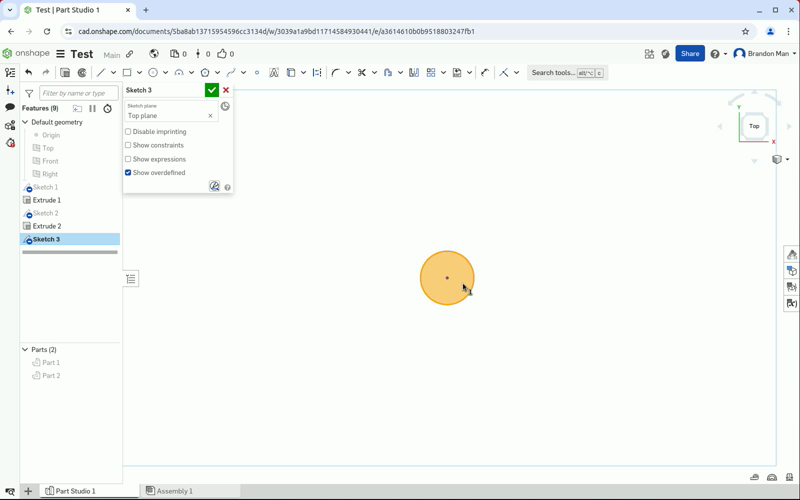
scroll(-6)
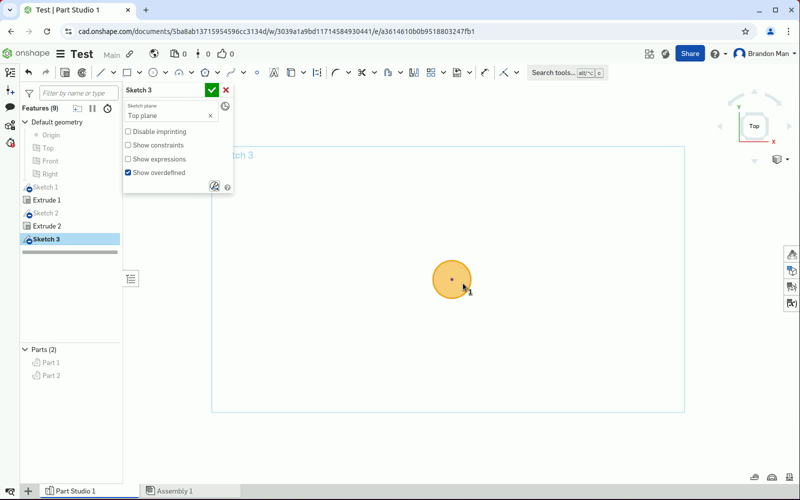
scroll(-6)
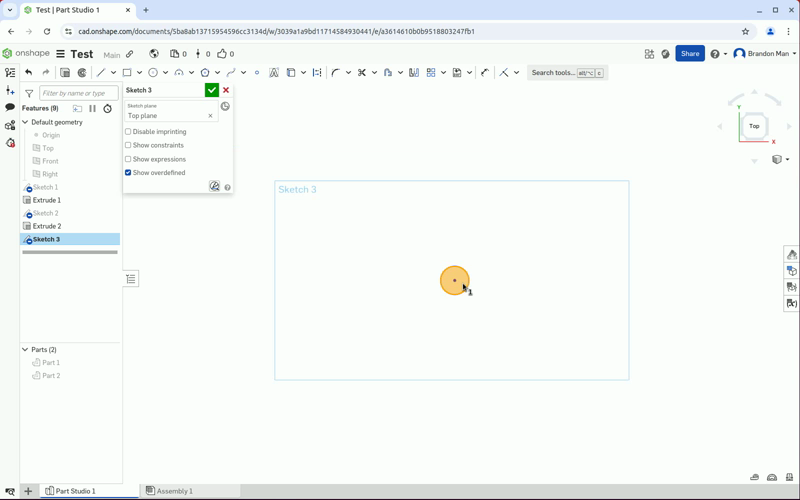
scroll(-6)
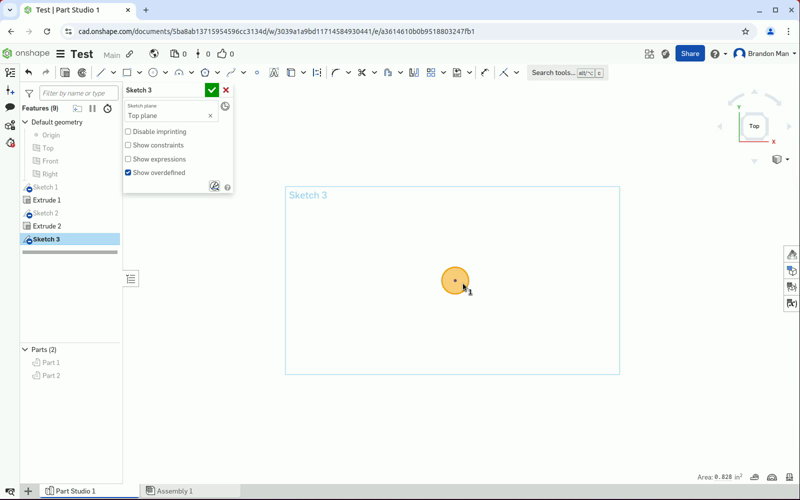
scroll(-6)
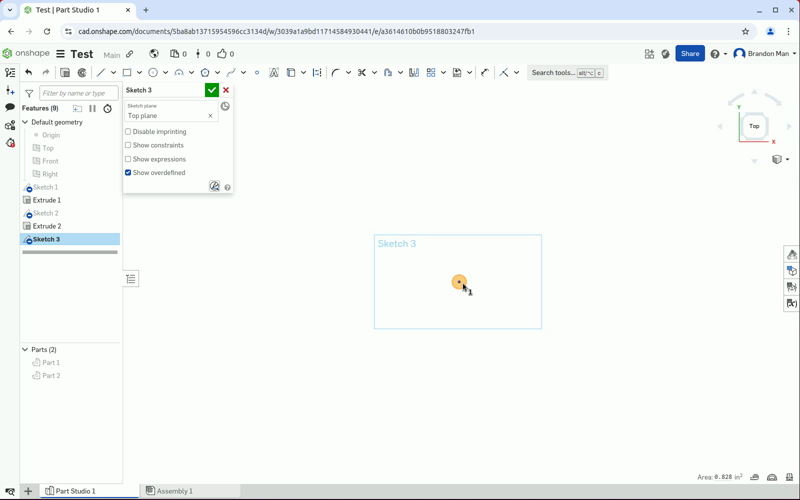
scroll(-6)
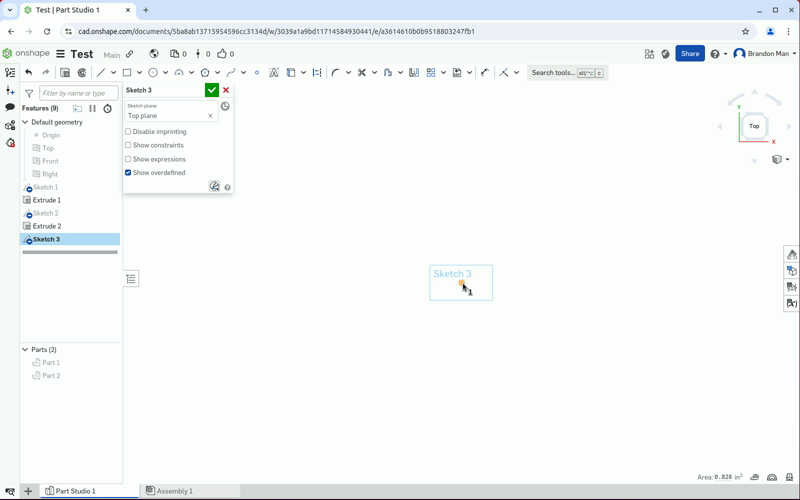
mouse_move(73, 352)
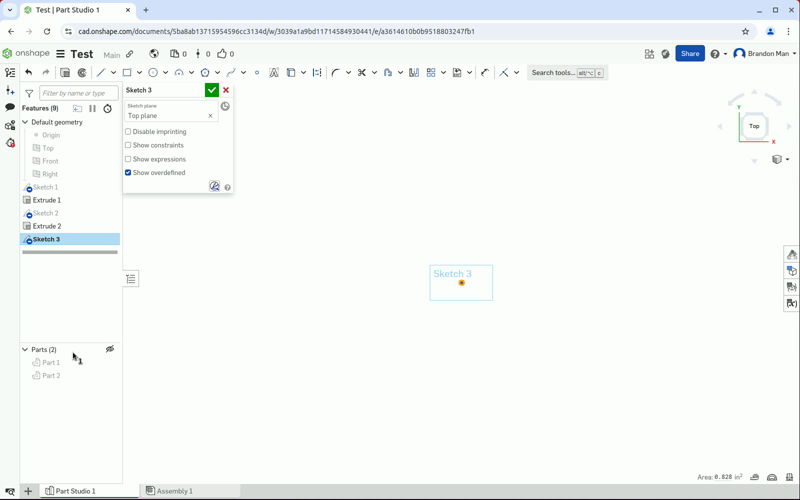
key(shift+y)
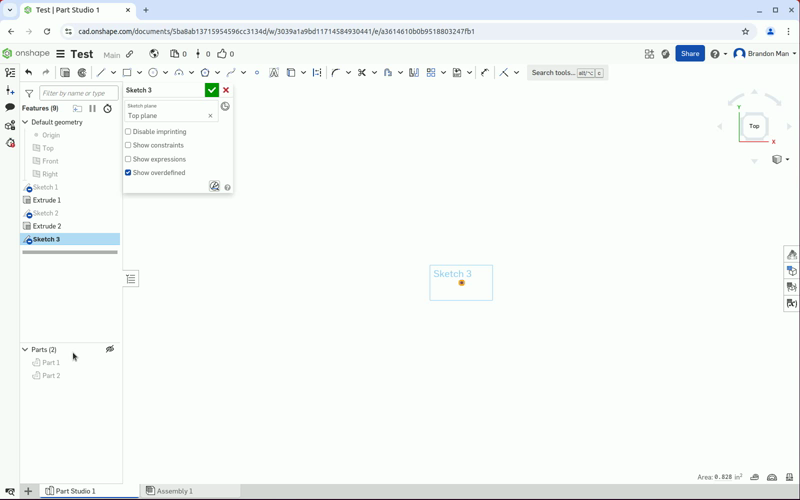
key(shift+e)
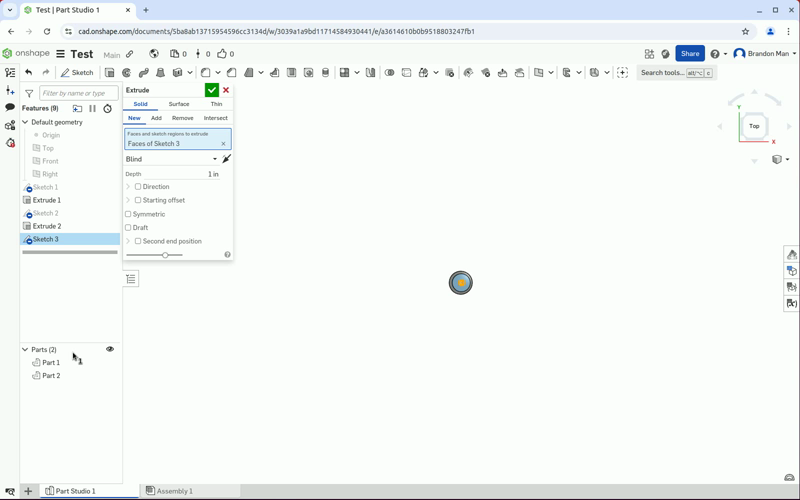
mouse_move(143, 106)
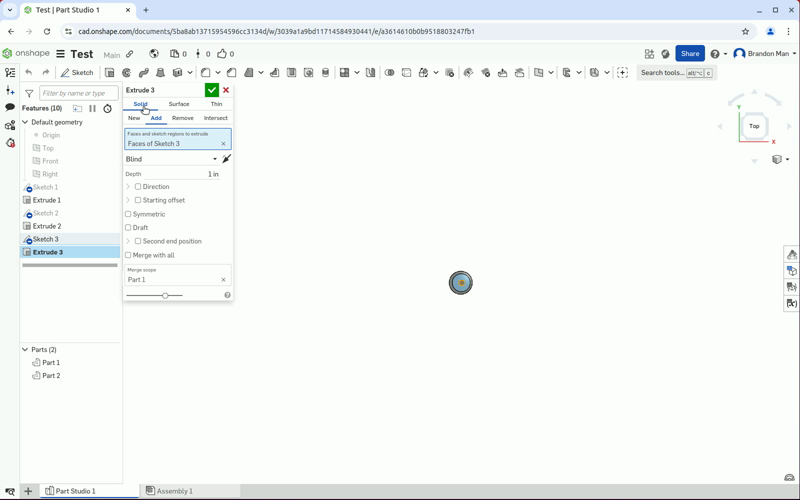
click(143, 106)
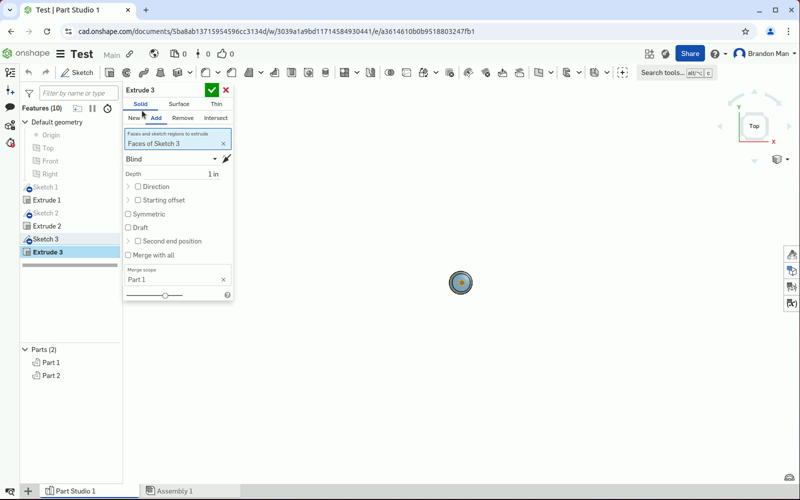
mouse_move(137, 120)
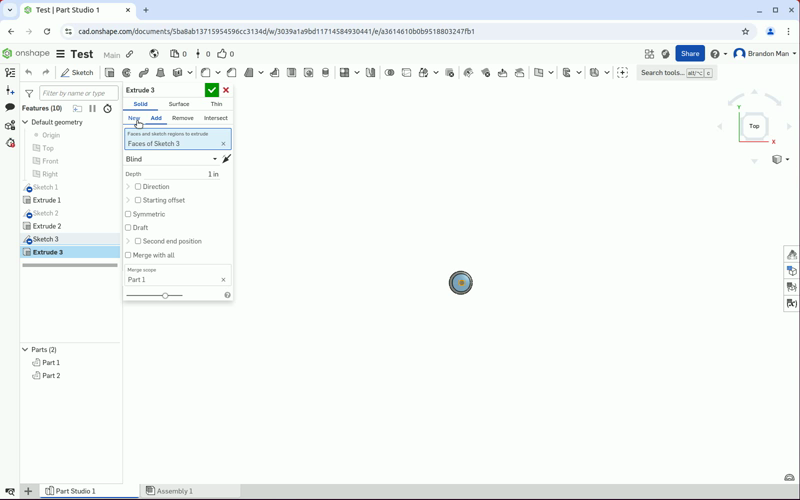
click(137, 120)
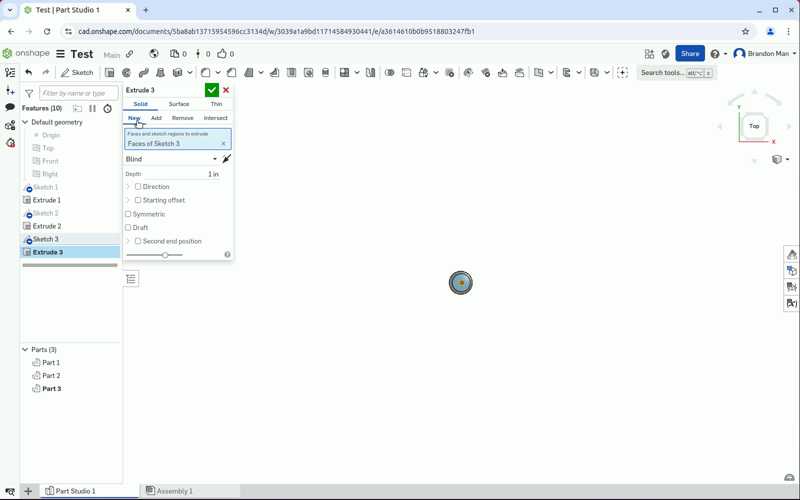
key(tab, 4)
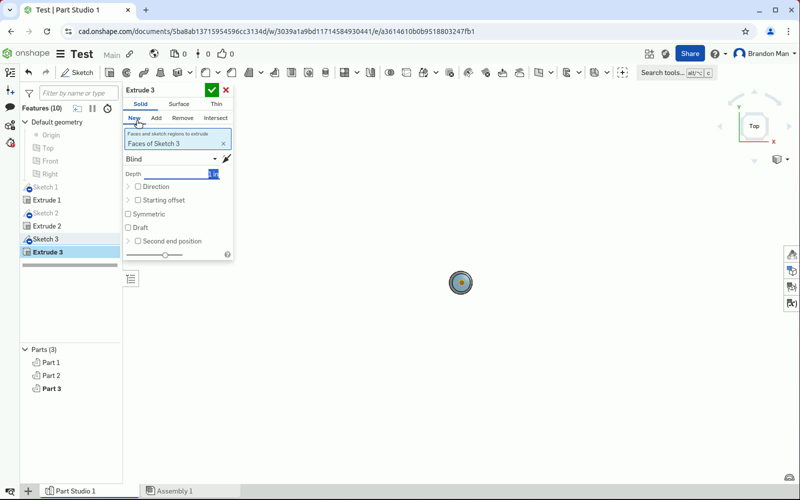
text(23.108)
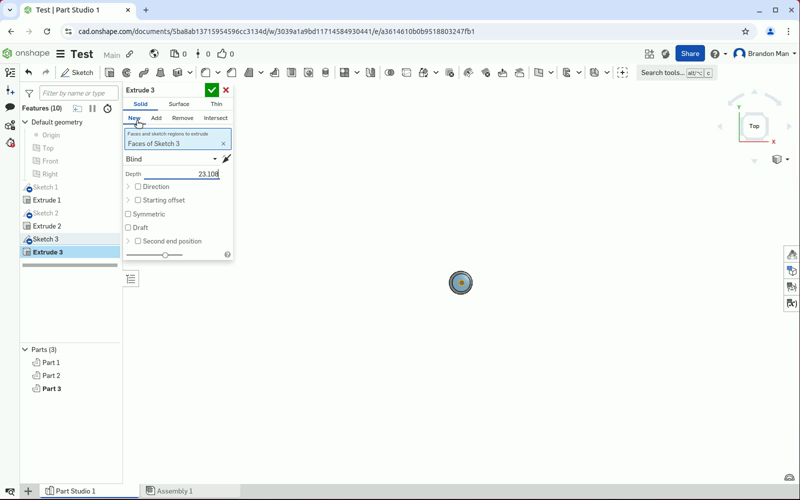
key(enter)
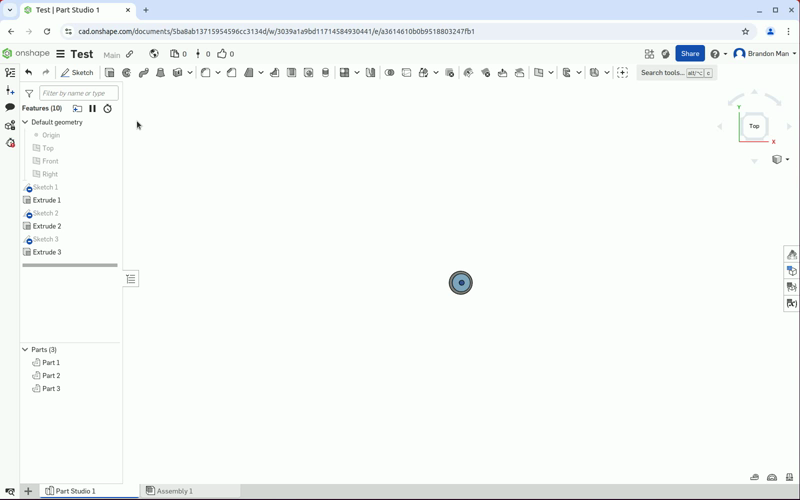
key(shift+h)
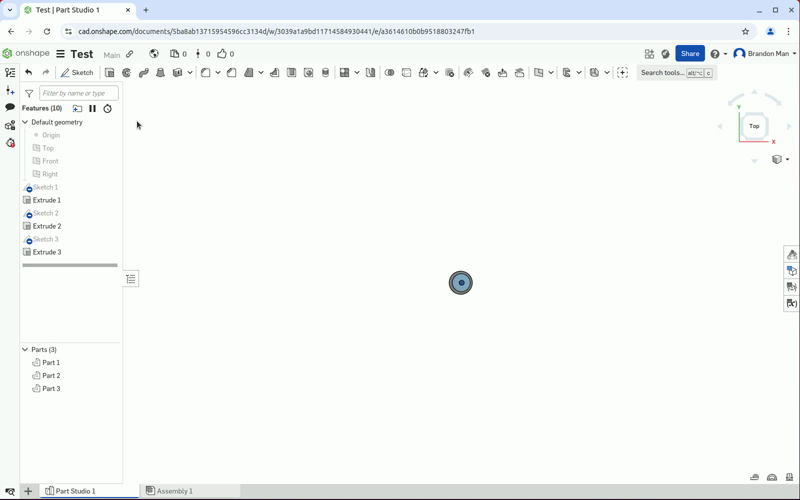
key(shift+h)
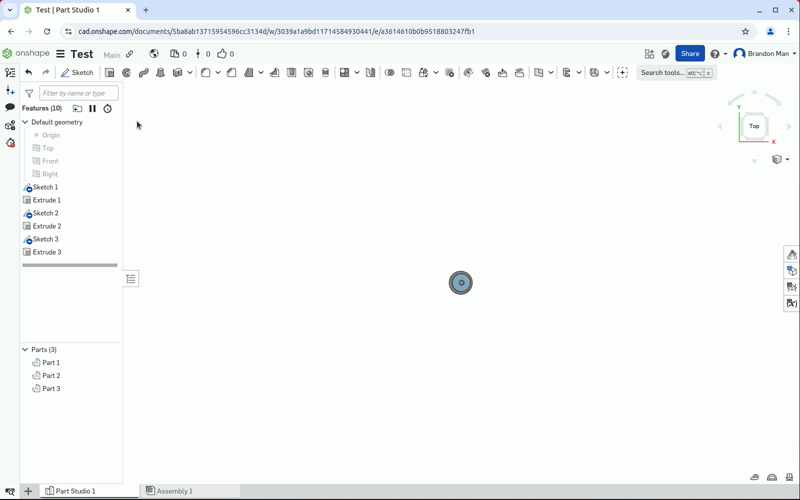
key(shift+7)
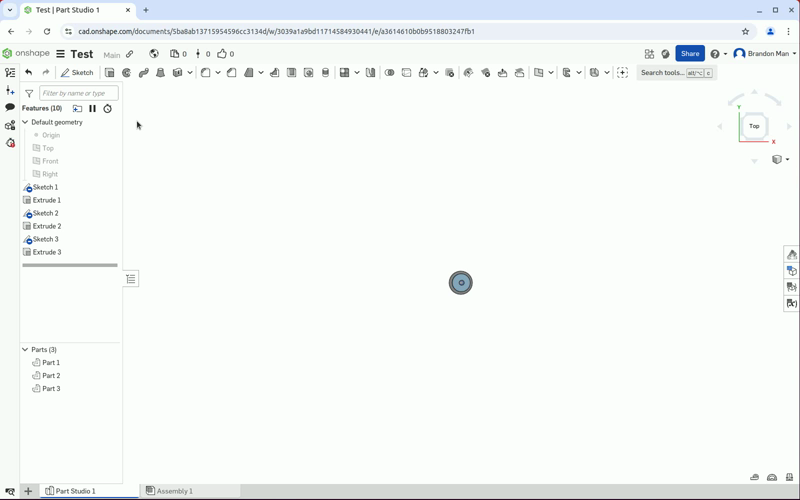
key(up, 3)
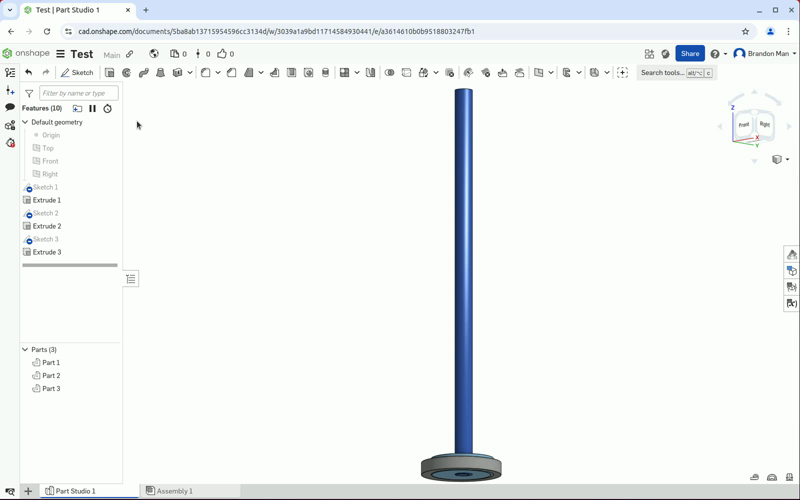
key(left, 3)
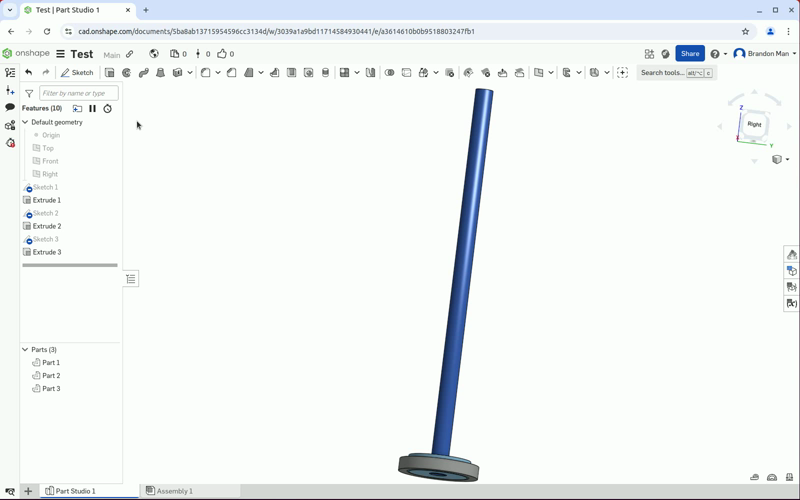
key(right, 3)
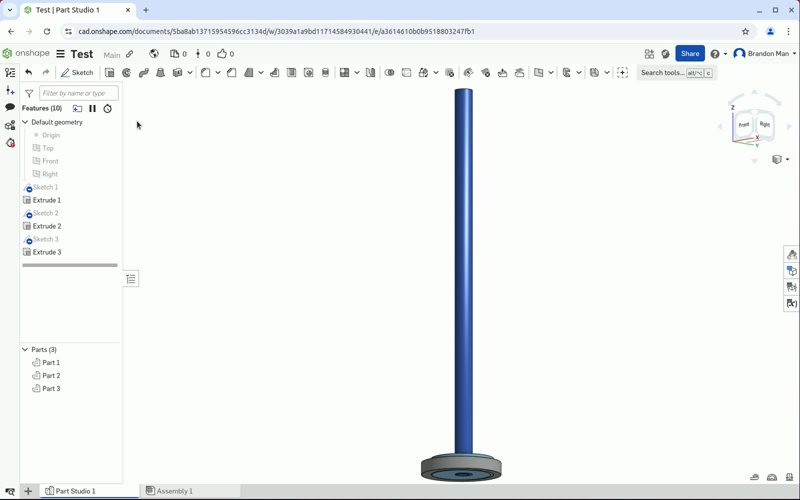
key(down, 3)
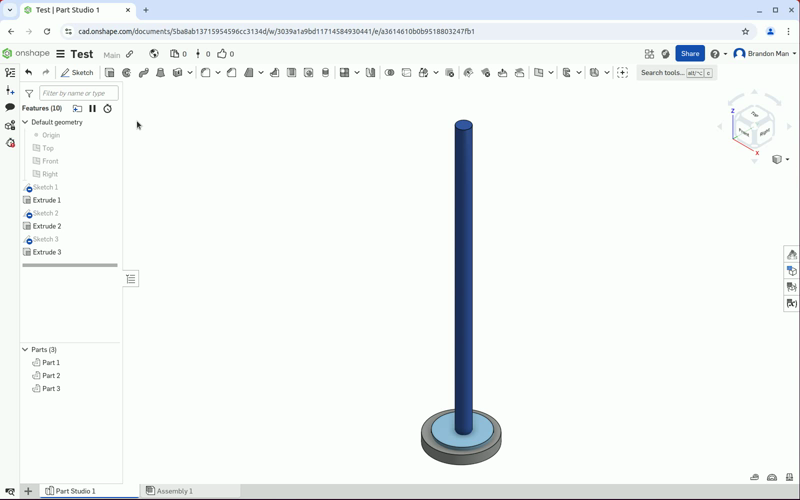
mouse_move(73, 189)
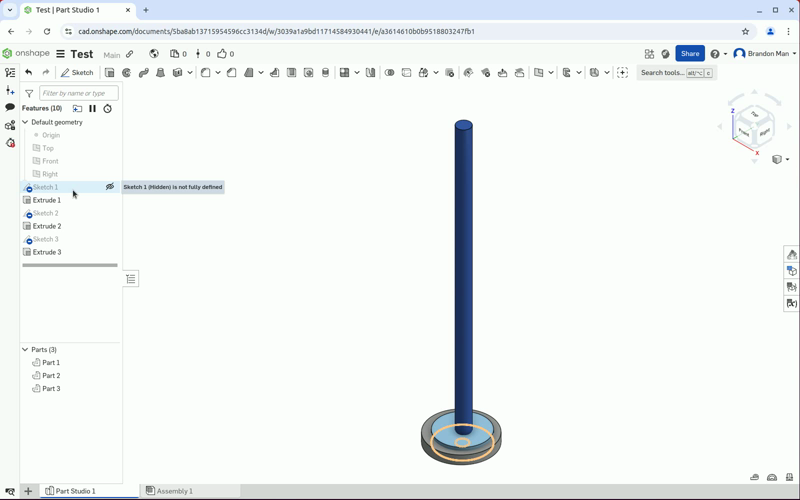
click(73, 189)